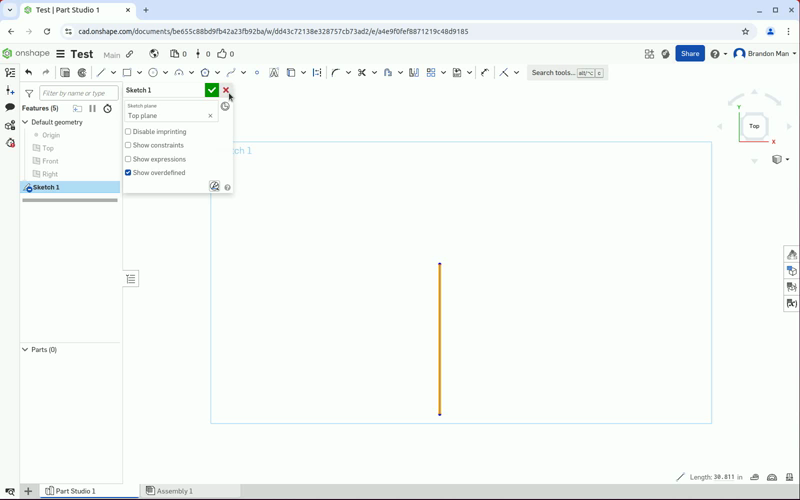
key(shift+h)
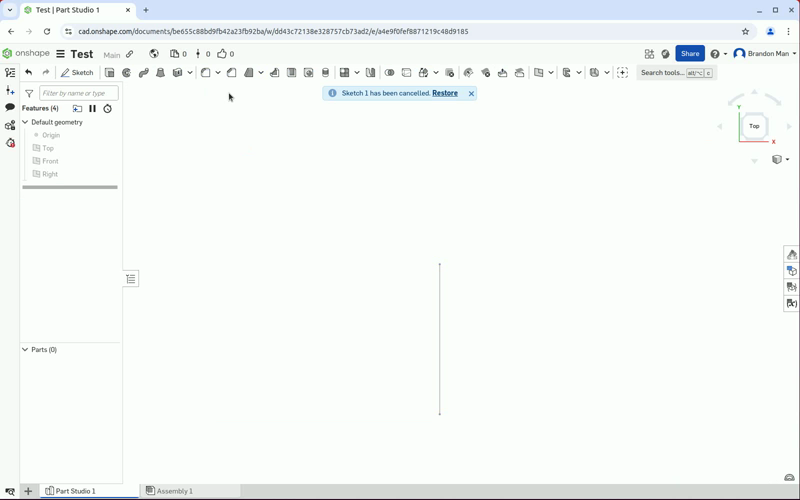
key(shift+s)
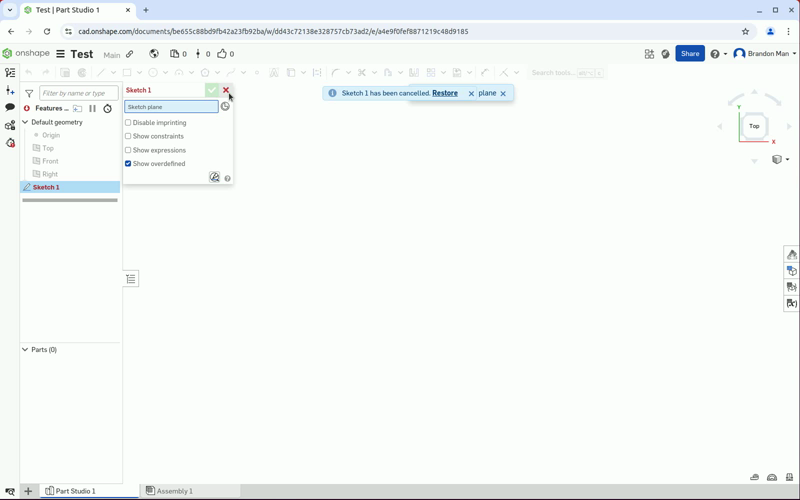
mouse_move(73, 150)
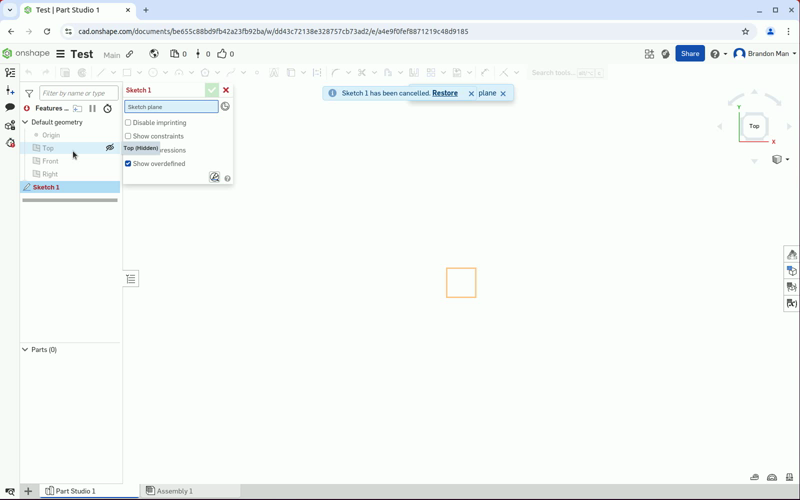
click(73, 150)
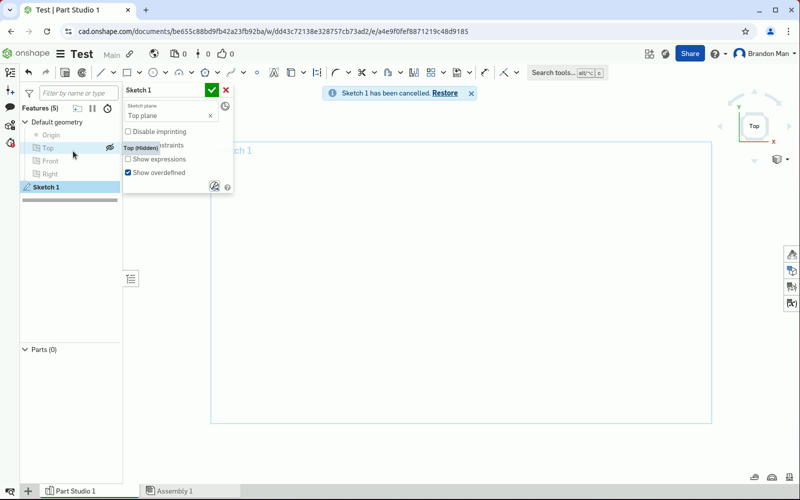
mouse_move(73, 352)
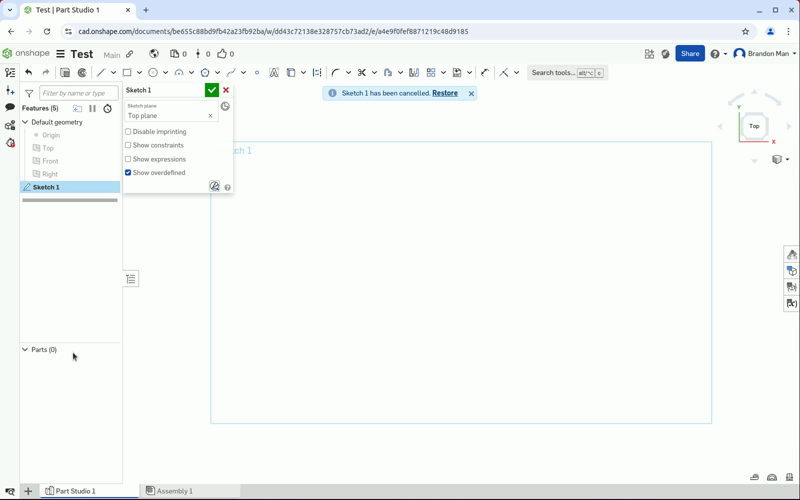
key(y)
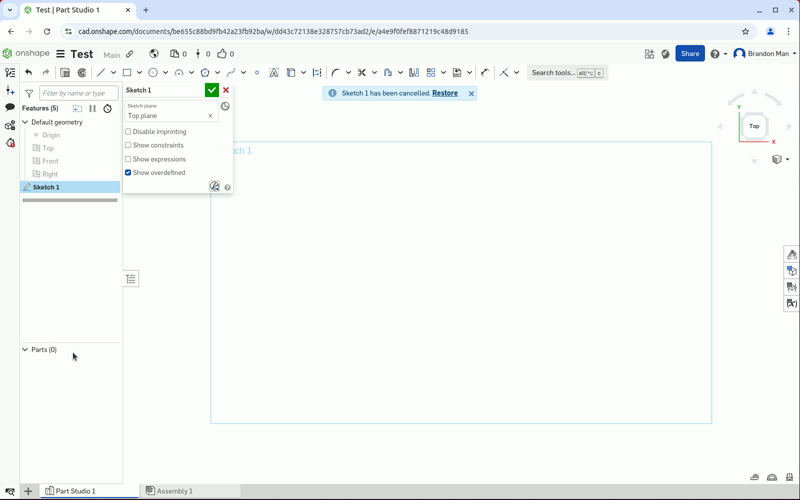
key(l)
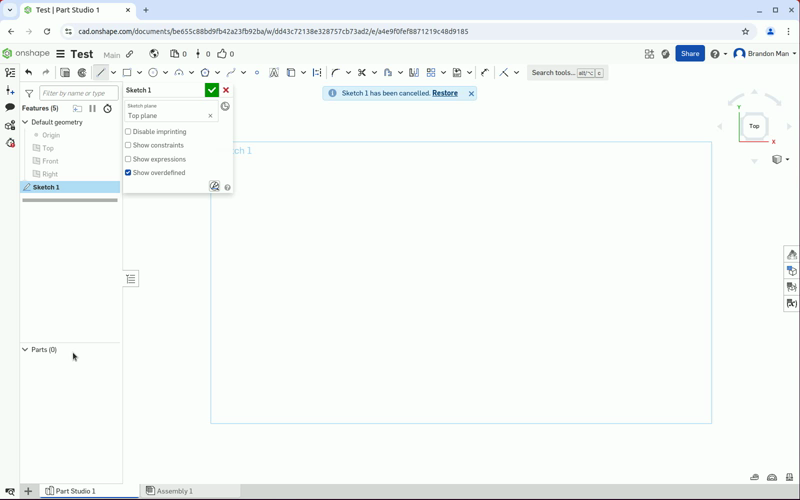
key_down(shift)
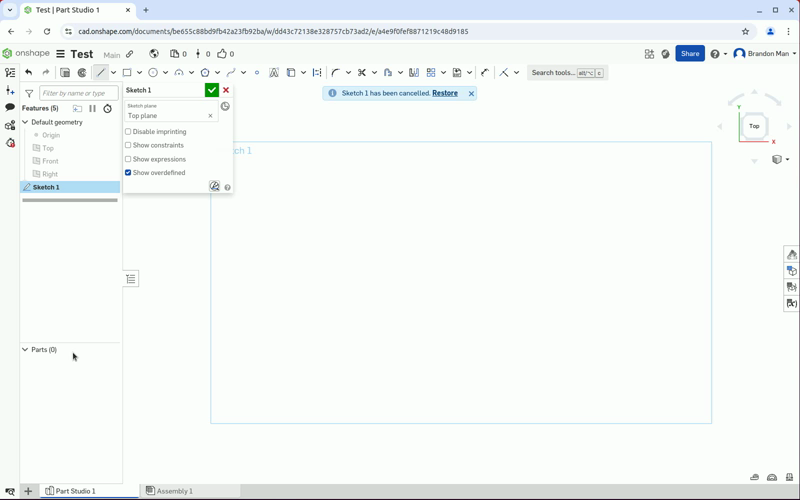
mouse_move(348, 395)
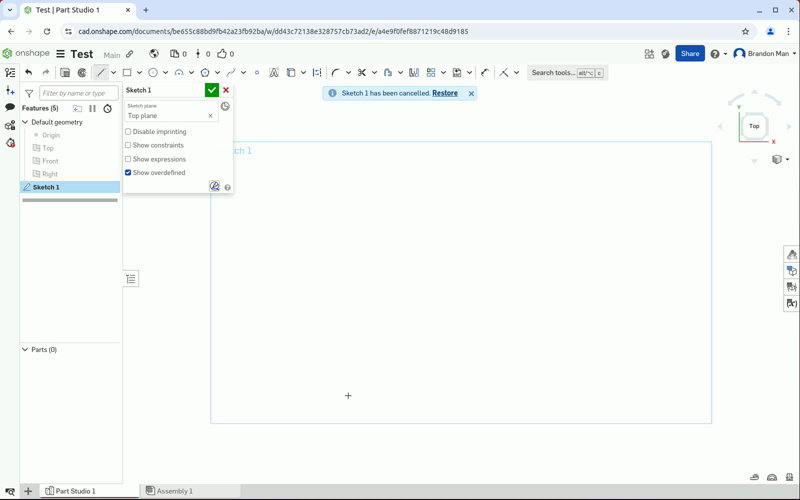
click(348, 395)
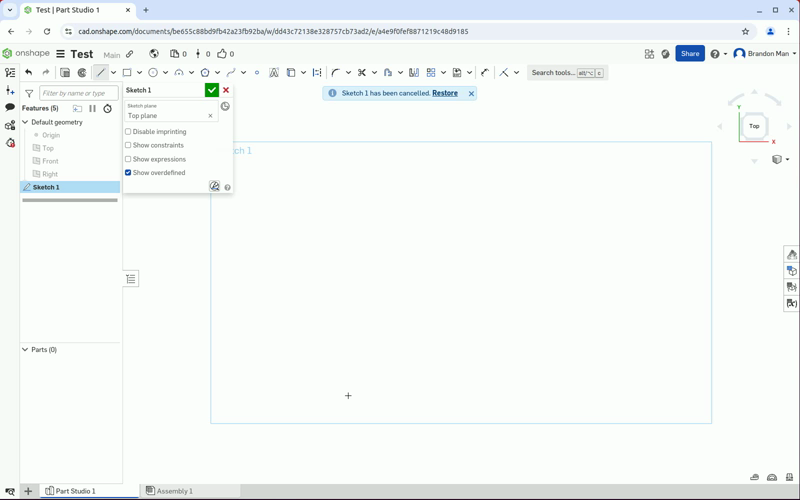
key_up(shift)
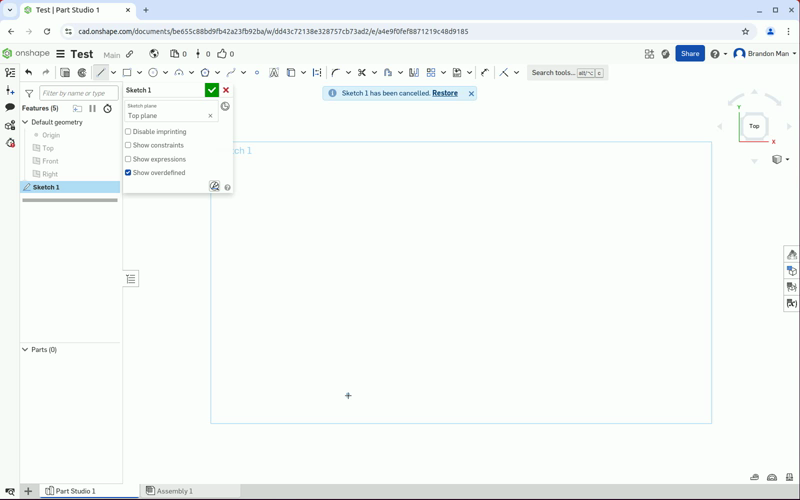
key_down(shift)
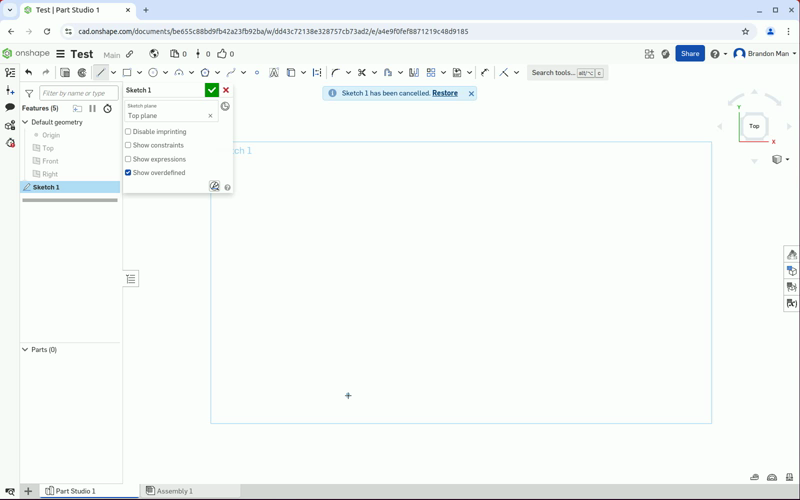
mouse_move(572, 395)
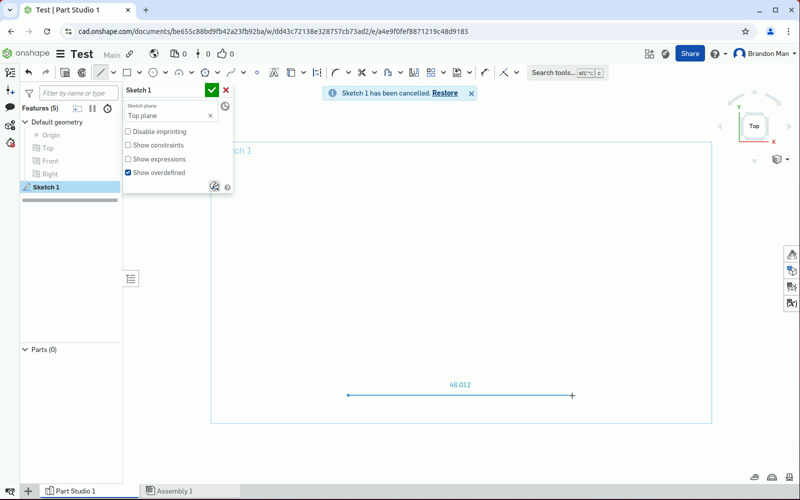
click(572, 395)
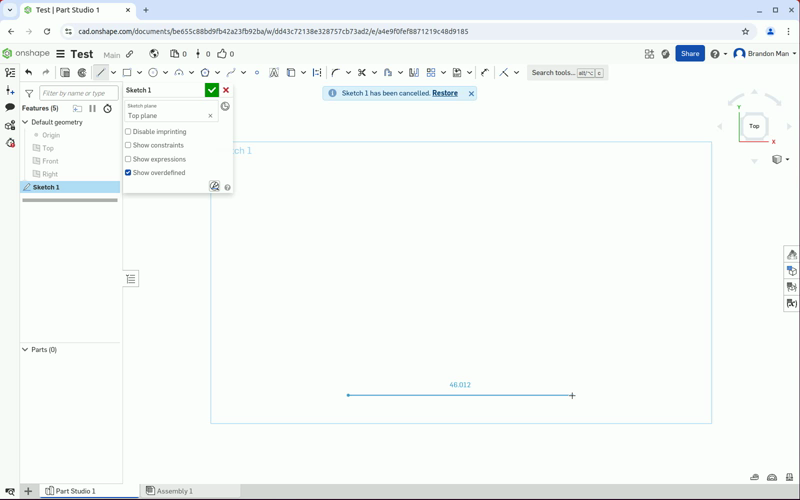
key_up(shift)
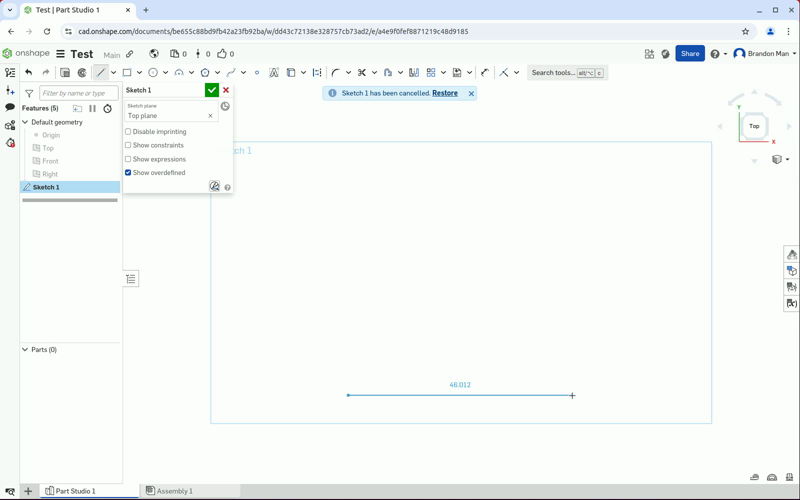
key_down(shift)
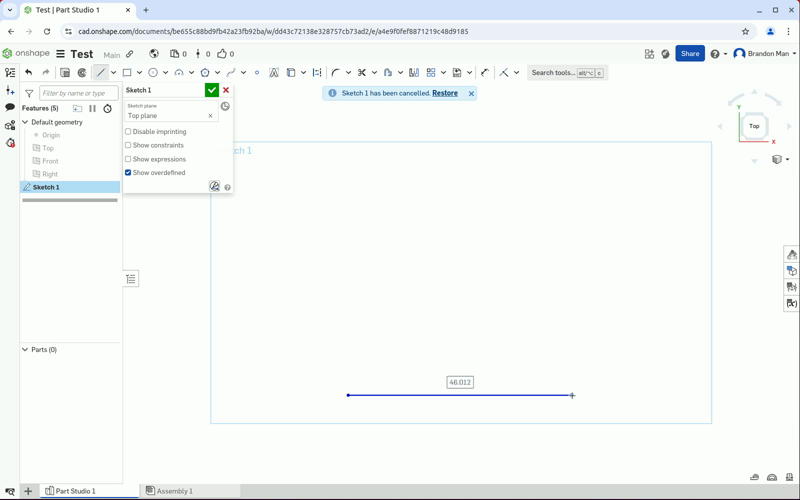
mouse_move(572, 171)
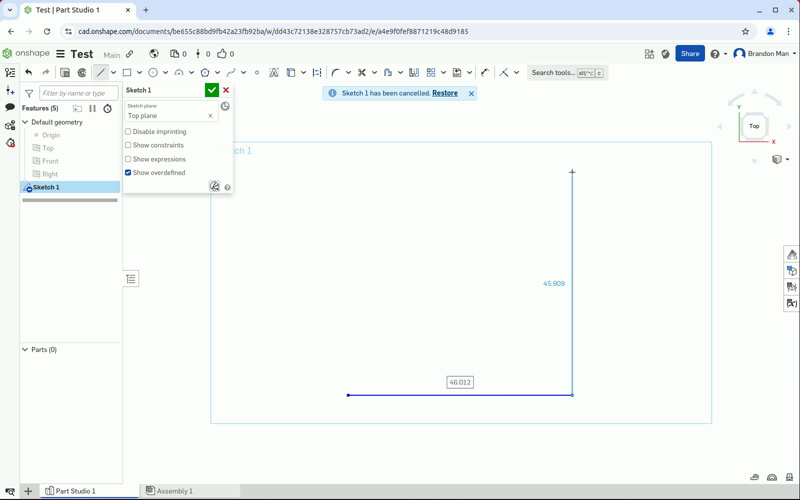
click(572, 171)
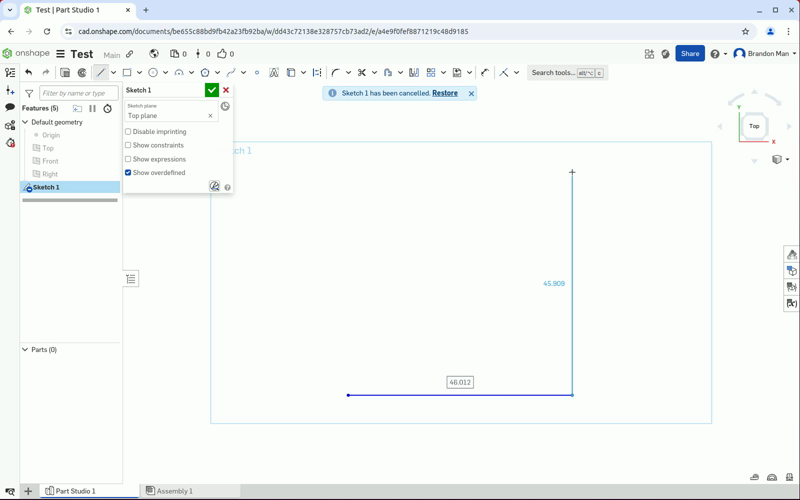
key_up(shift)
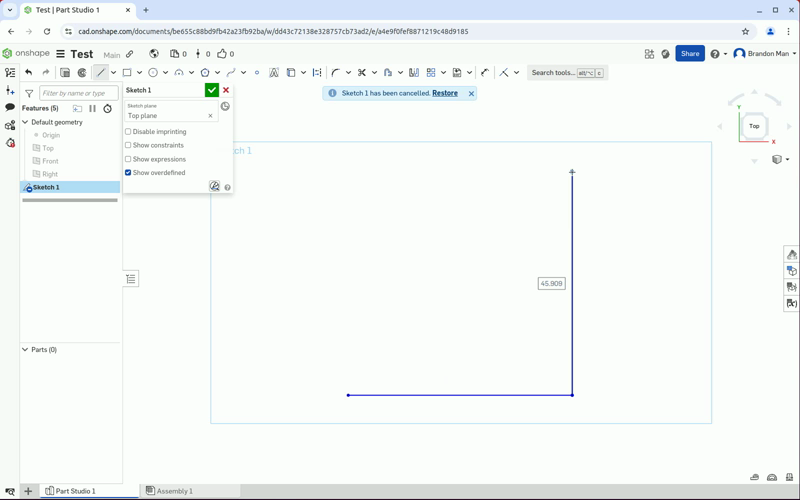
key_down(shift)
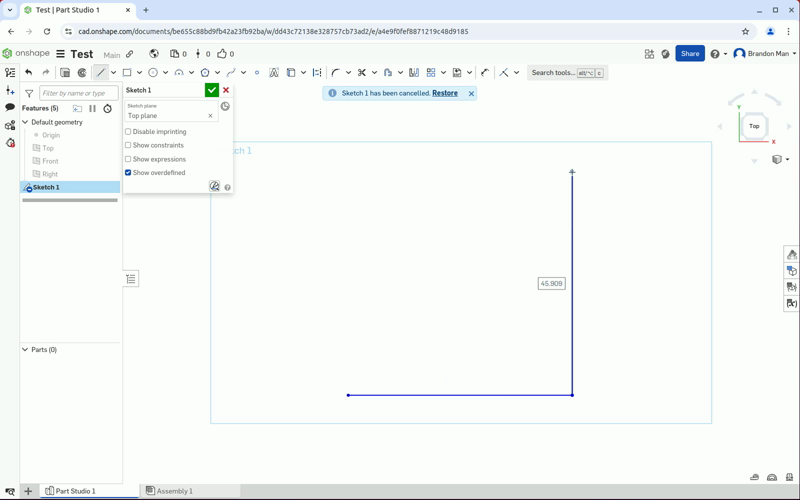
mouse_move(348, 171)
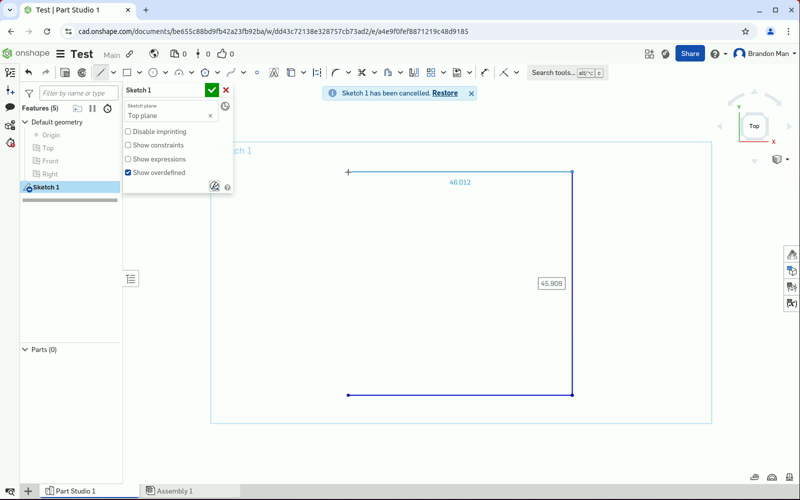
click(348, 171)
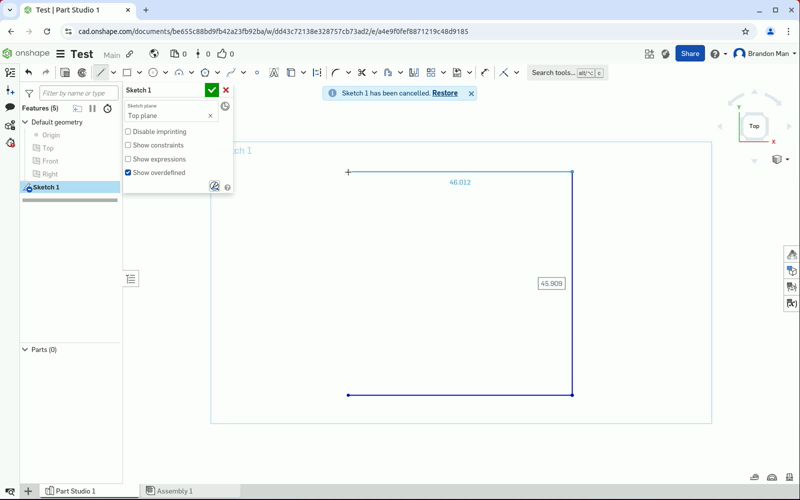
key_up(shift)
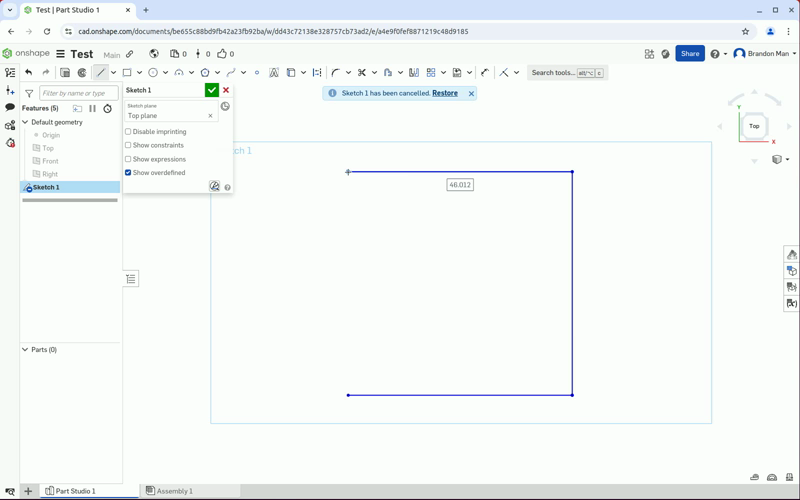
key_down(shift)
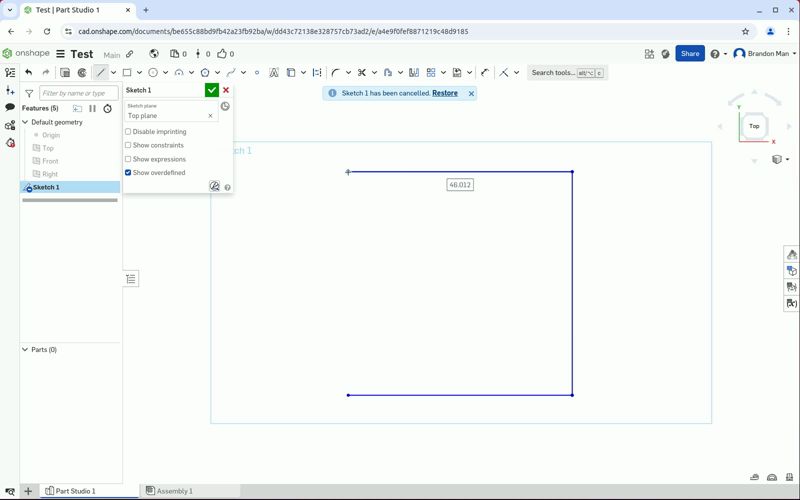
mouse_move(348, 395)
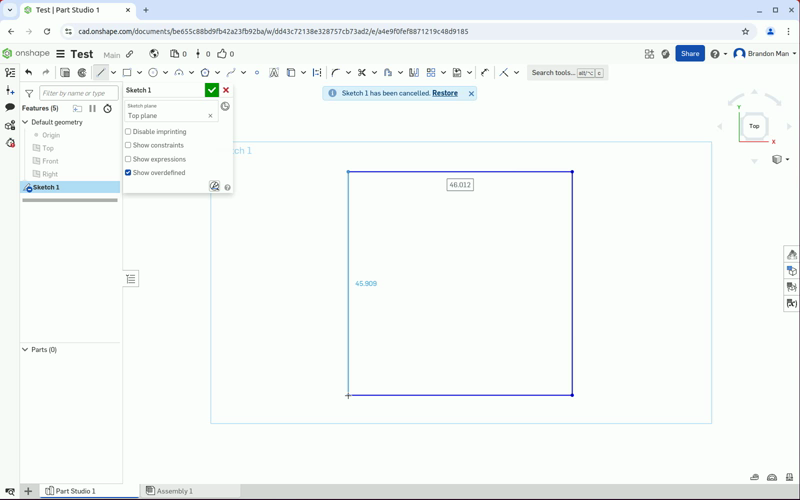
key_up(shift)
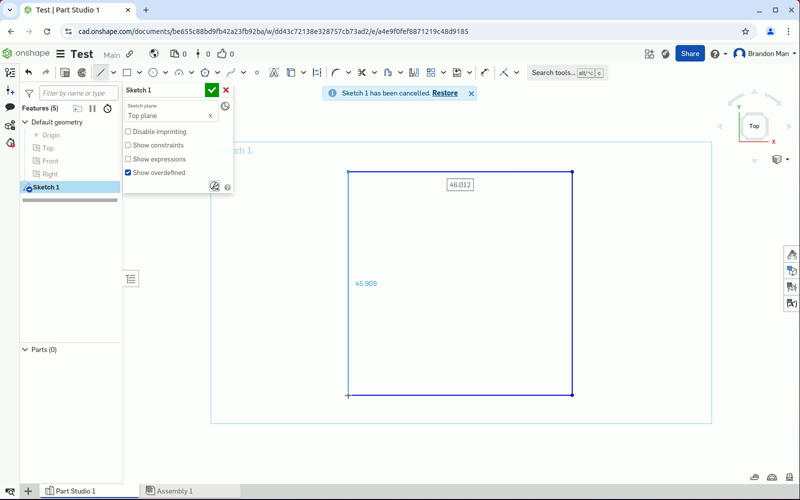
click(348, 395)
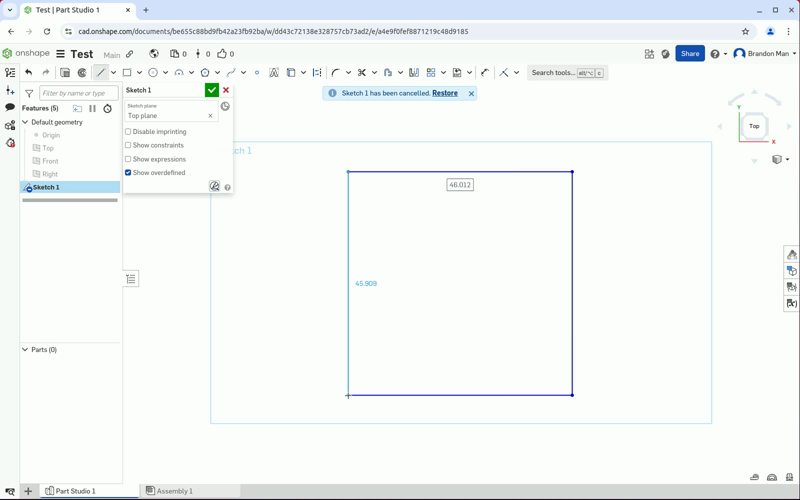
key(esc)
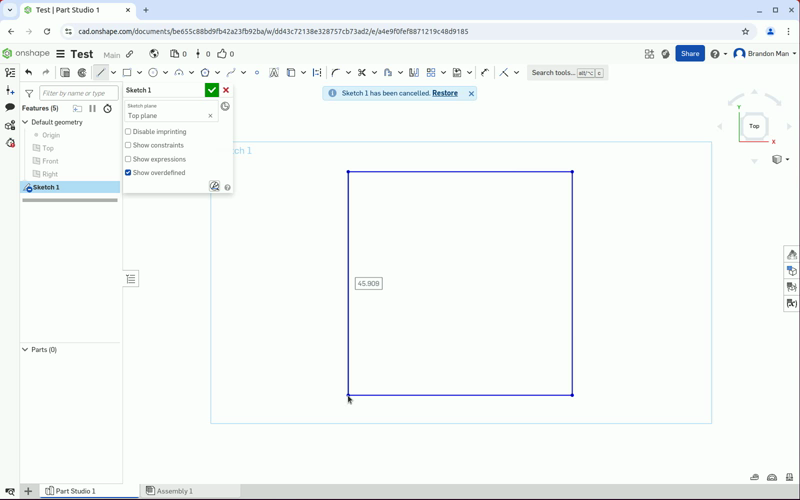
mouse_move(511, 224)
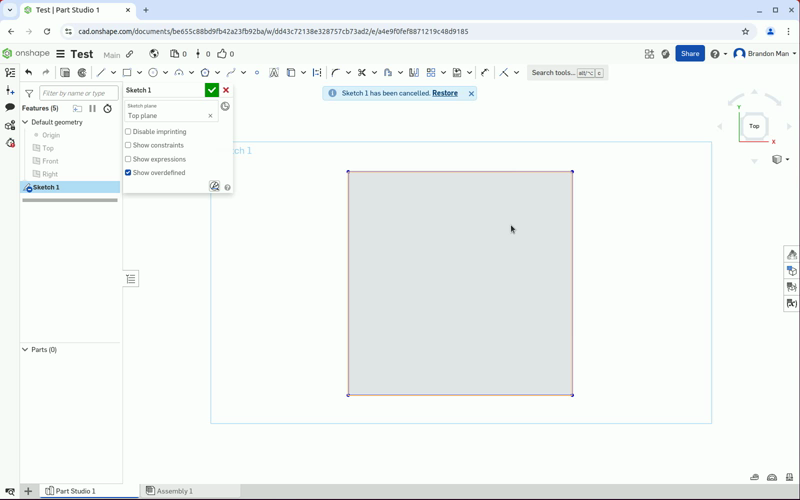
click(511, 224)
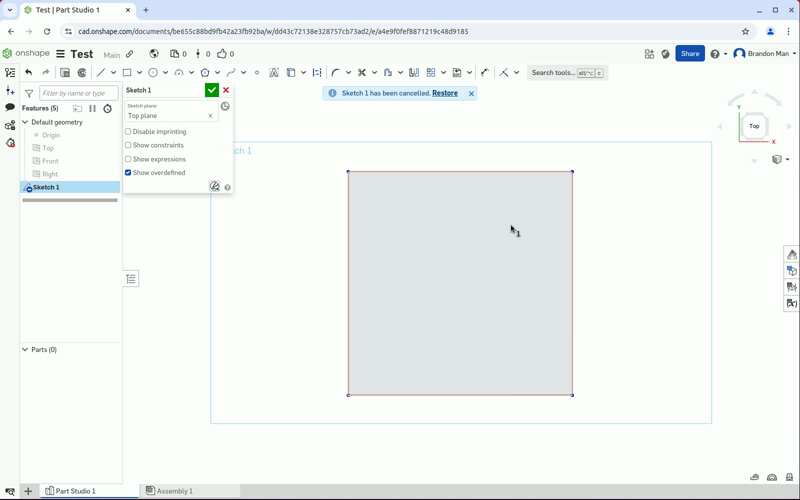
mouse_move(73, 352)
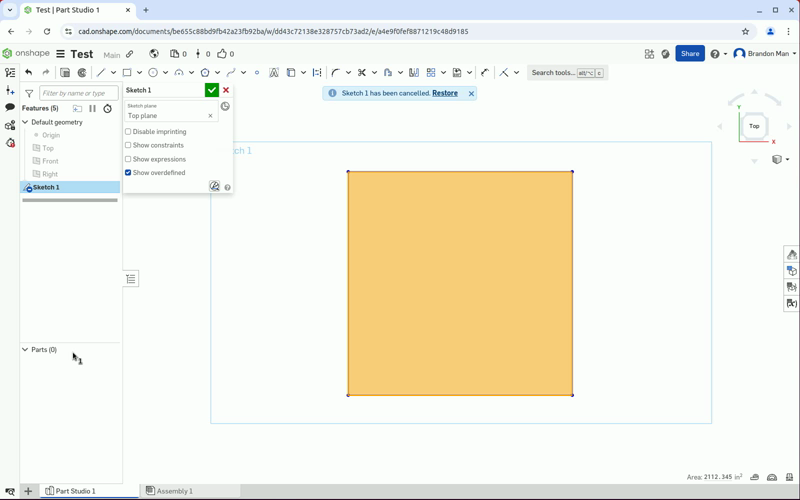
key(shift+y)
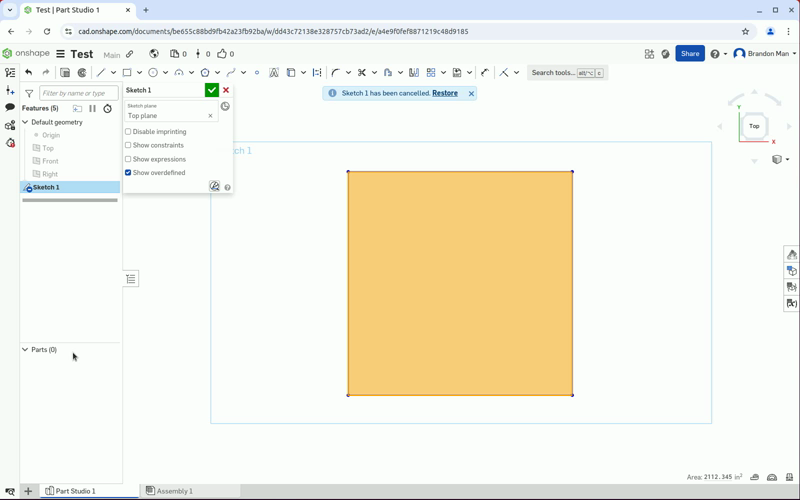
key(shift+e)
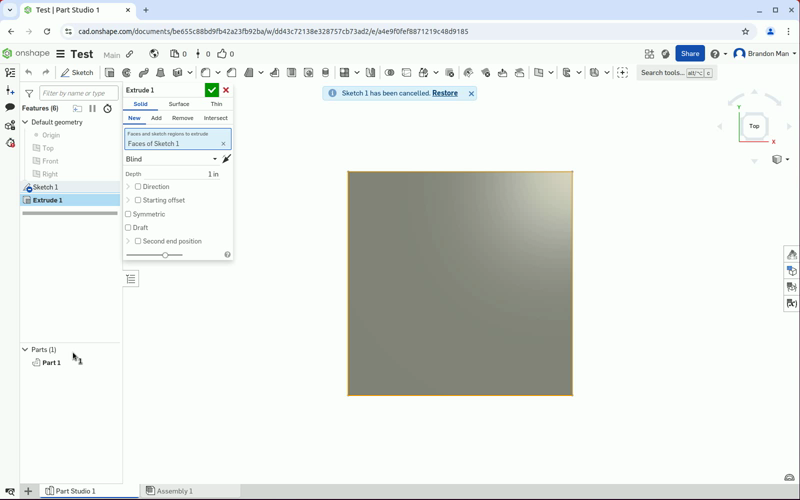
mouse_move(143, 106)
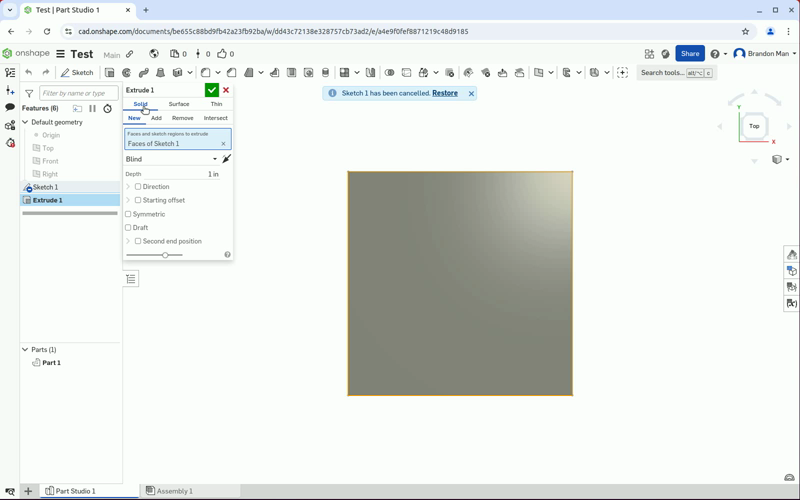
click(143, 106)
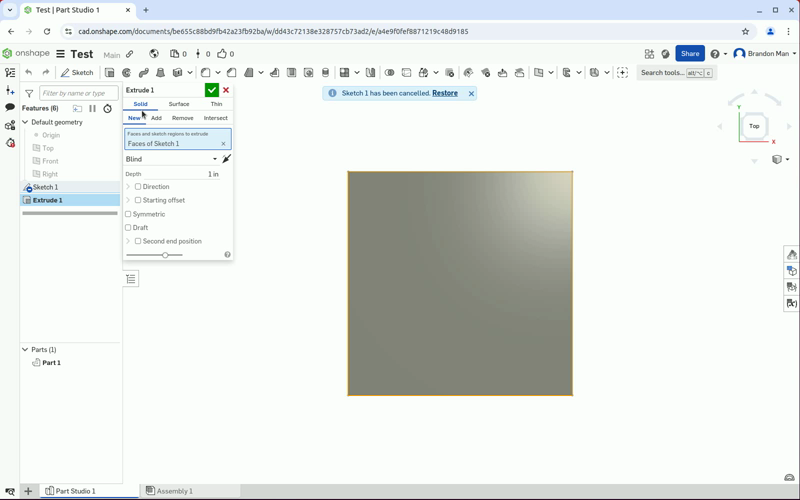
mouse_move(137, 120)
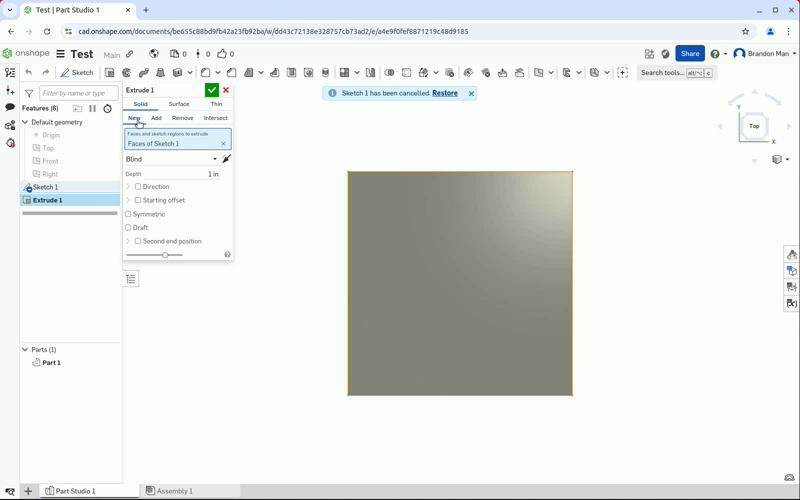
click(137, 120)
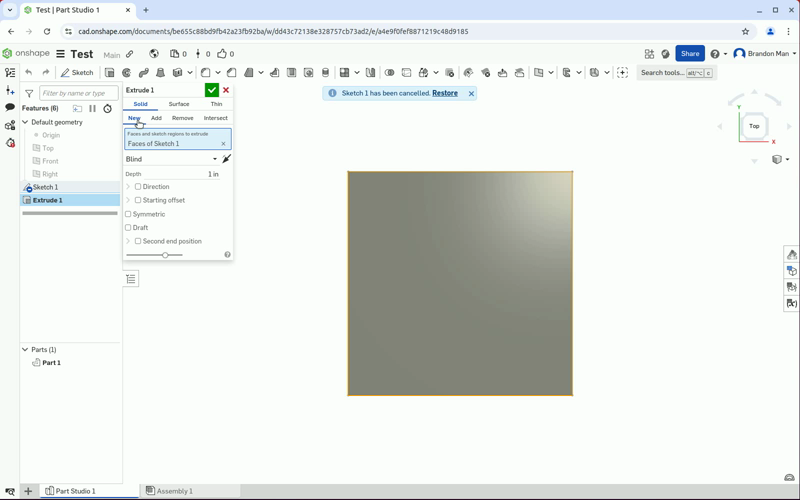
key(tab, 4)
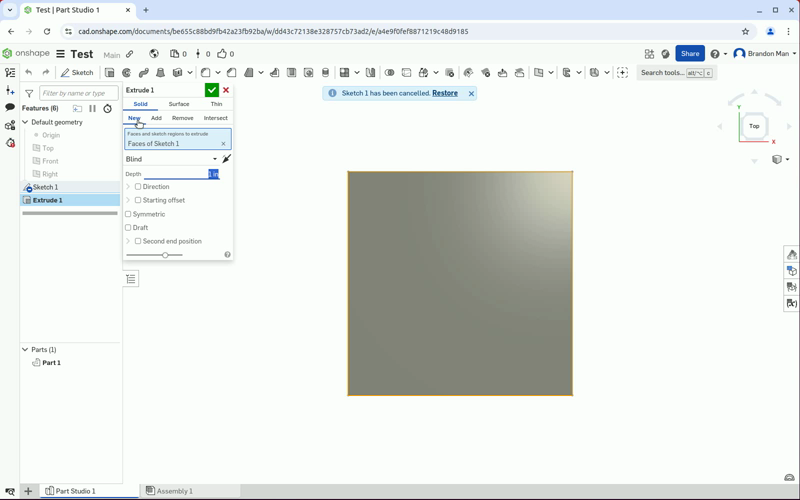
text(2.407)
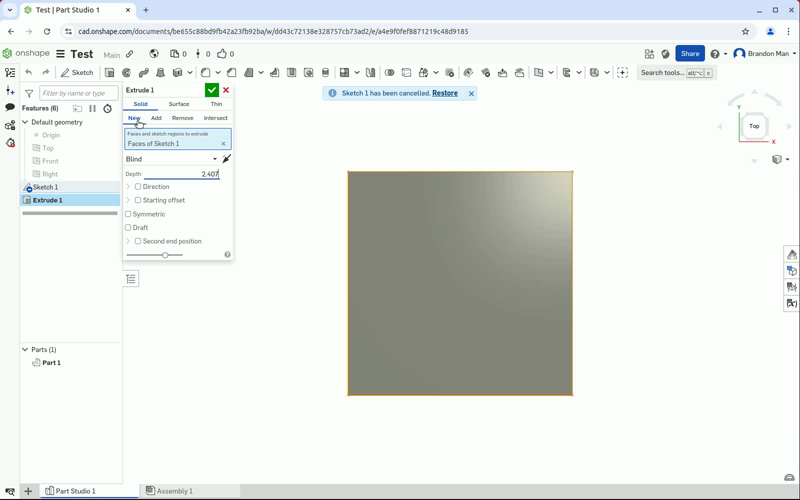
key(enter)
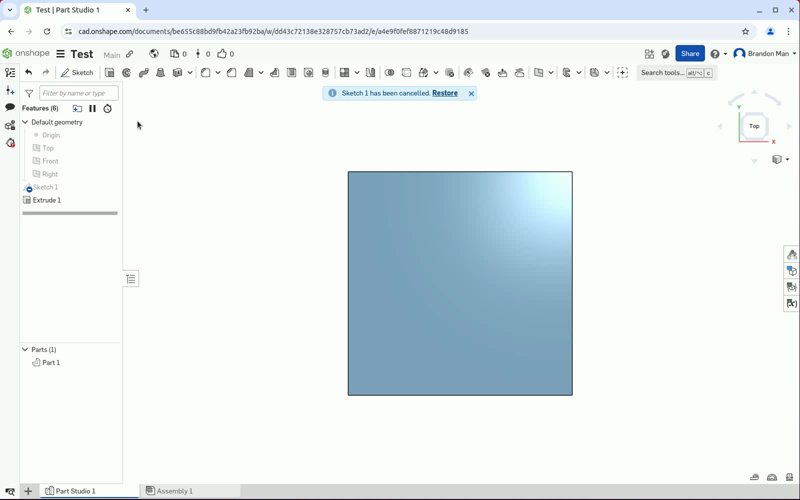
key(shift+h)
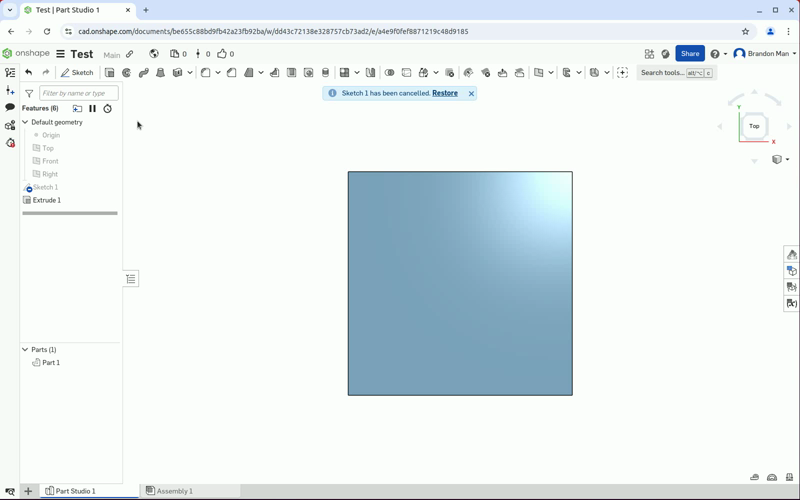
key(shift+h)
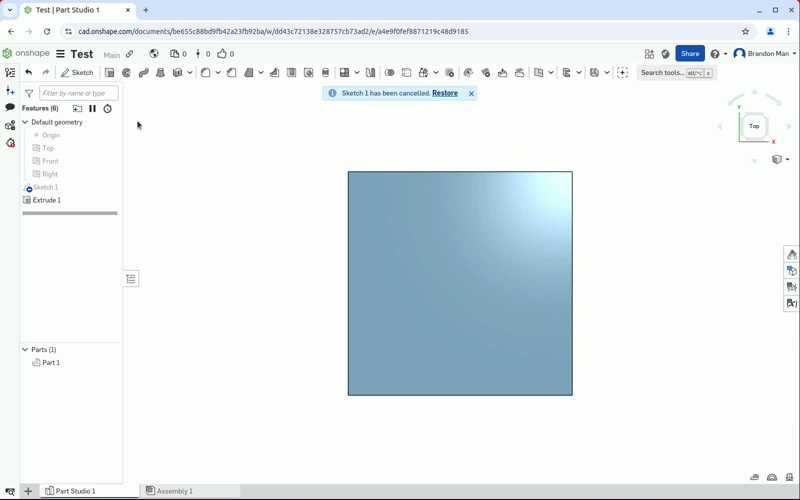
mouse_move(73, 189)
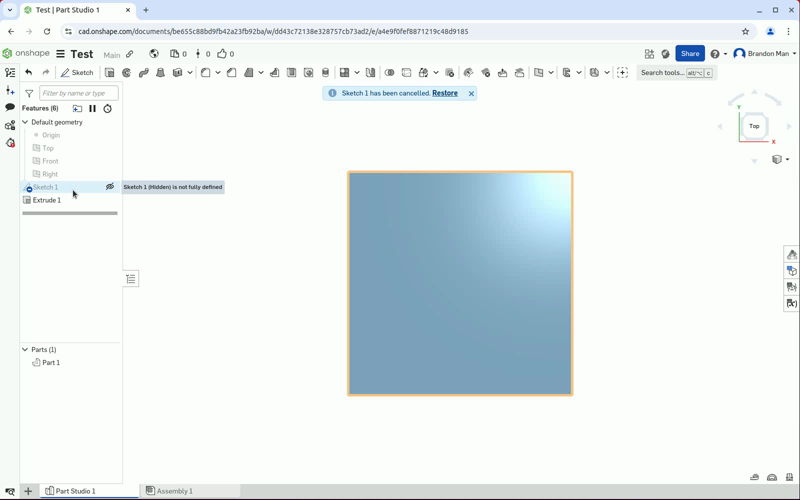
click(73, 189)
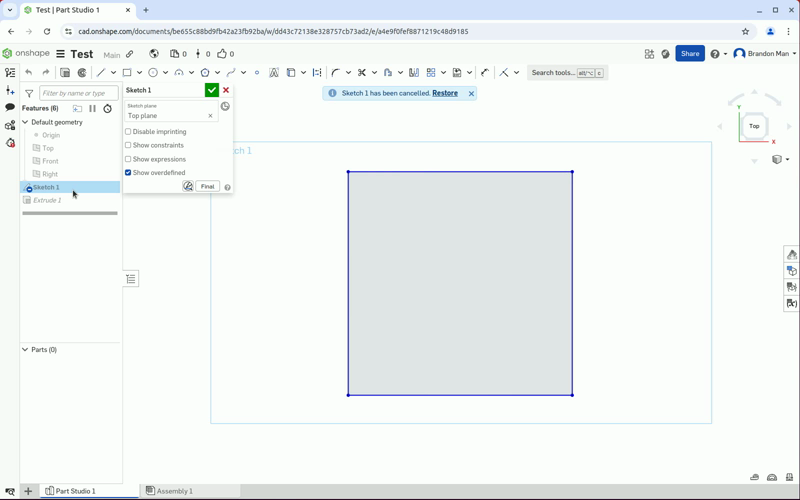
mouse_move(229, 92)
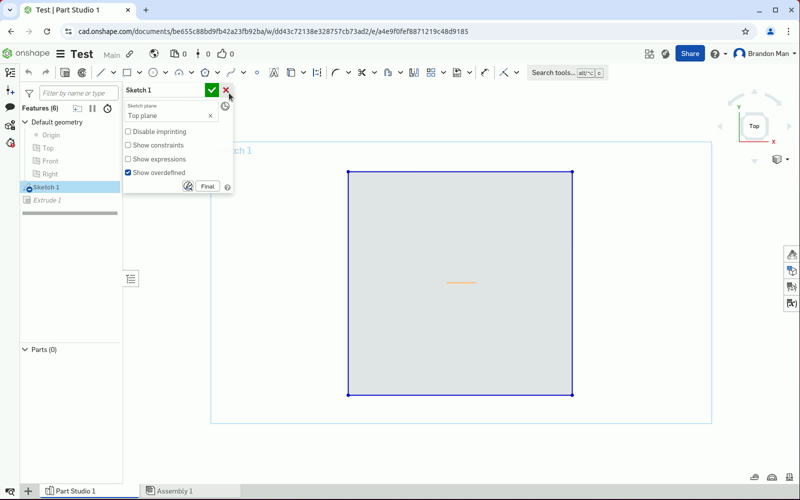
click(229, 92)
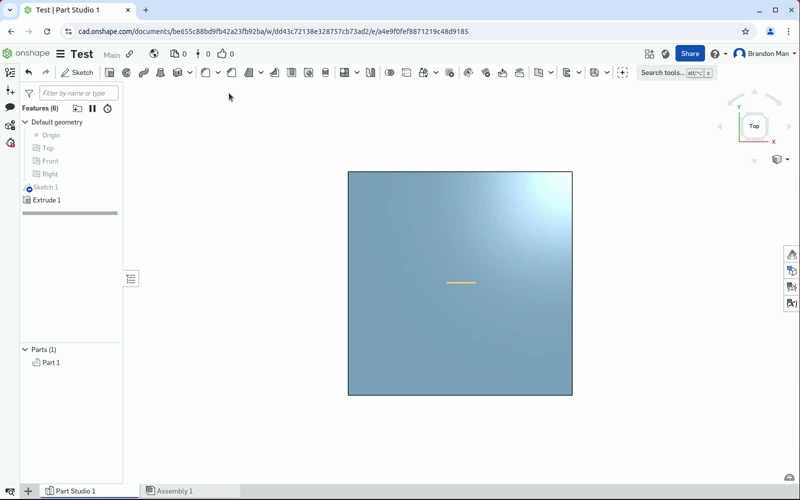
mouse_move(541, 75)
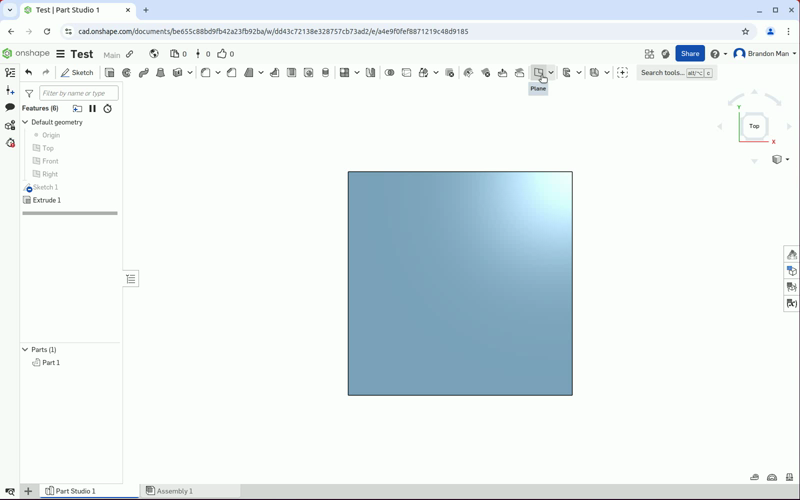
click(541, 75)
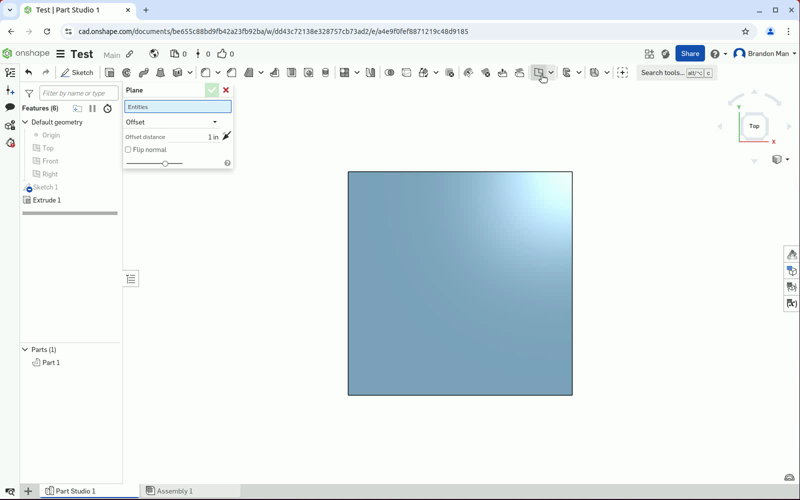
mouse_move(73, 150)
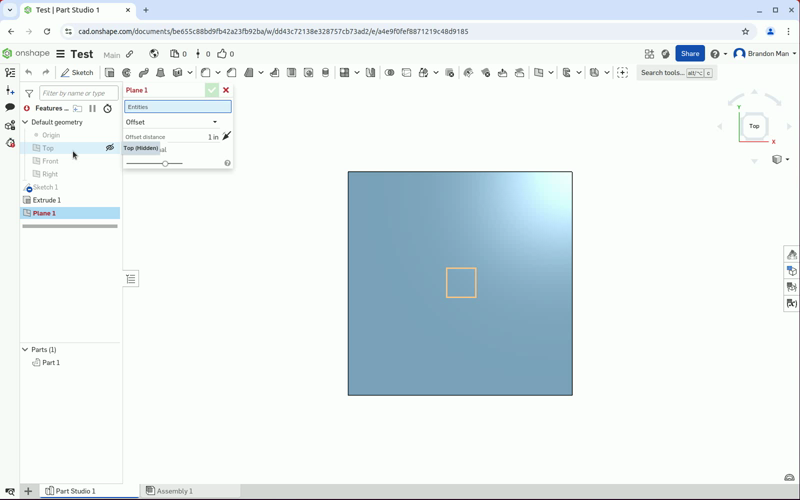
click(73, 150)
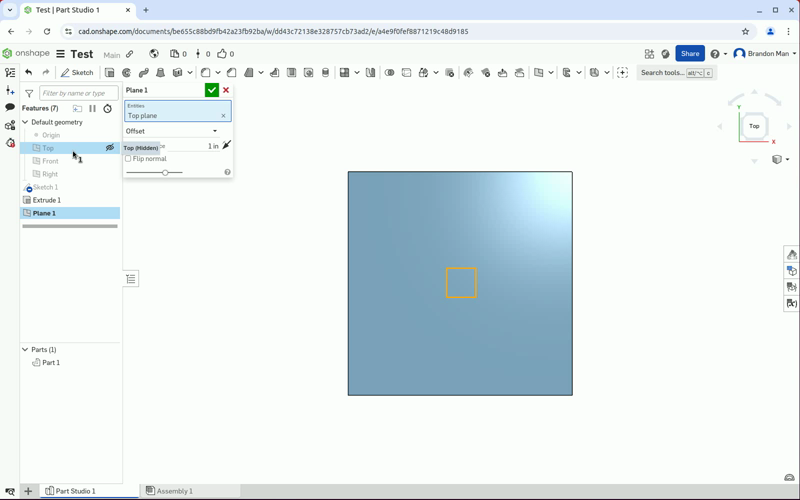
key(tab, 2)
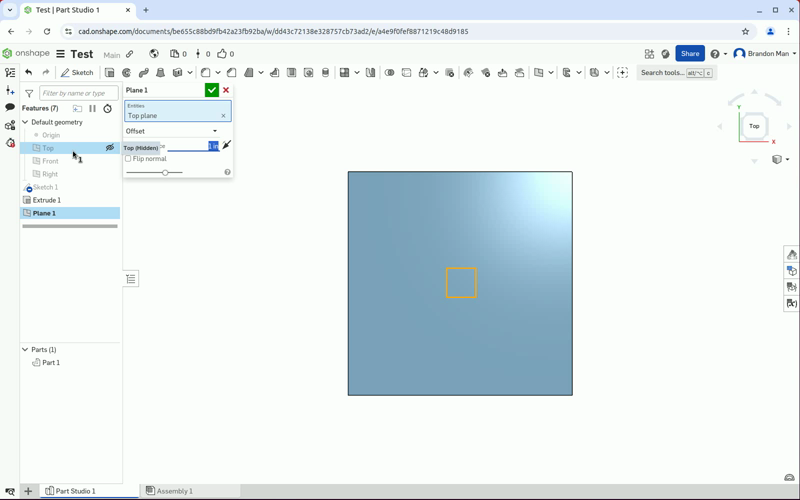
text(2.403)
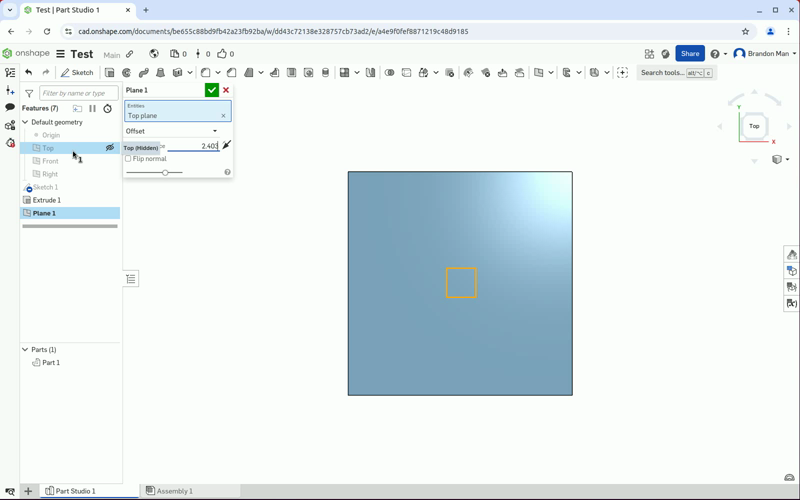
key(enter, 2)
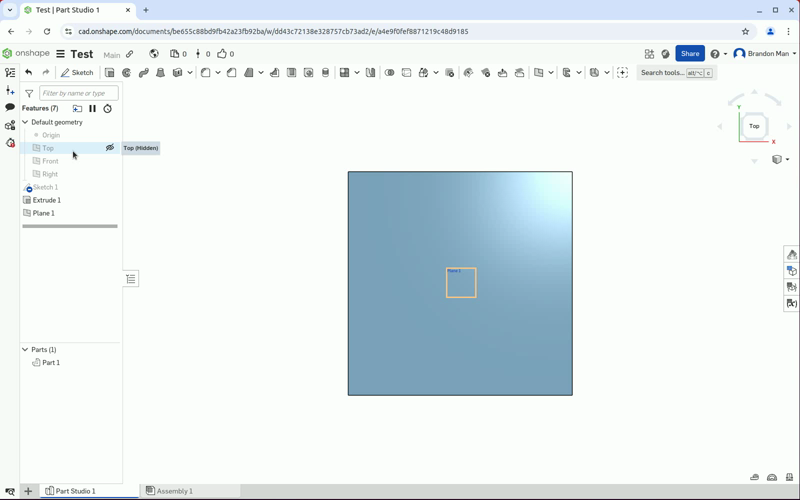
key(shift+s)
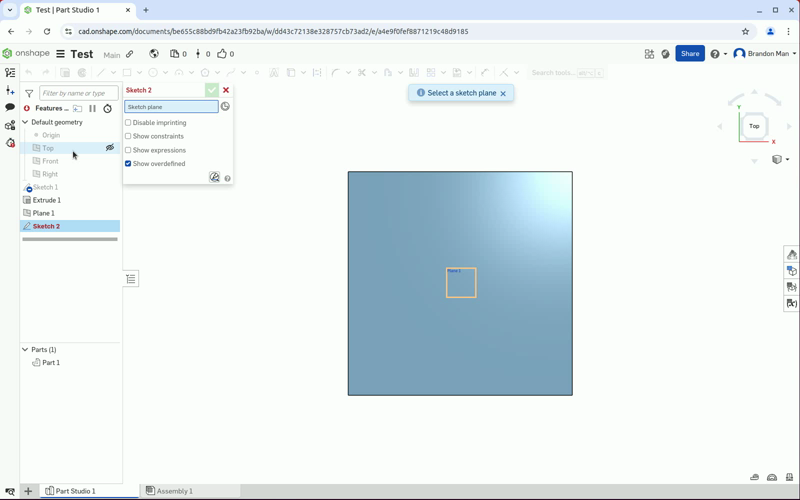
mouse_move(73, 215)
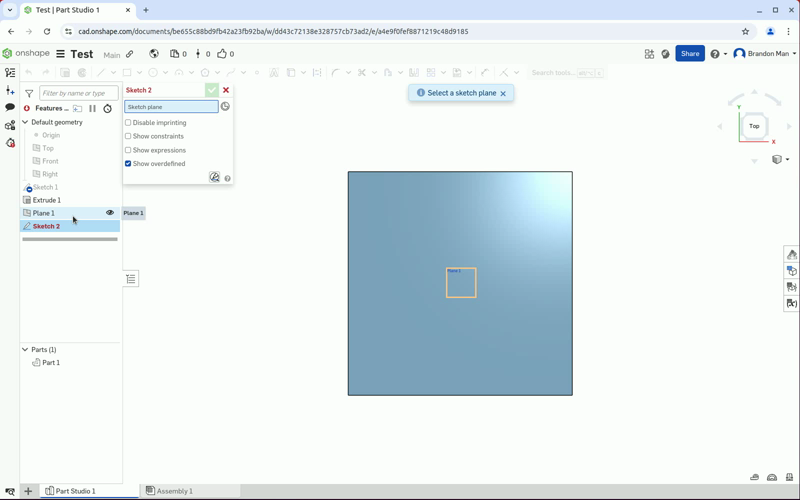
click(73, 215)
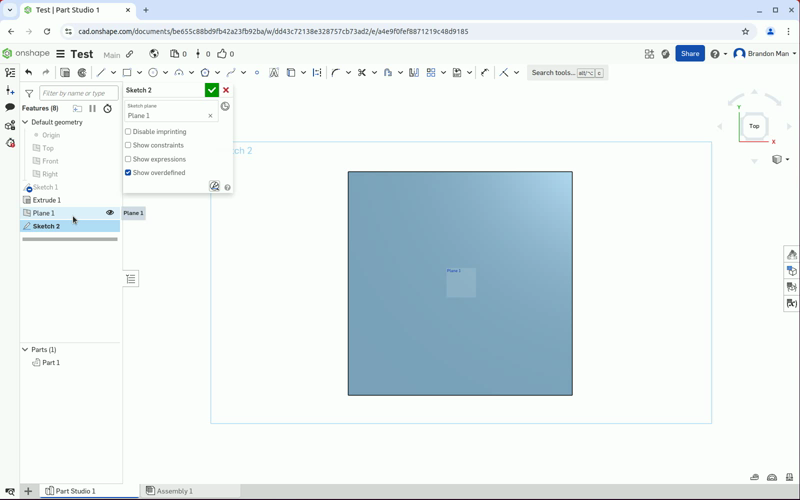
mouse_move(73, 352)
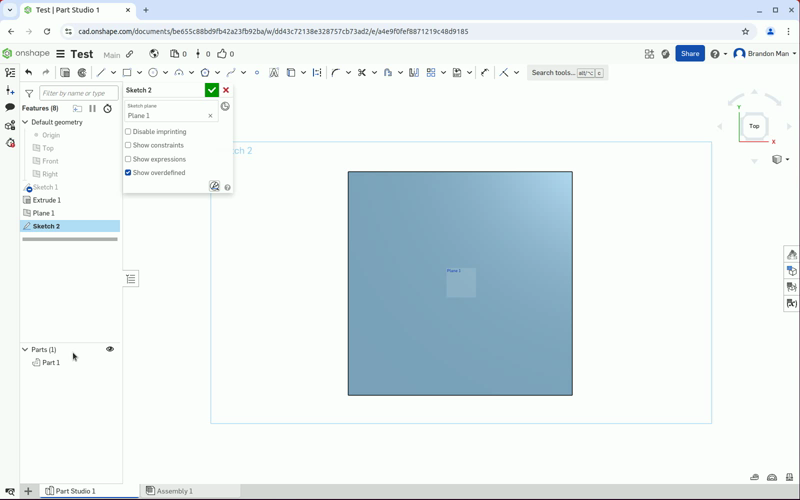
key(y)
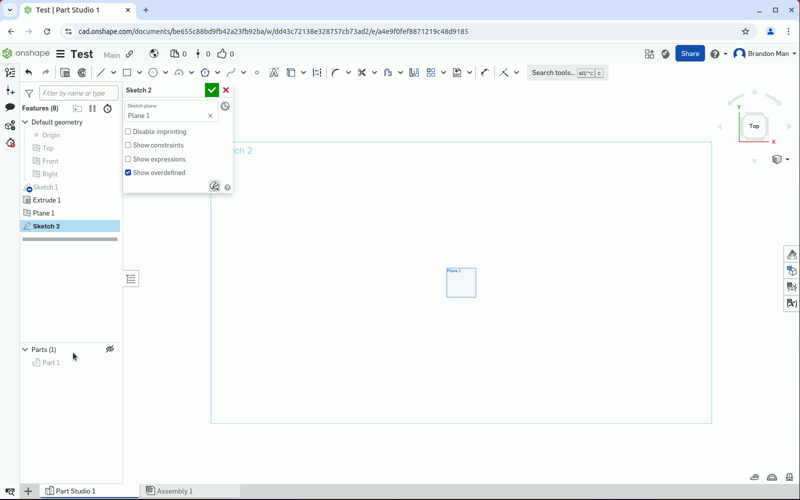
key(l)
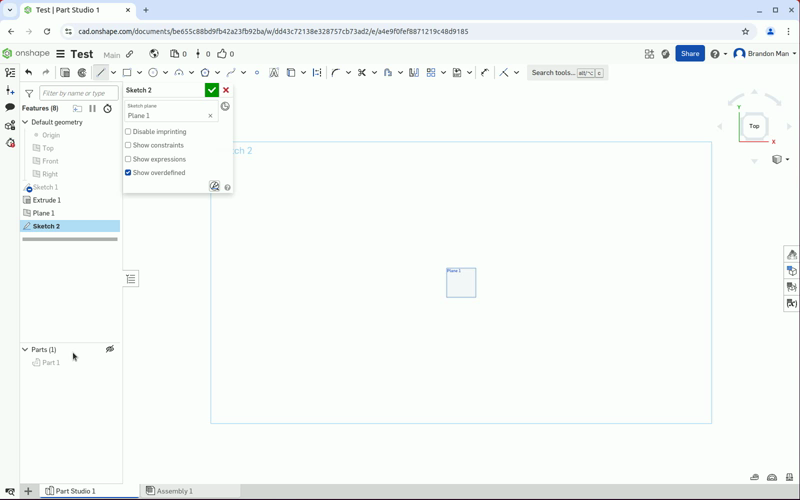
key_down(shift)
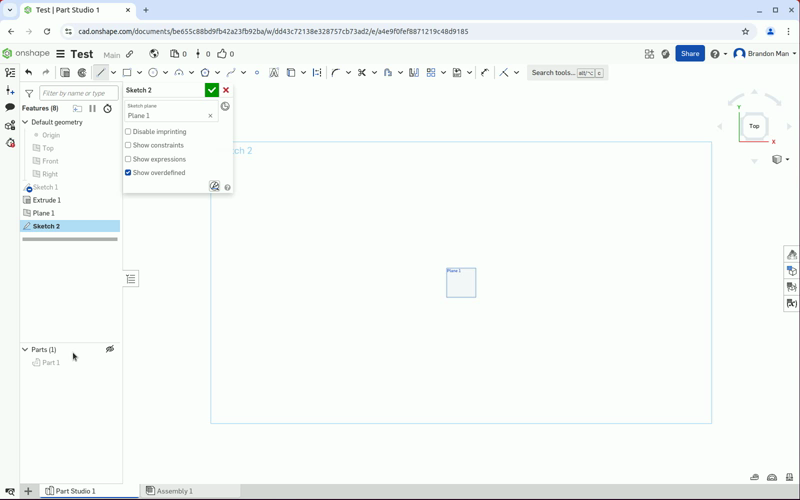
mouse_move(369, 390)
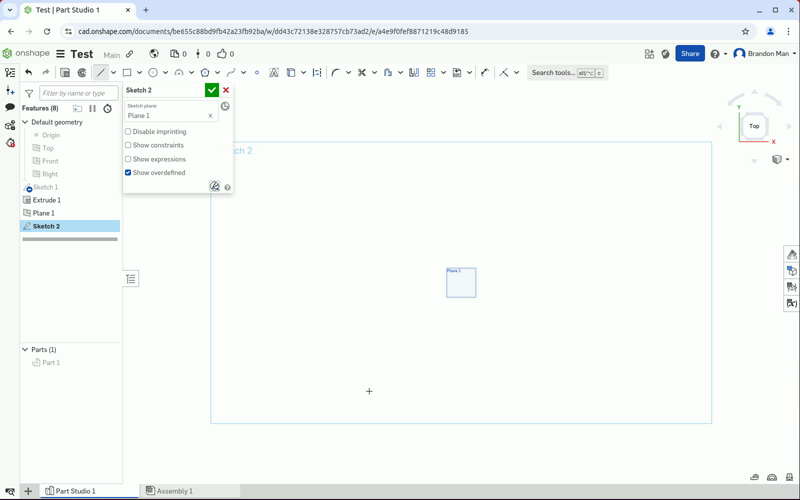
click(369, 390)
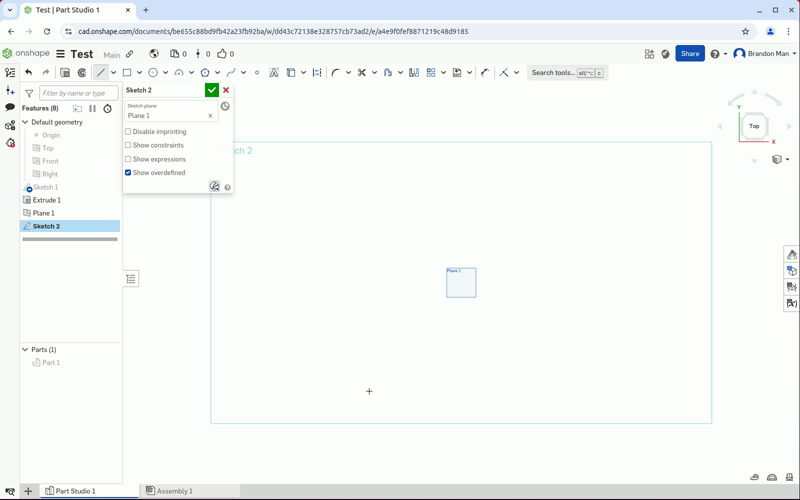
key_up(shift)
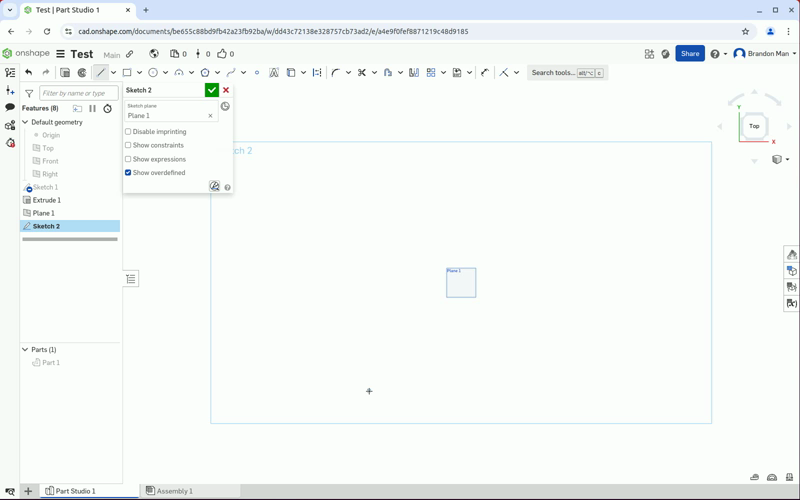
key_down(shift)
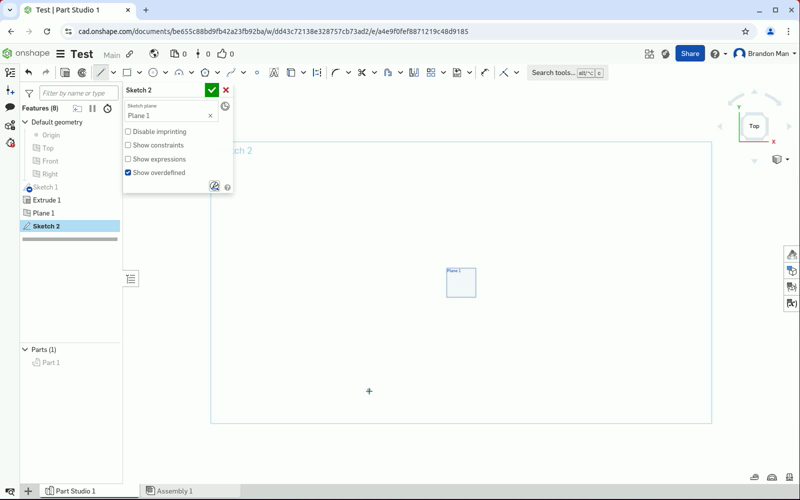
mouse_move(552, 390)
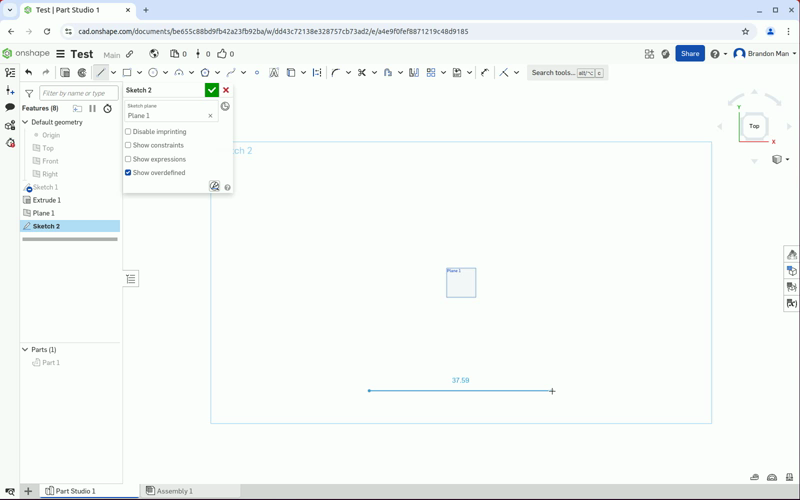
click(552, 390)
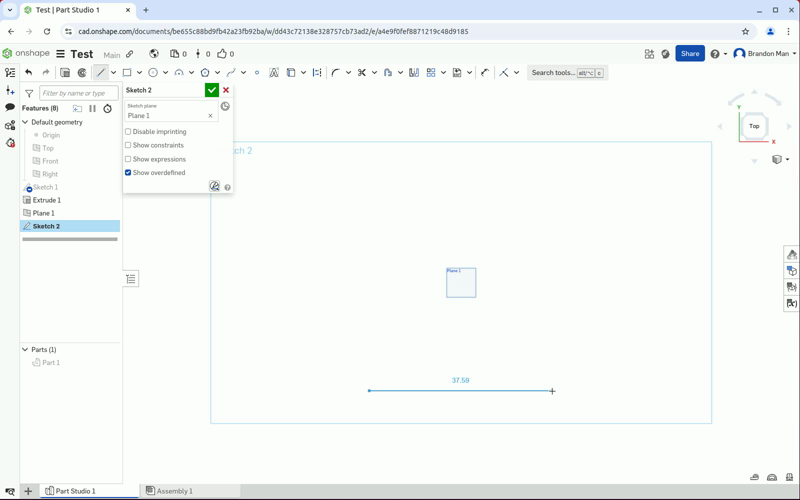
key_up(shift)
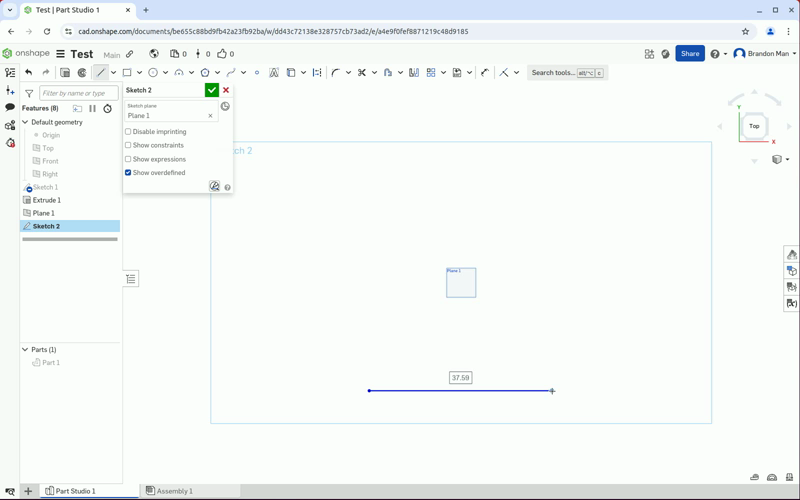
key_down(shift)
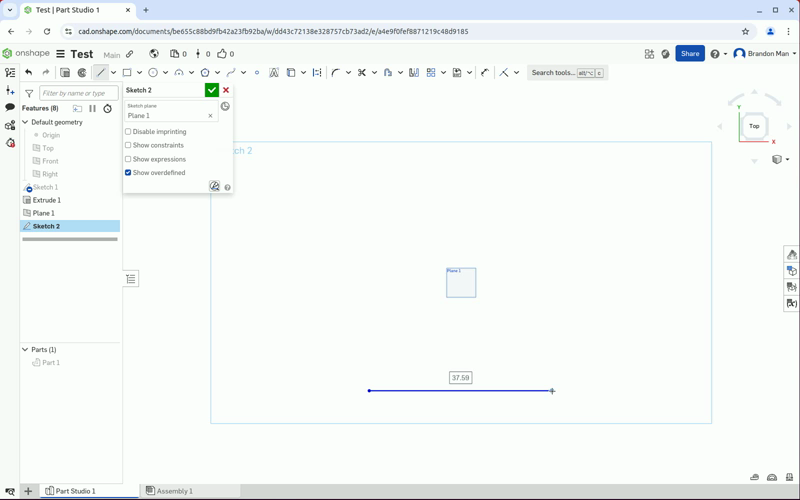
mouse_move(552, 176)
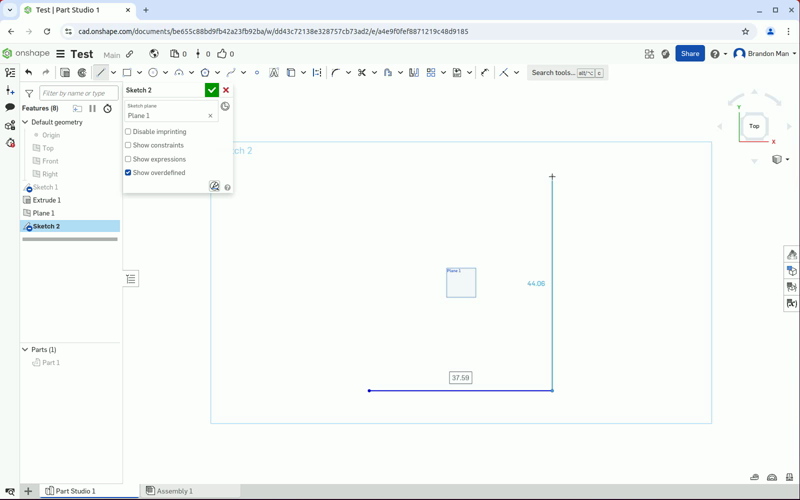
click(552, 176)
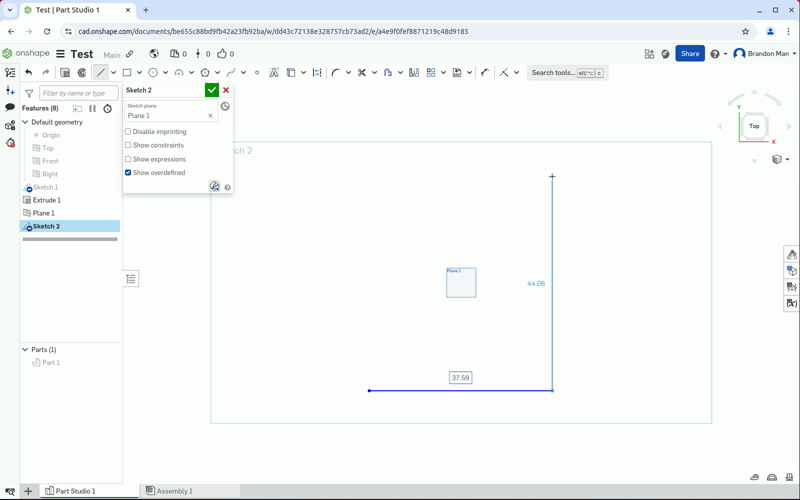
key_up(shift)
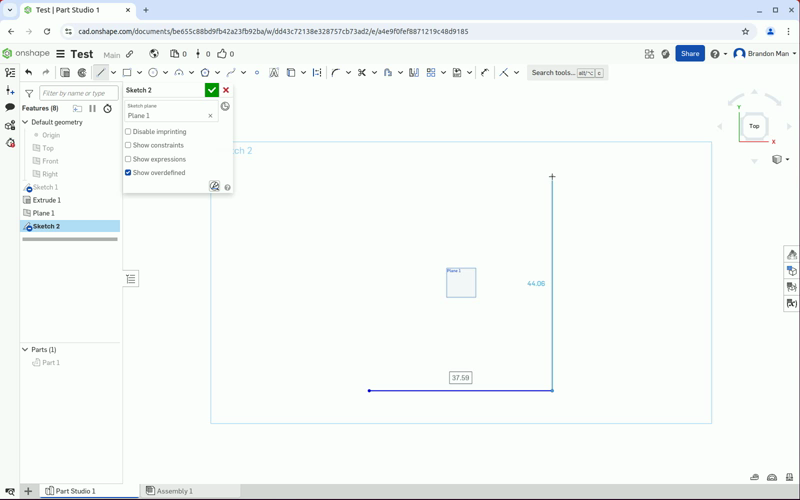
key_down(shift)
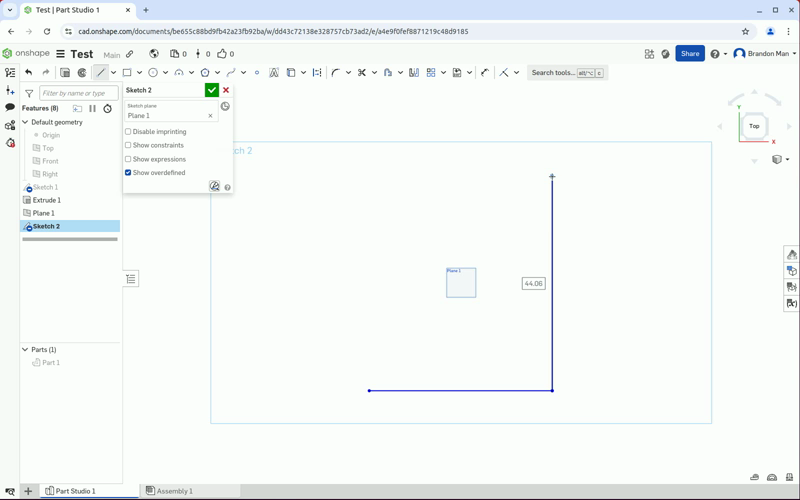
mouse_move(369, 176)
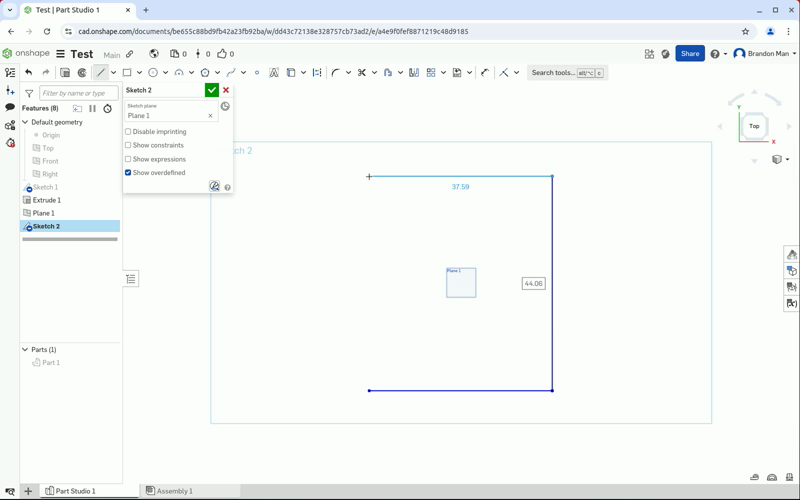
click(369, 176)
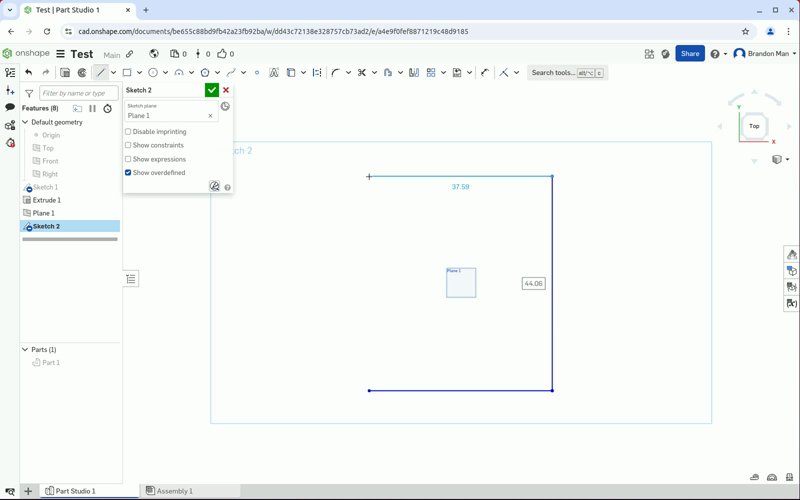
key_up(shift)
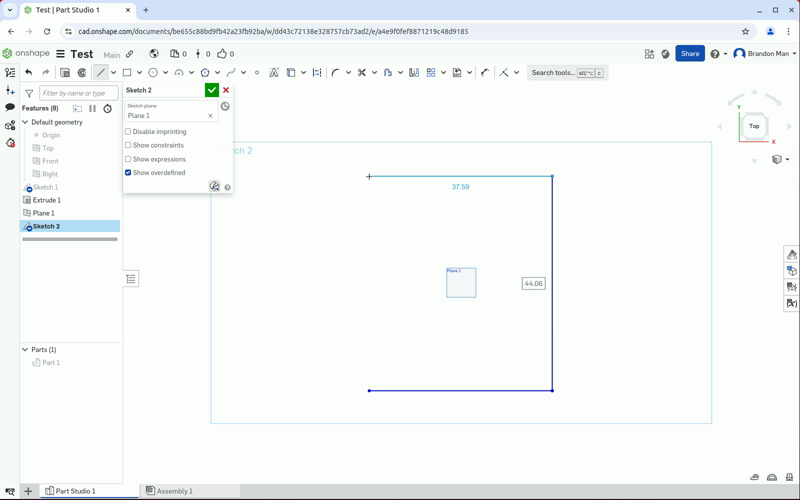
key_down(shift)
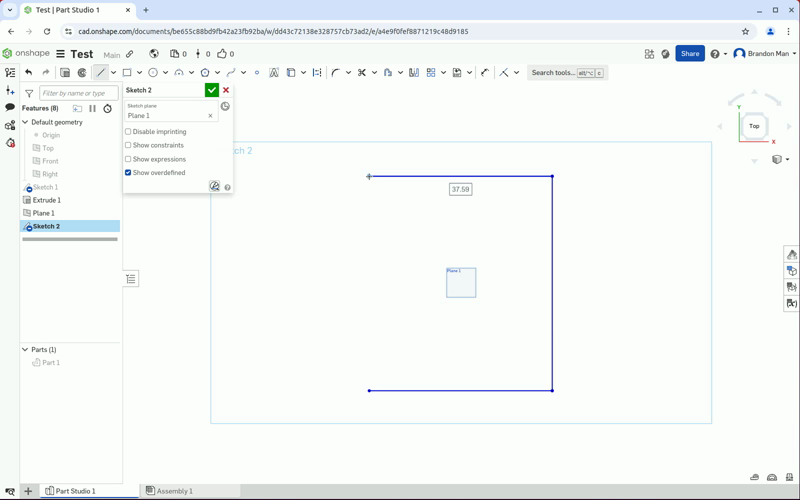
mouse_move(369, 390)
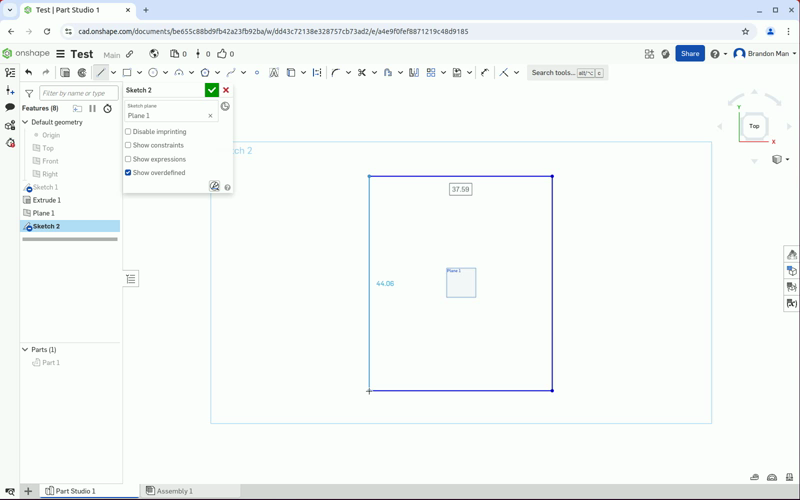
key_up(shift)
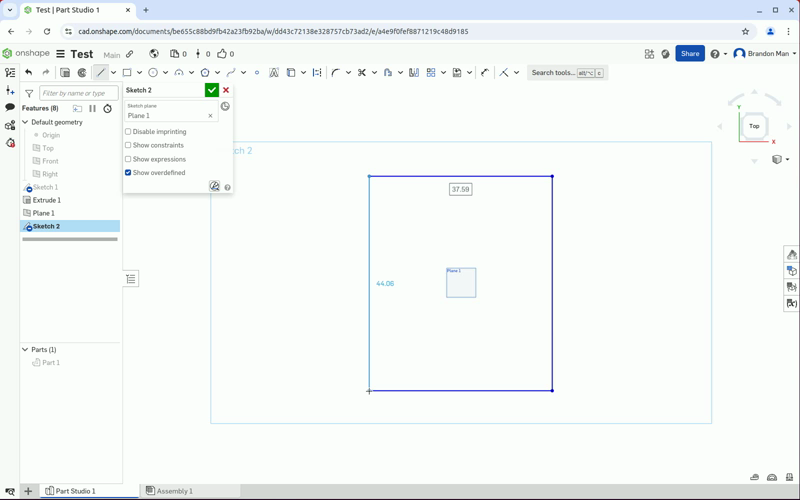
click(369, 390)
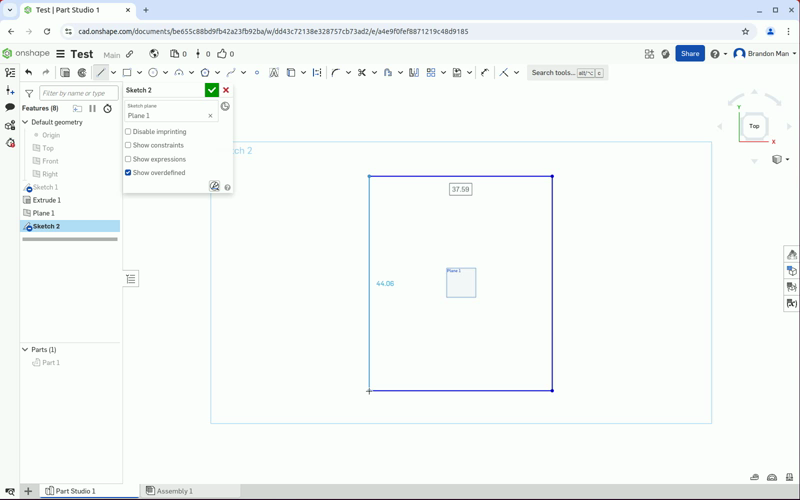
key(esc)
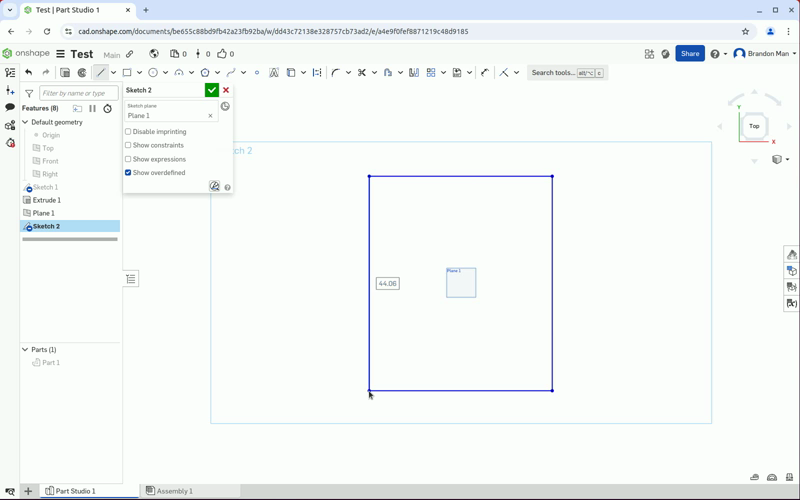
mouse_move(504, 308)
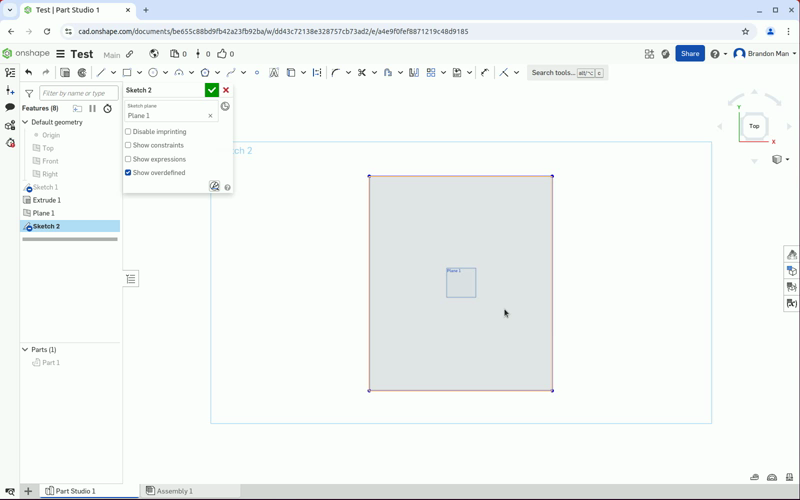
click(504, 308)
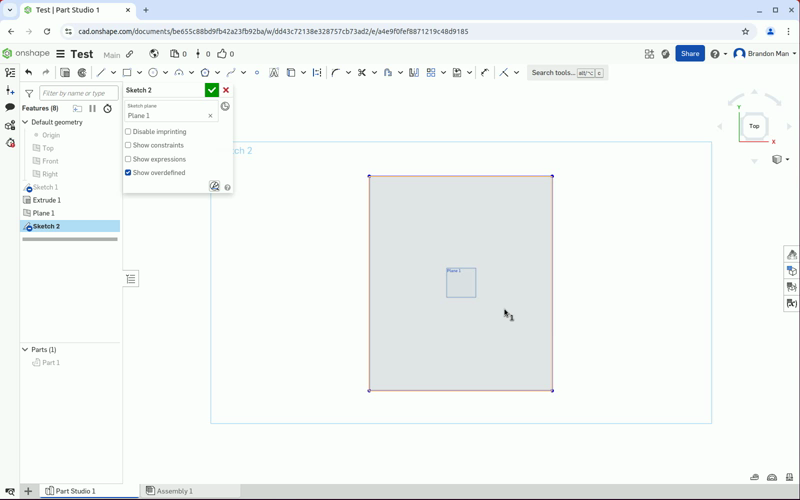
mouse_move(73, 352)
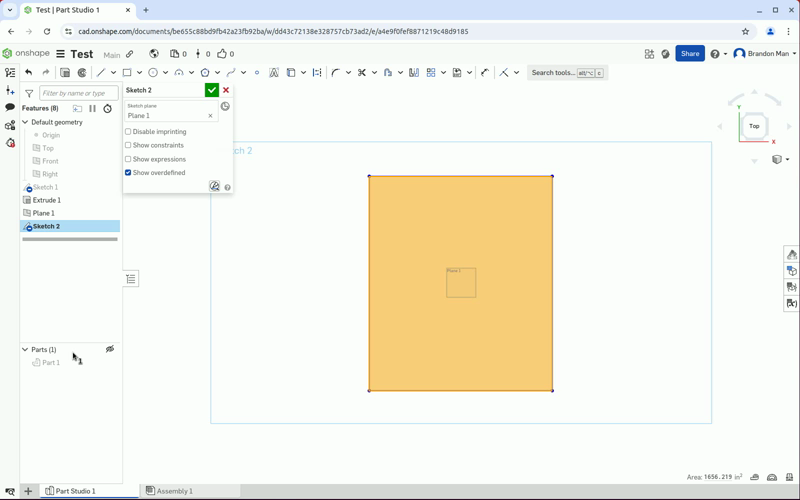
key(shift+y)
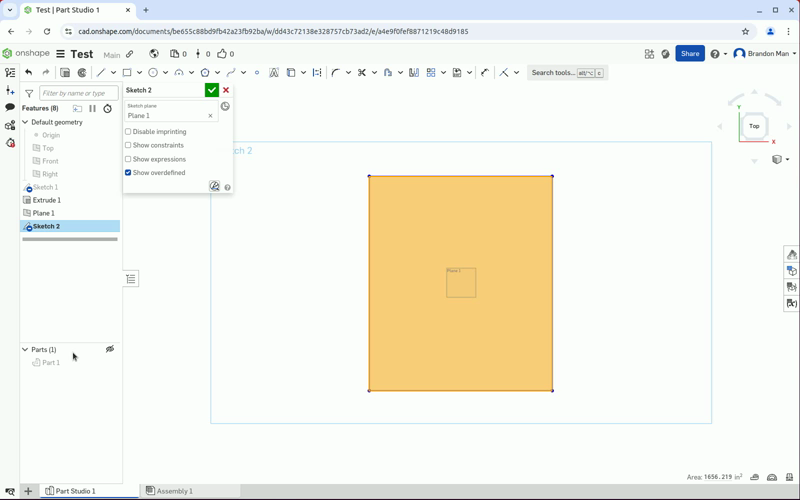
key(shift+e)
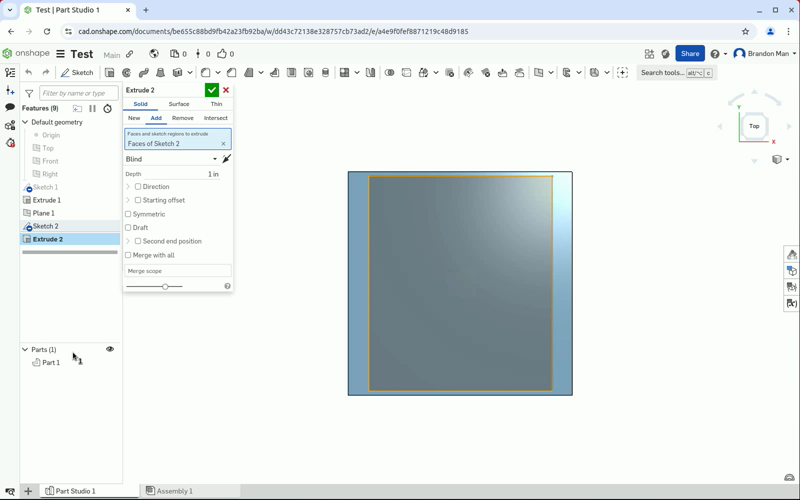
mouse_move(143, 106)
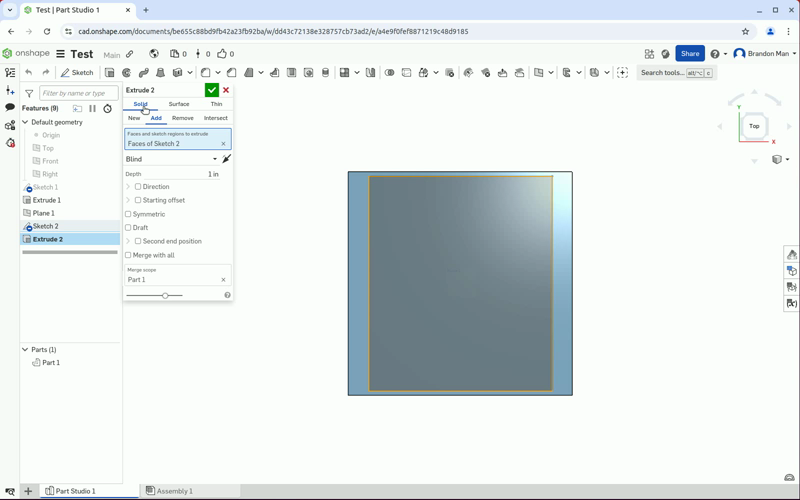
click(143, 106)
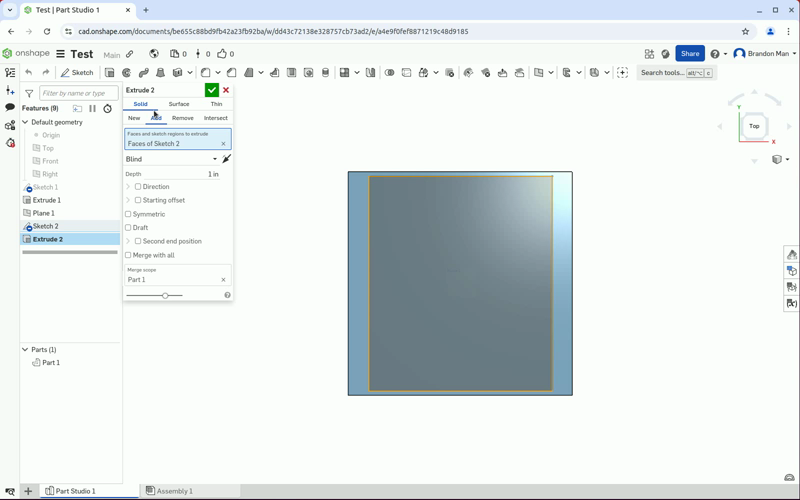
mouse_move(186, 120)
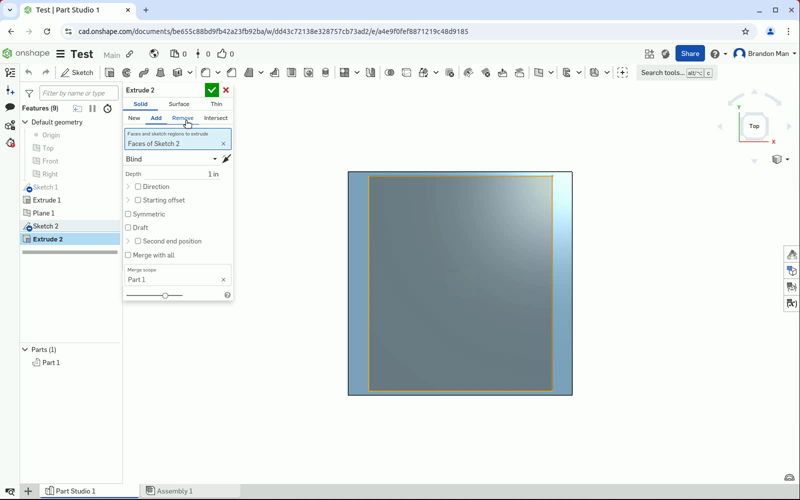
click(186, 120)
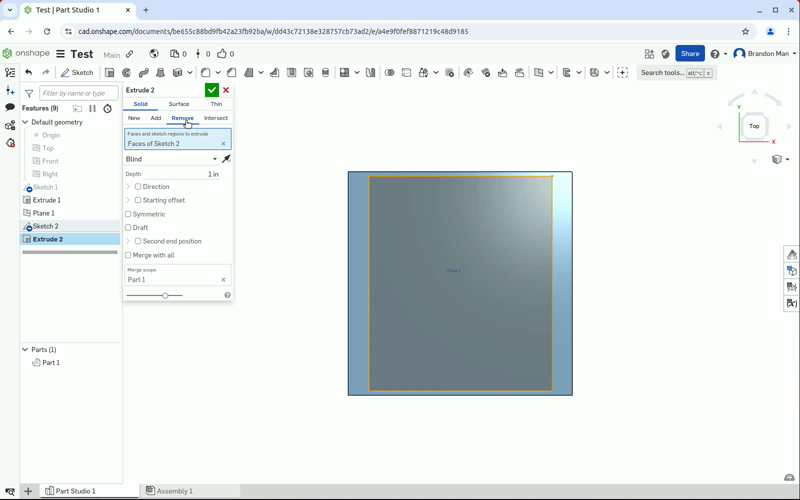
key(tab, 4)
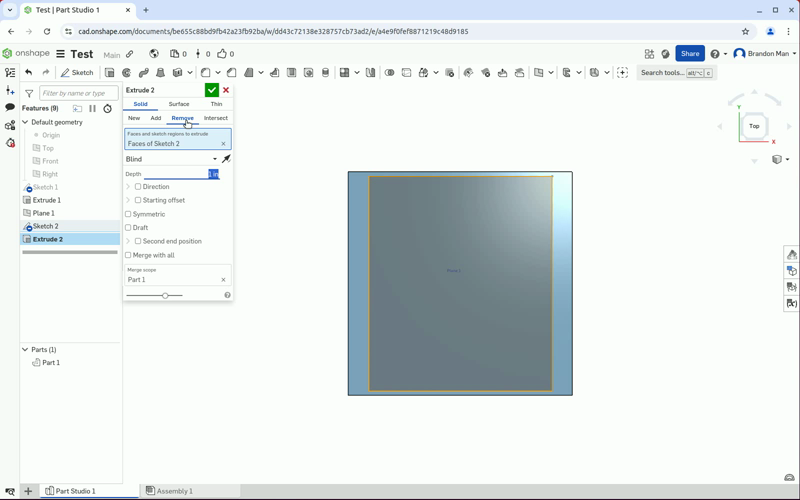
text(1.204)
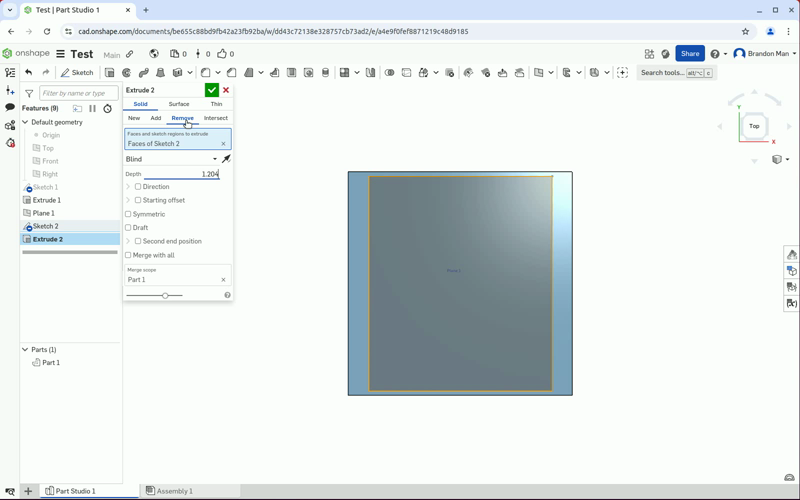
key(tab, 6)
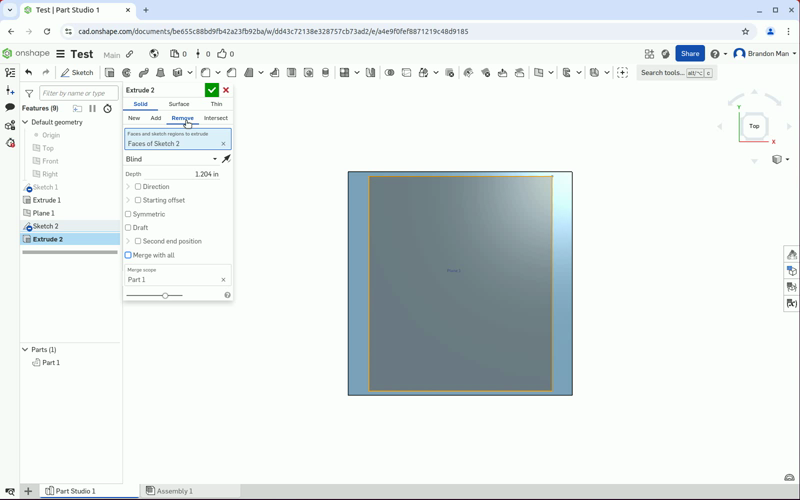
key(space)
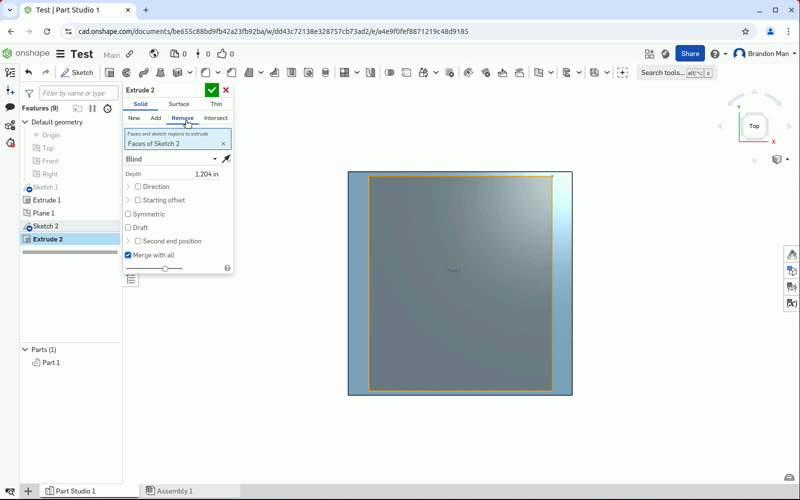
key(enter)
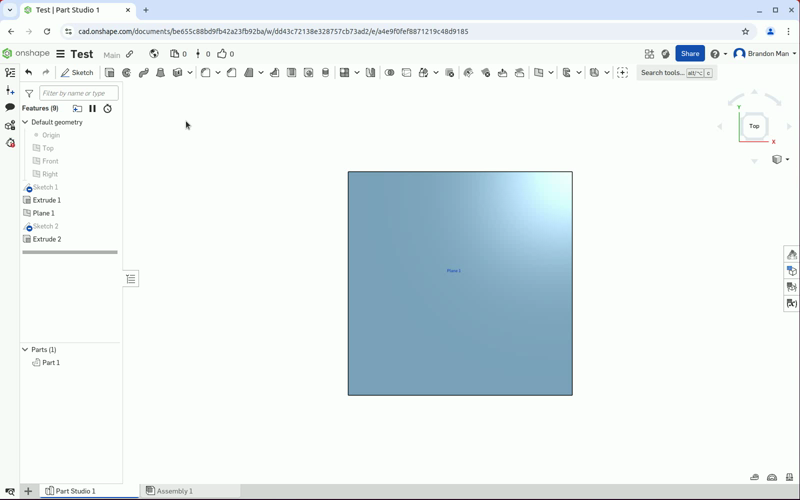
key(shift+h)
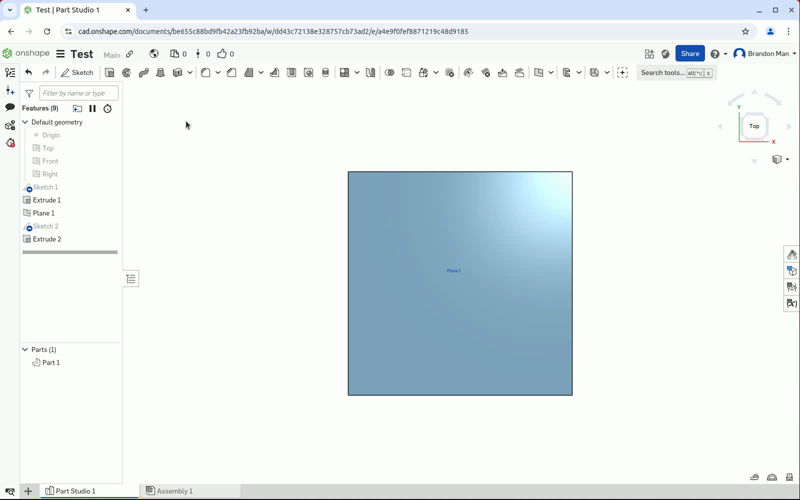
key(shift+h)
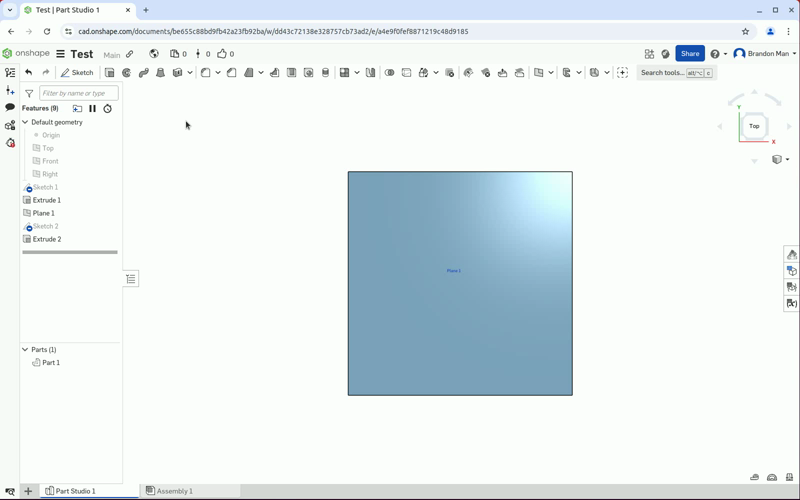
mouse_move(73, 189)
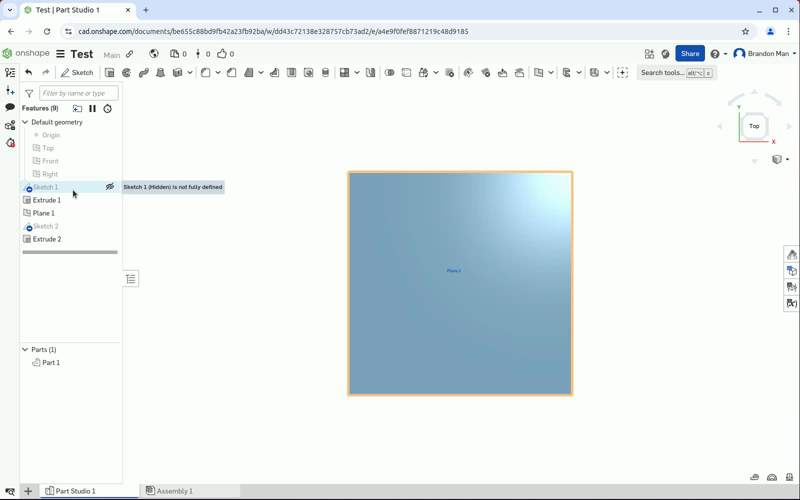
click(73, 189)
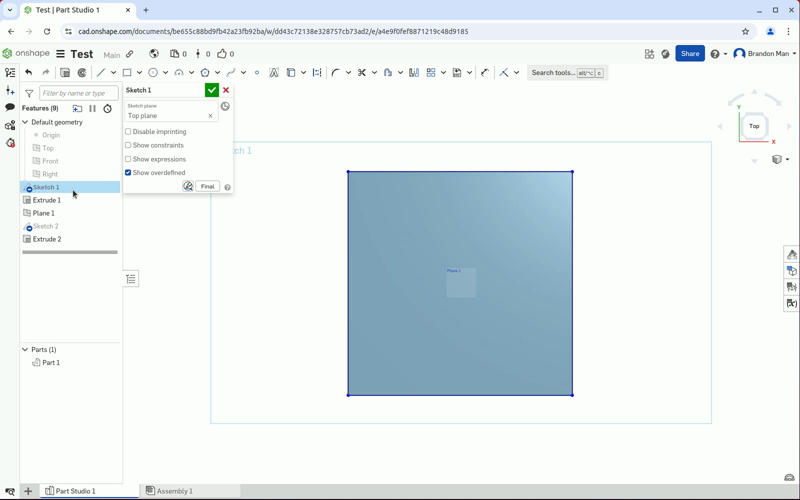
mouse_move(229, 92)
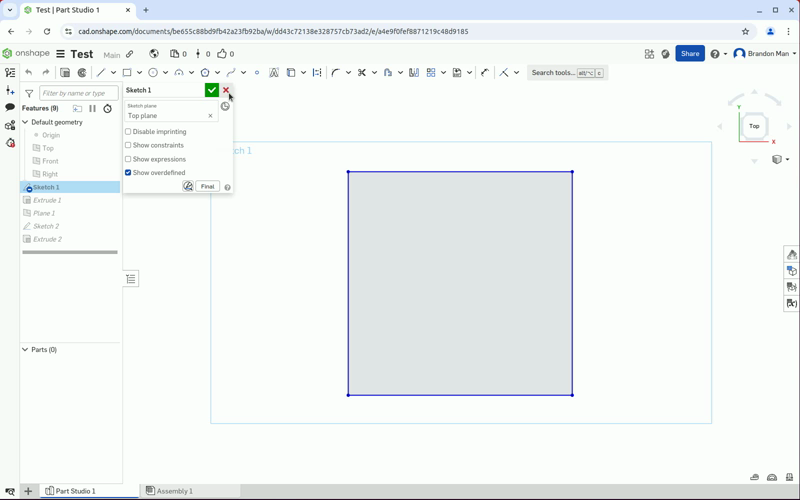
click(229, 92)
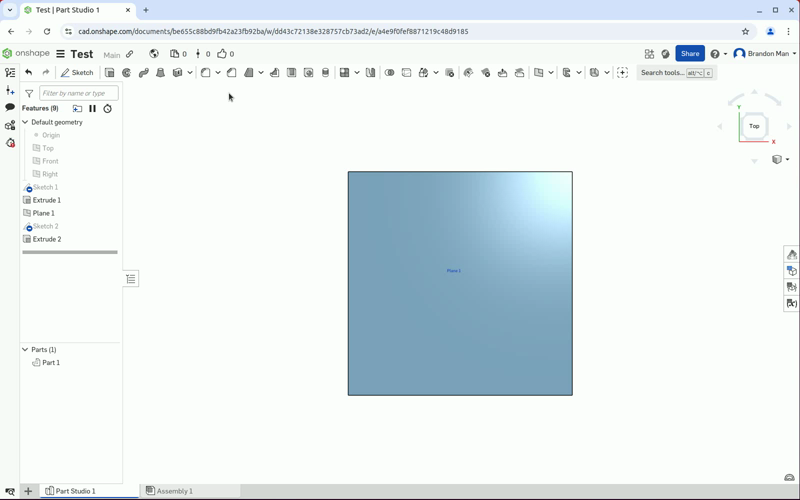
mouse_move(541, 75)
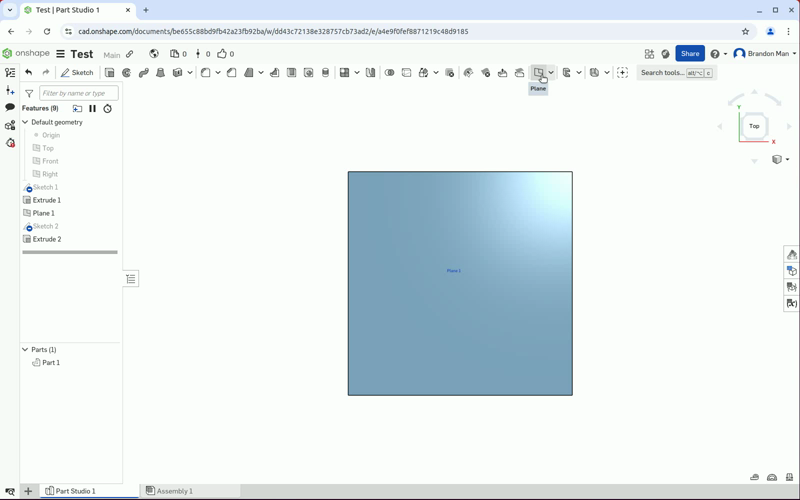
click(541, 75)
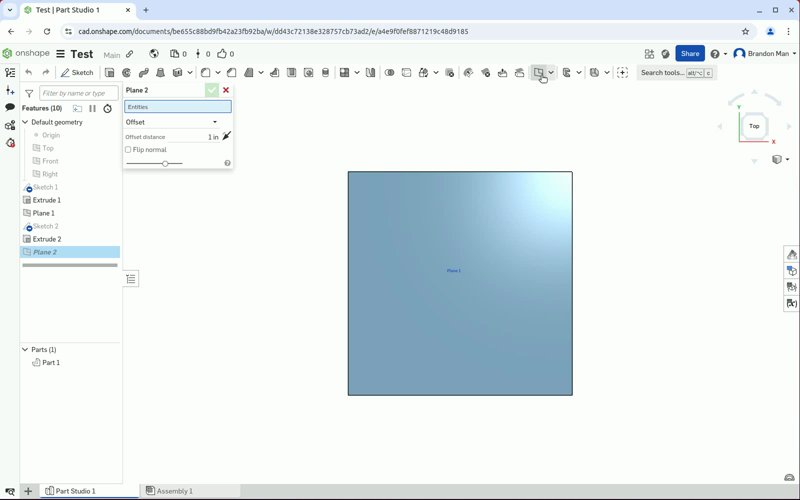
mouse_move(73, 150)
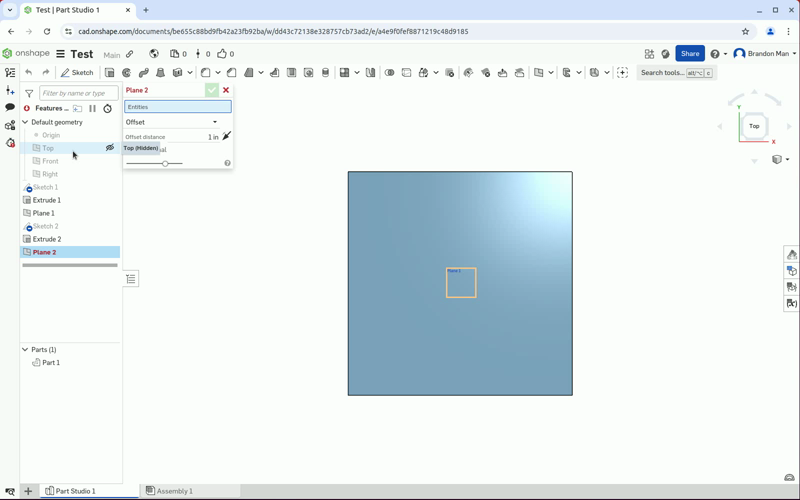
click(73, 150)
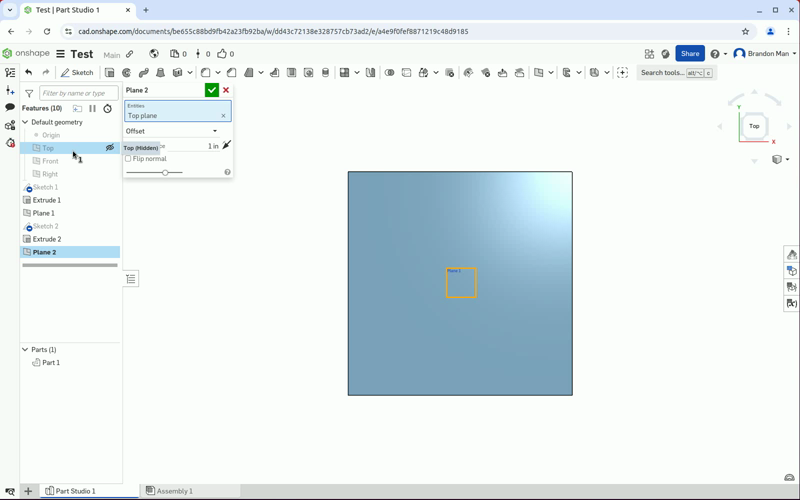
key(tab, 2)
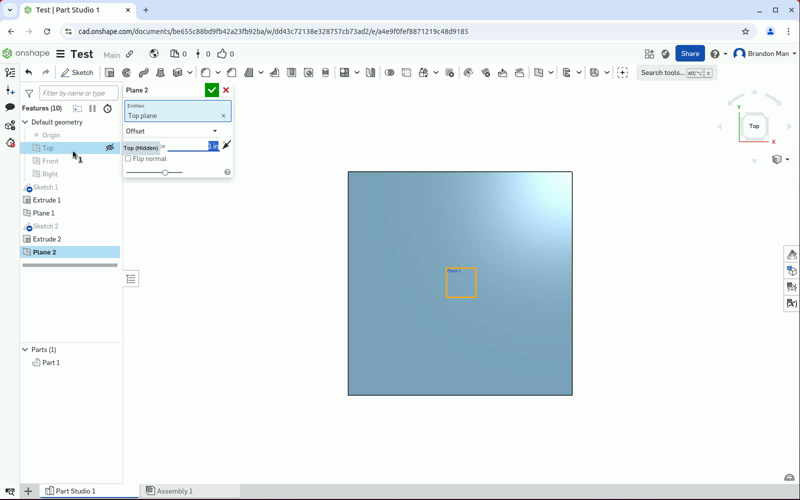
text(1.202)
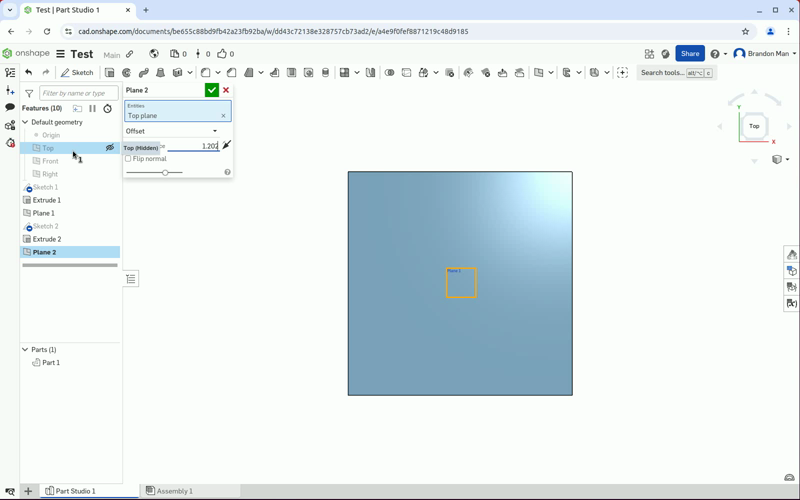
key(enter, 2)
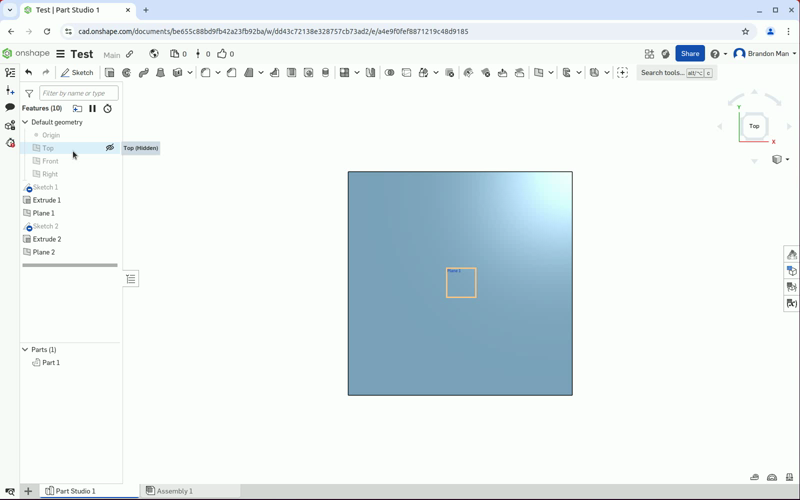
key(shift+s)
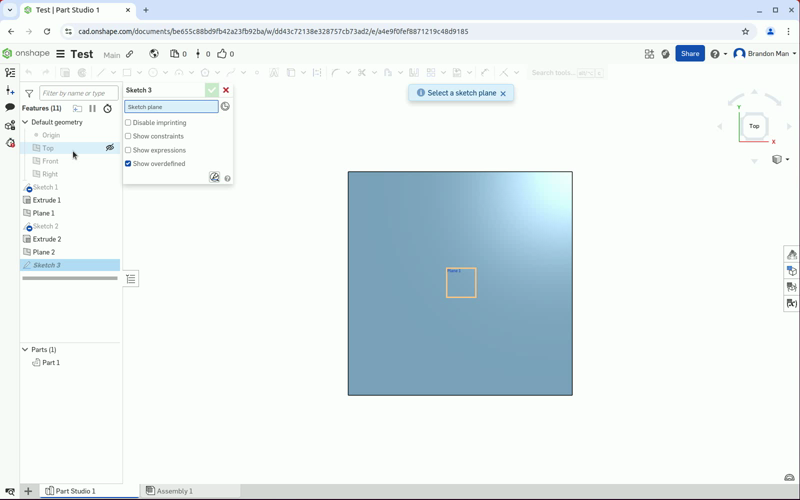
mouse_move(73, 254)
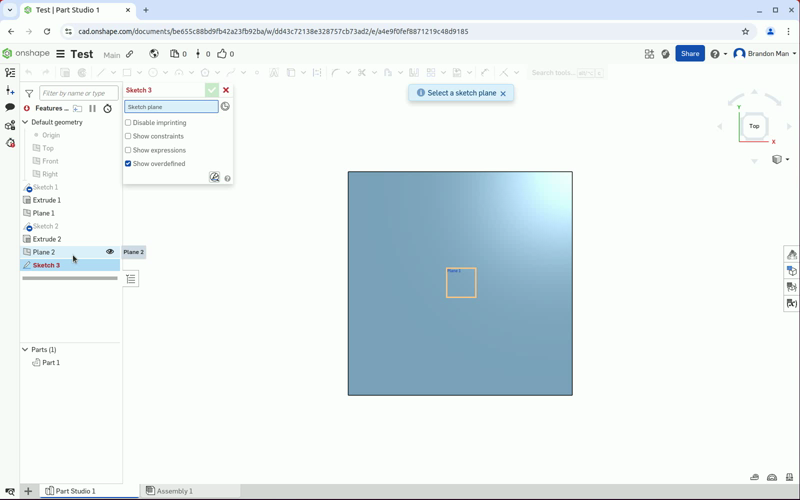
click(73, 254)
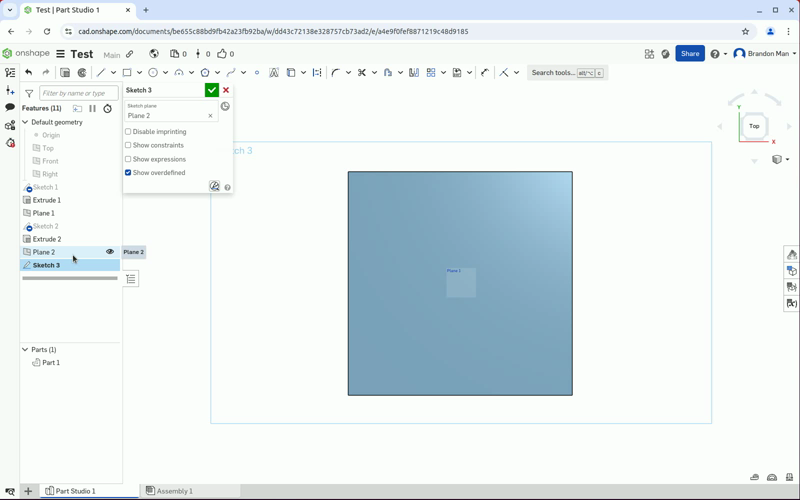
mouse_move(73, 352)
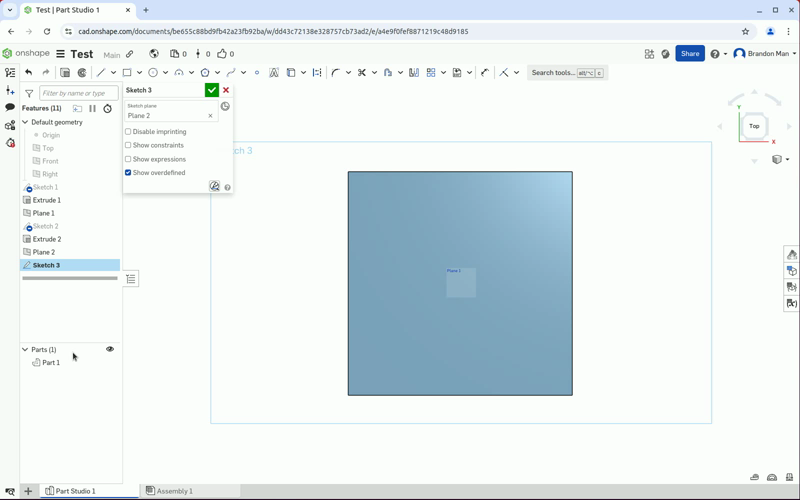
key(y)
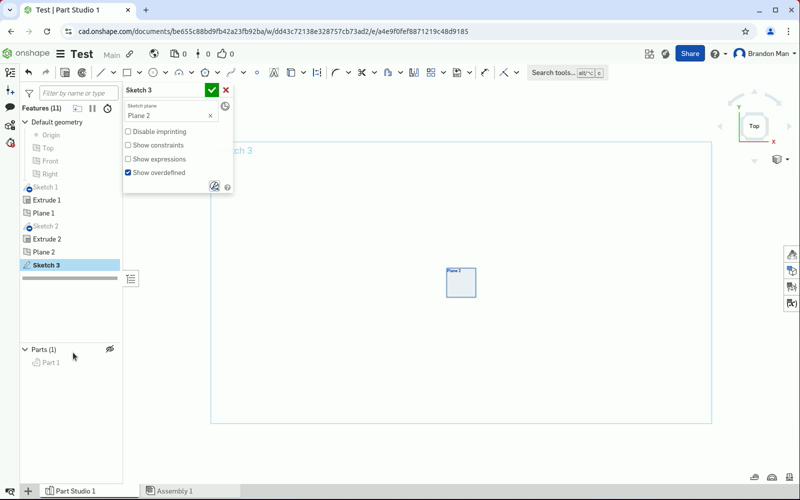
key(l)
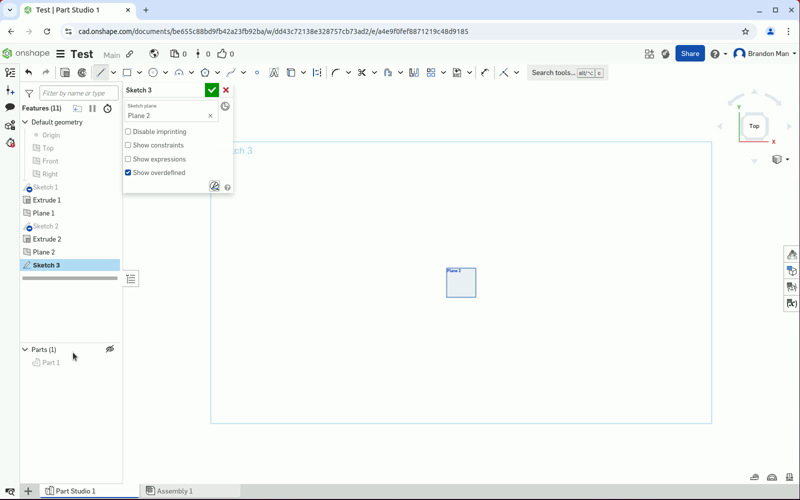
key_down(shift)
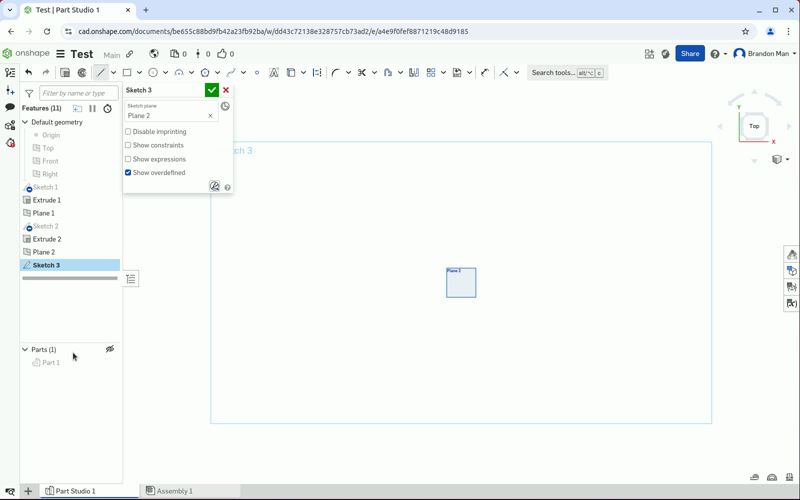
mouse_move(451, 357)
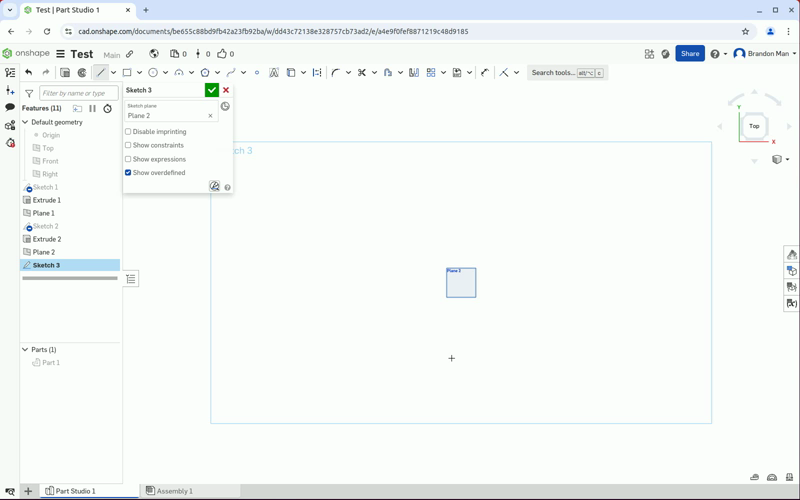
click(451, 357)
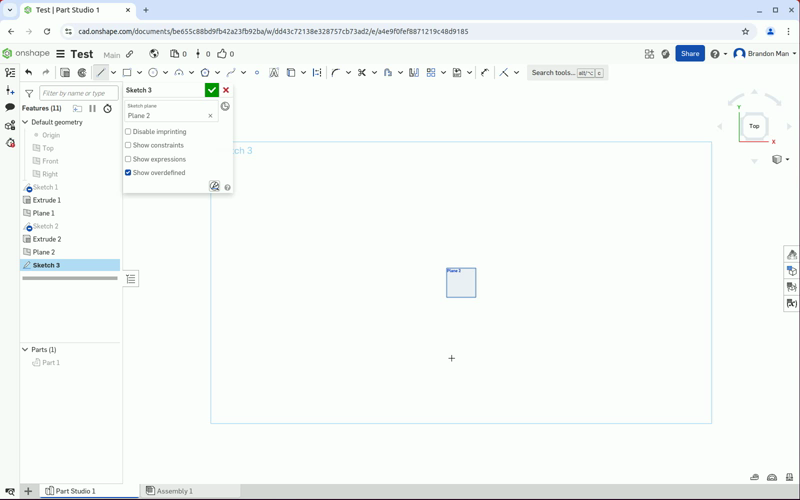
key_up(shift)
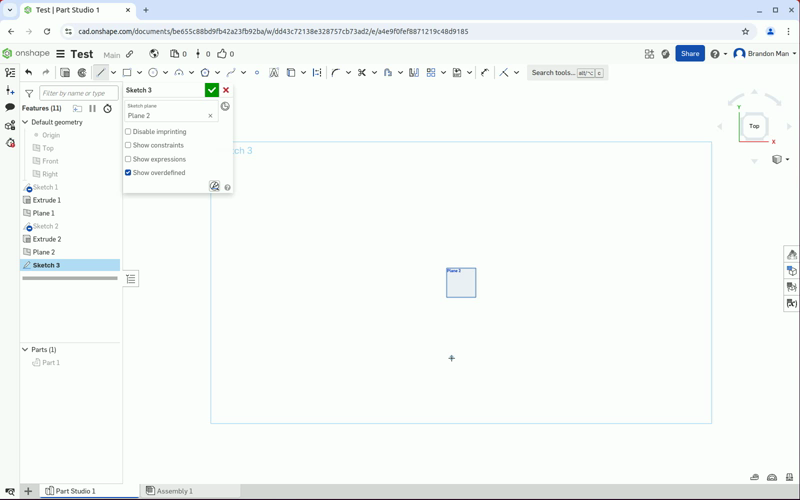
key_down(shift)
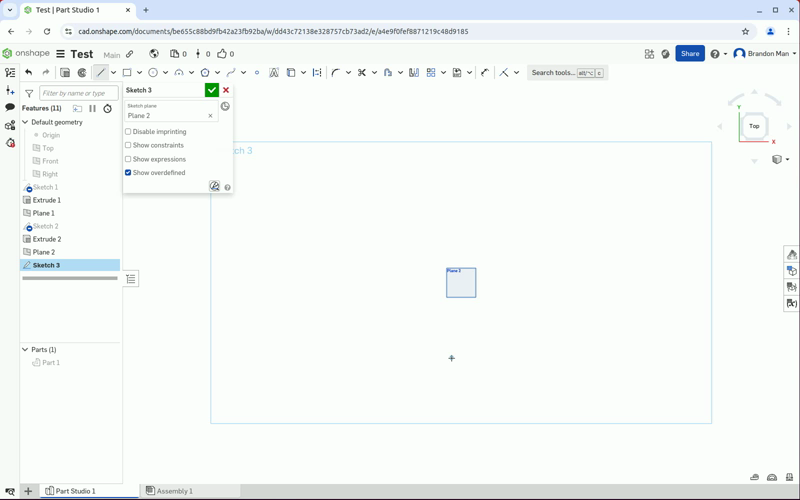
mouse_move(481, 357)
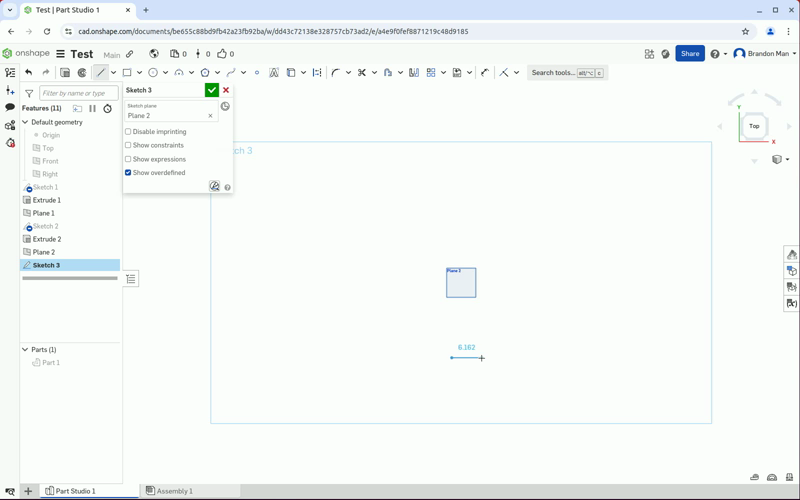
mouse_move(470, 357)
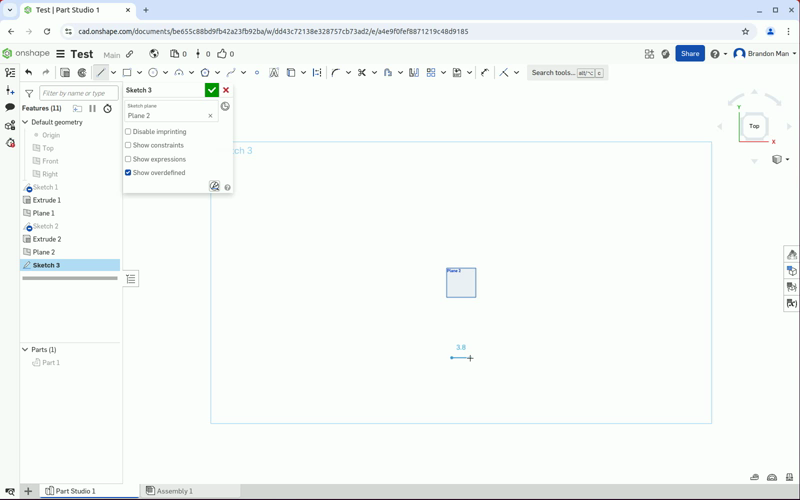
click(470, 357)
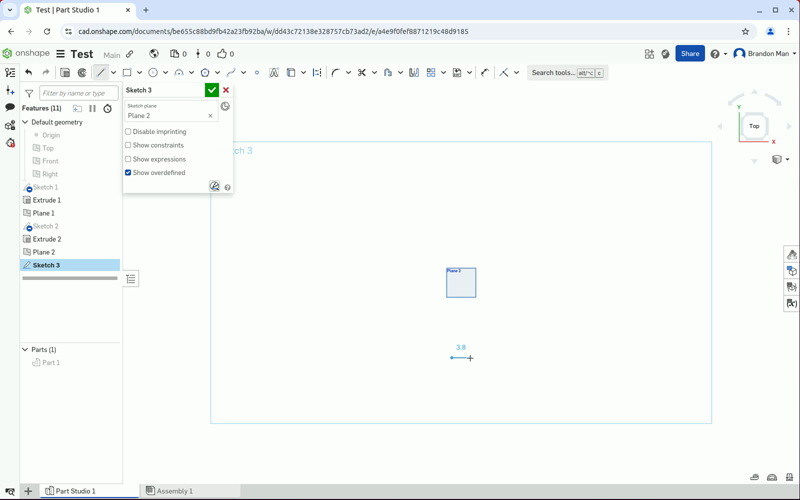
key_up(shift)
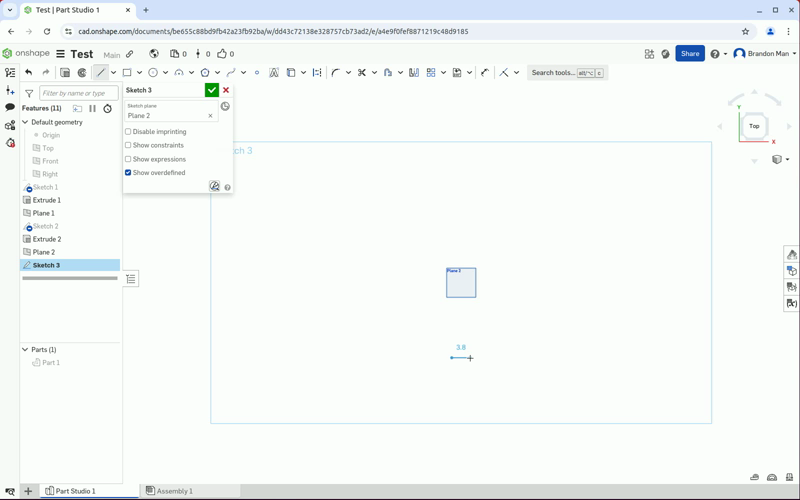
key_down(shift)
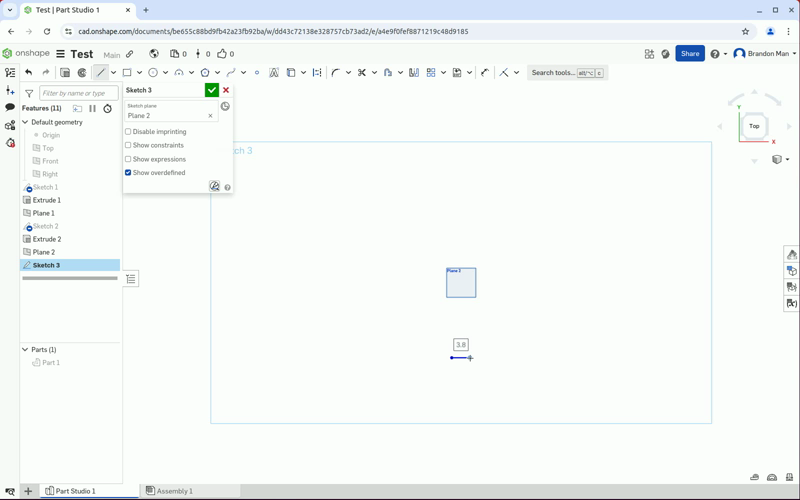
mouse_move(470, 208)
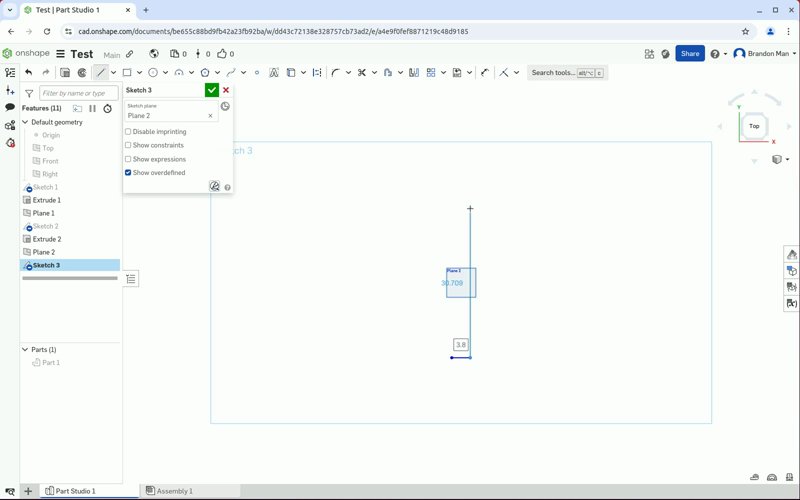
click(470, 208)
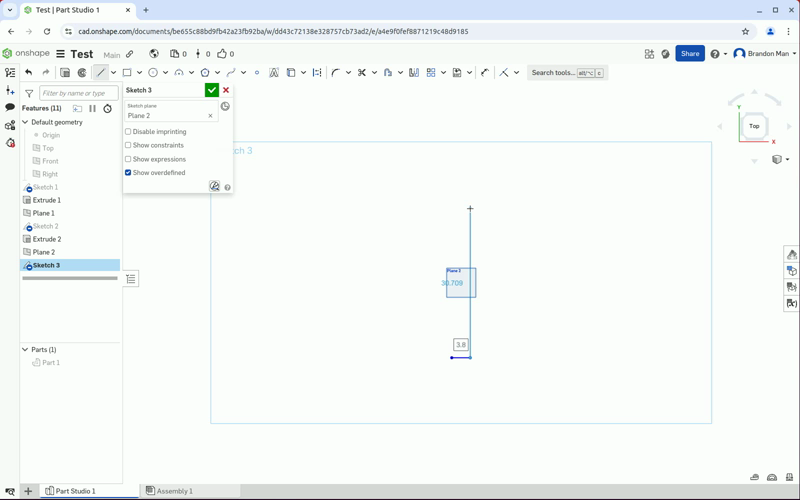
key_up(shift)
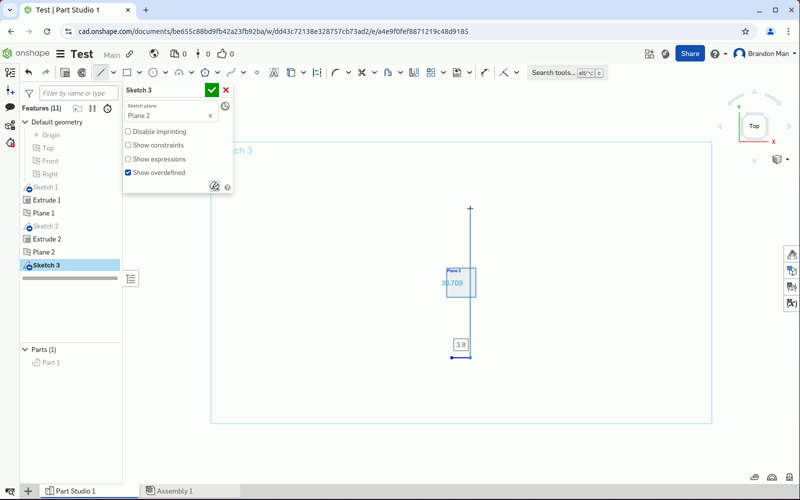
key_down(shift)
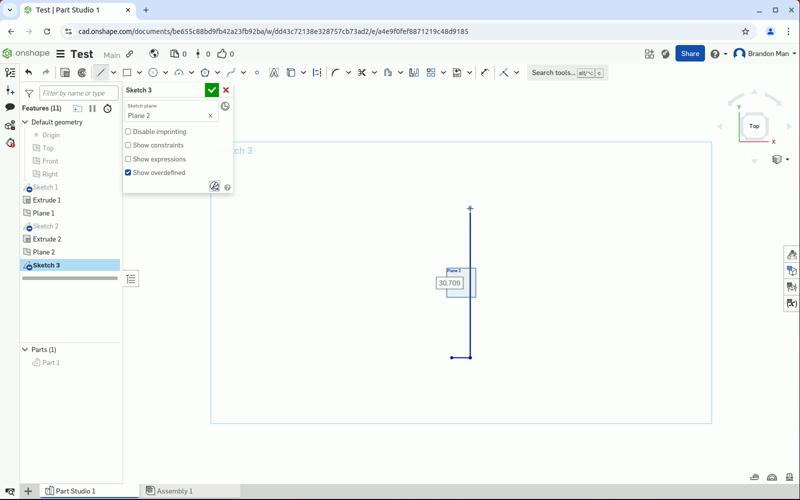
mouse_move(500, 208)
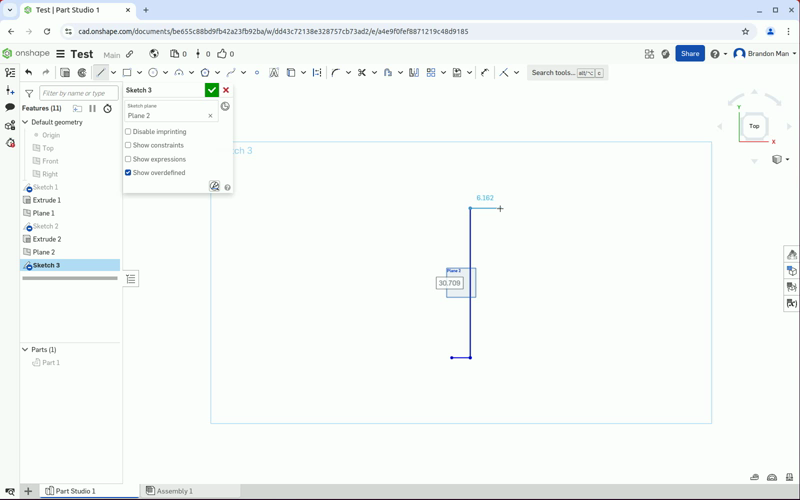
mouse_move(451, 208)
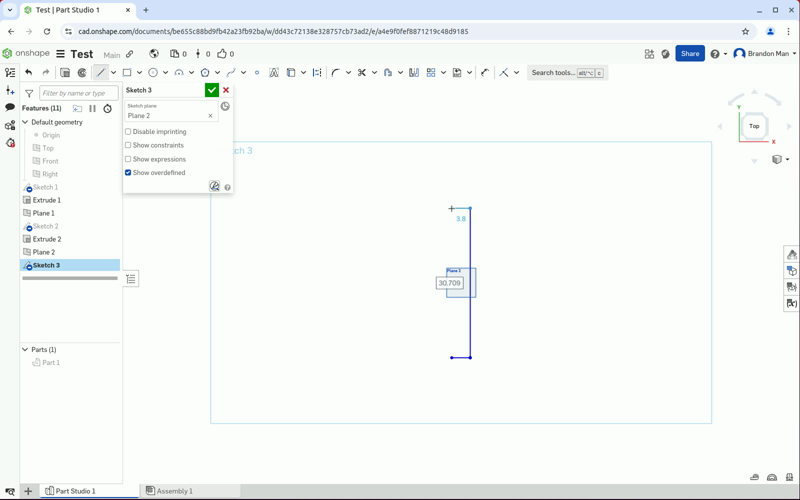
click(451, 208)
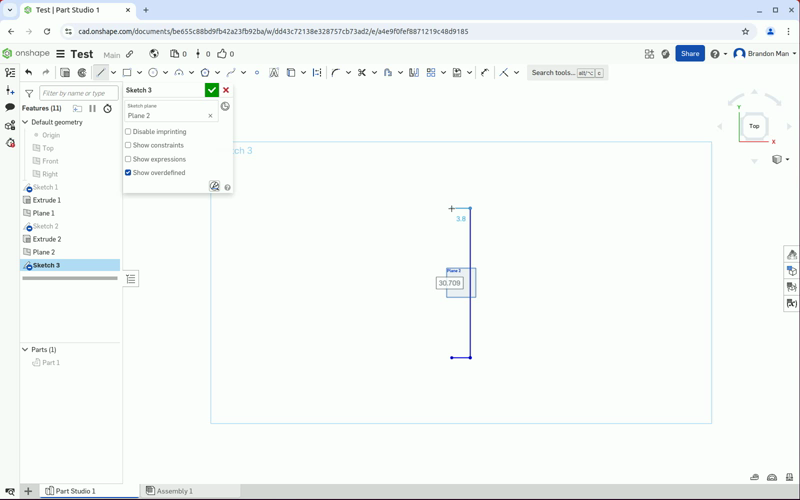
key_up(shift)
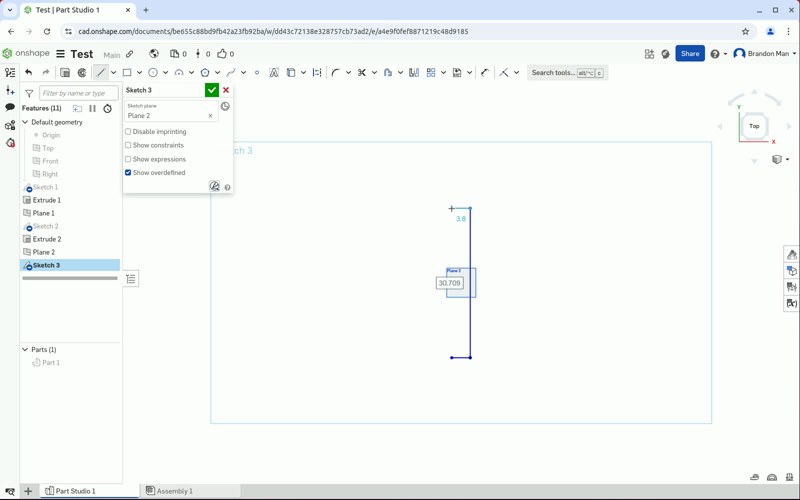
key_down(shift)
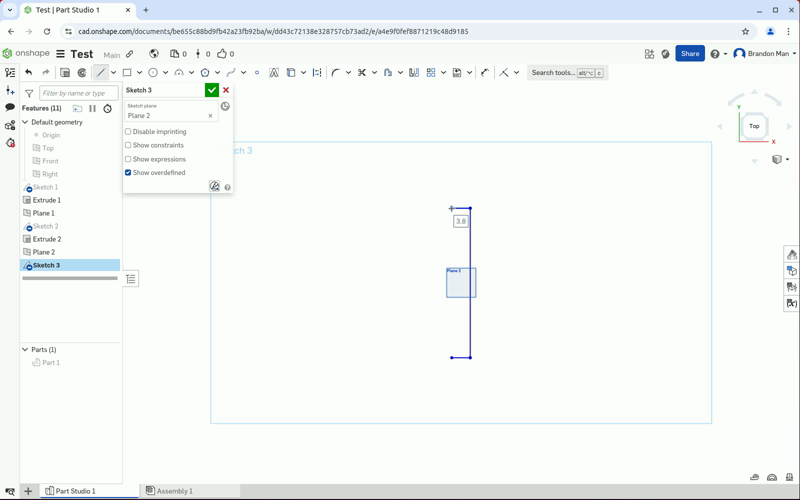
mouse_move(451, 357)
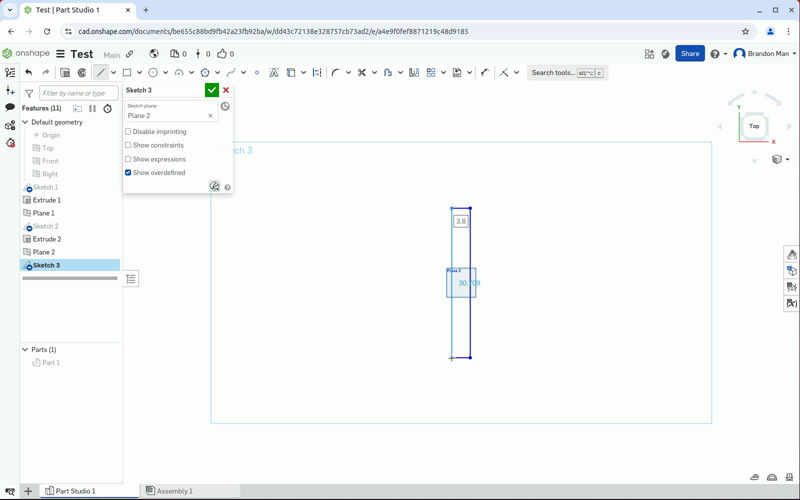
key_up(shift)
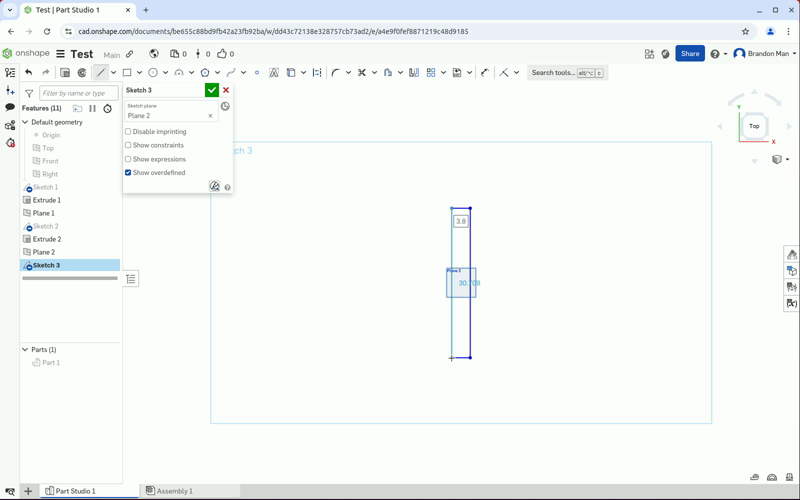
click(451, 357)
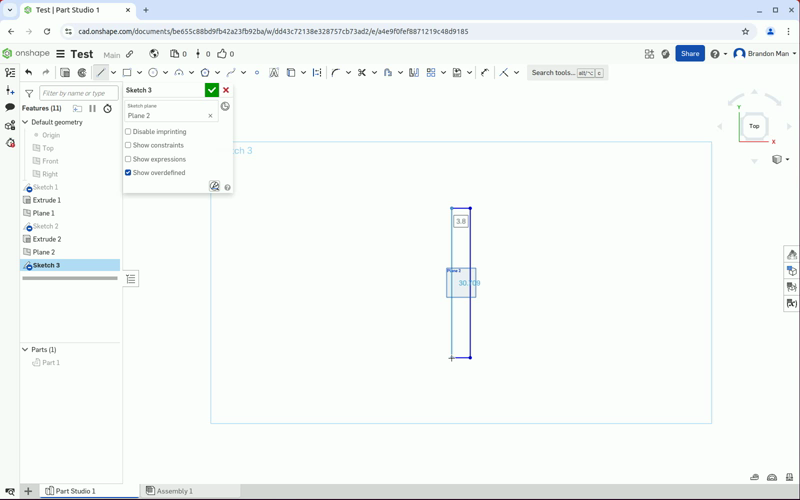
key(esc)
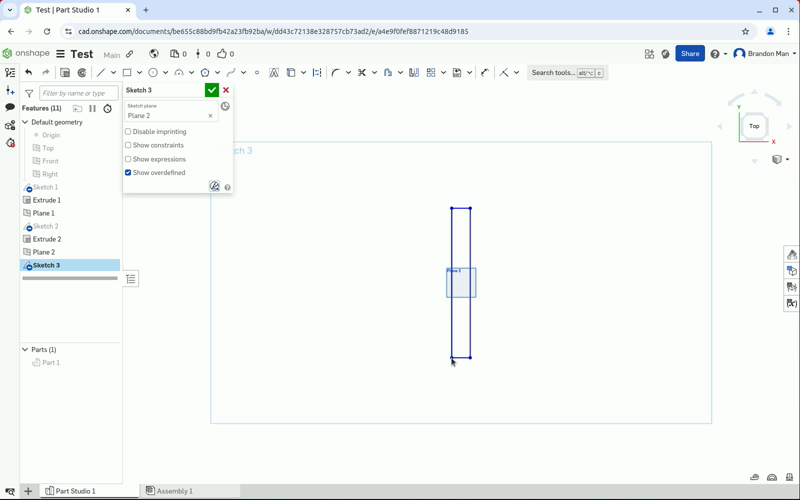
mouse_move(463, 290)
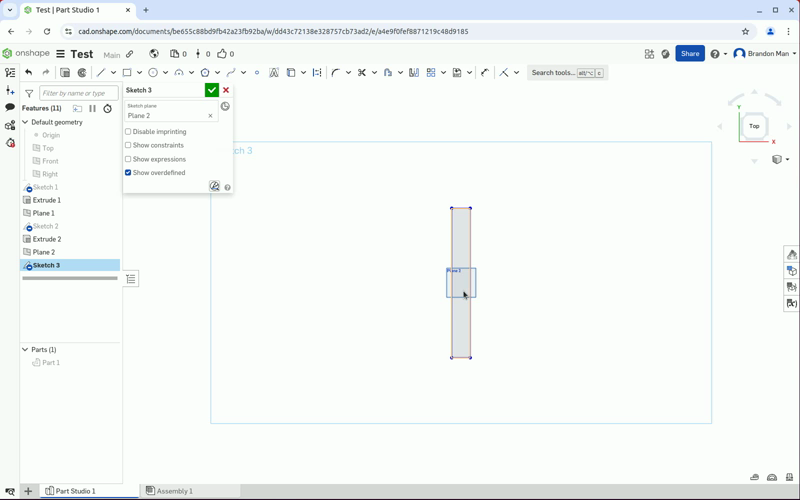
click(463, 290)
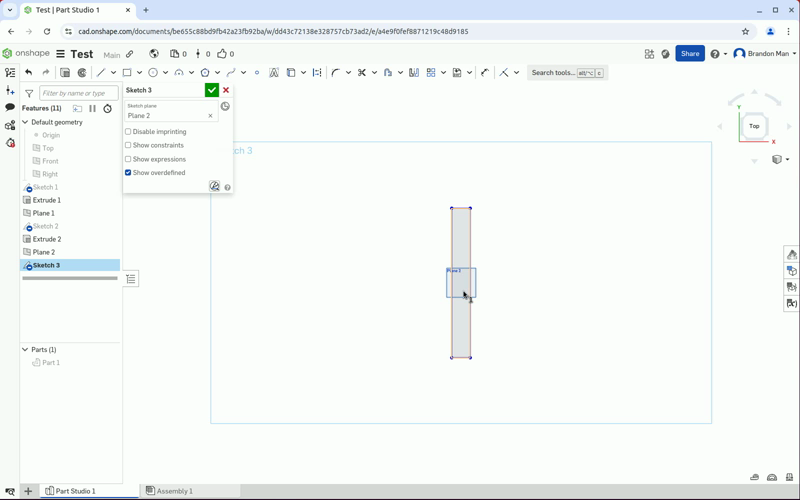
mouse_move(73, 352)
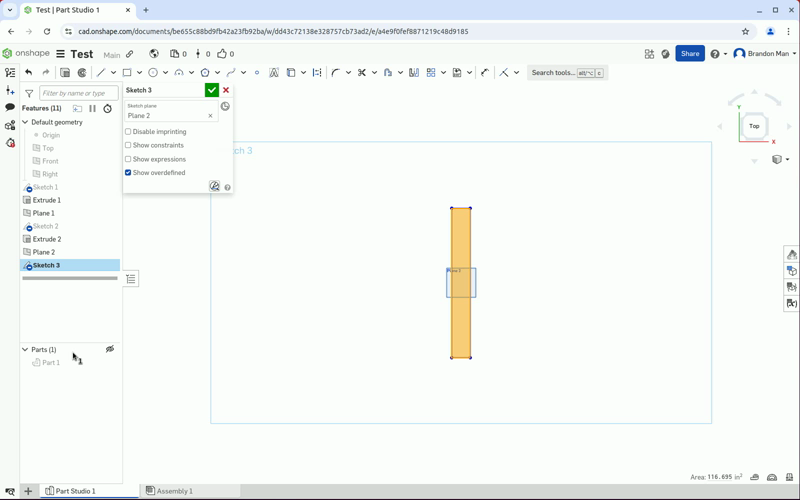
key(shift+y)
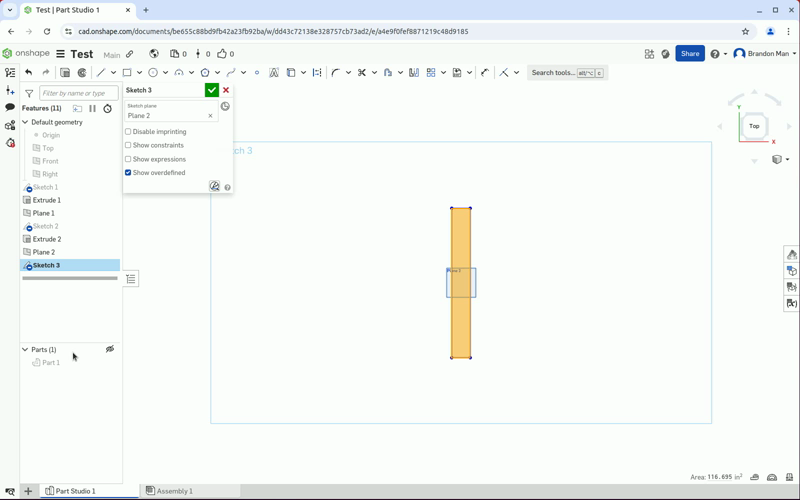
key(shift+e)
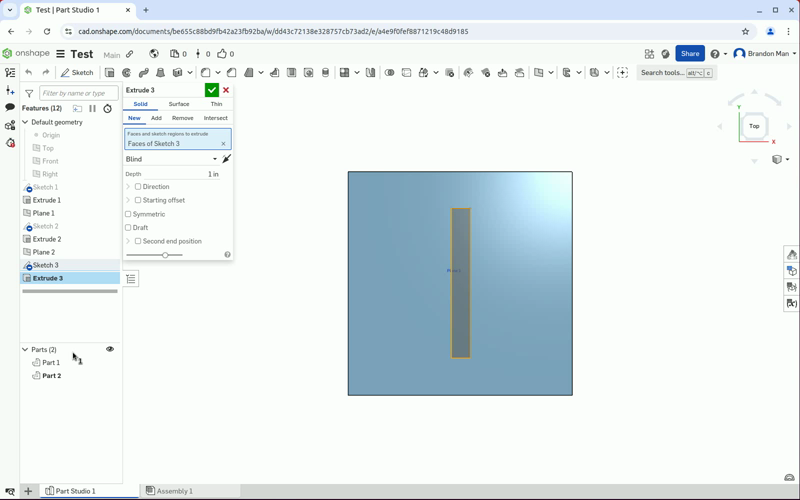
mouse_move(143, 106)
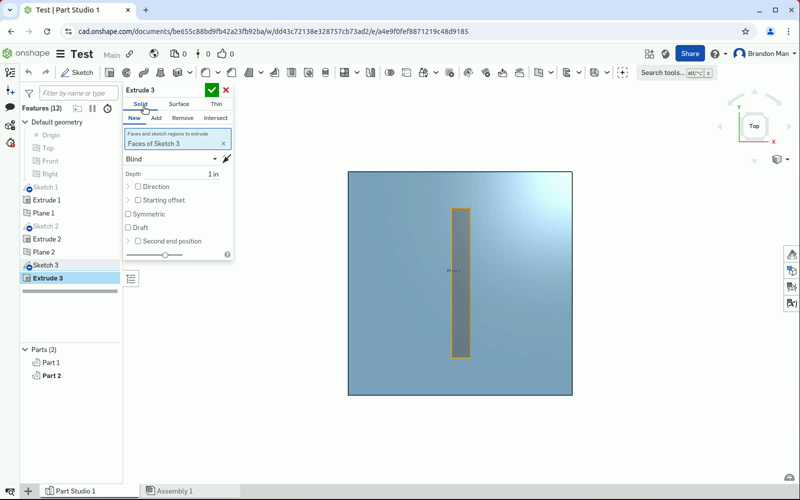
click(143, 106)
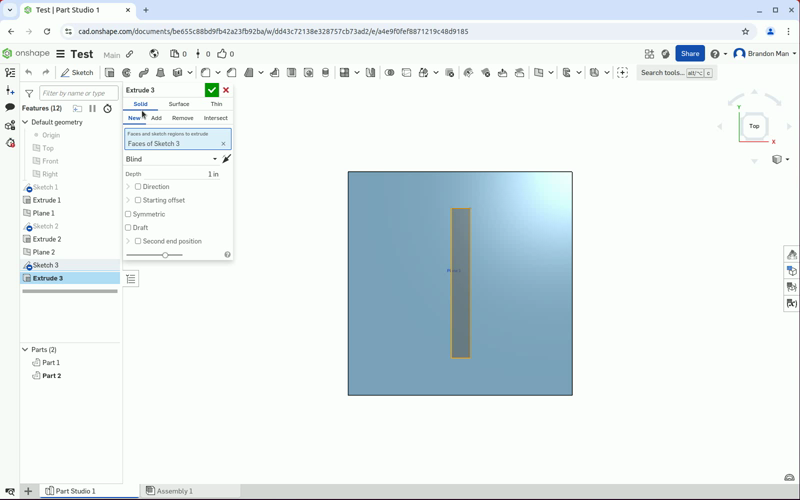
mouse_move(137, 120)
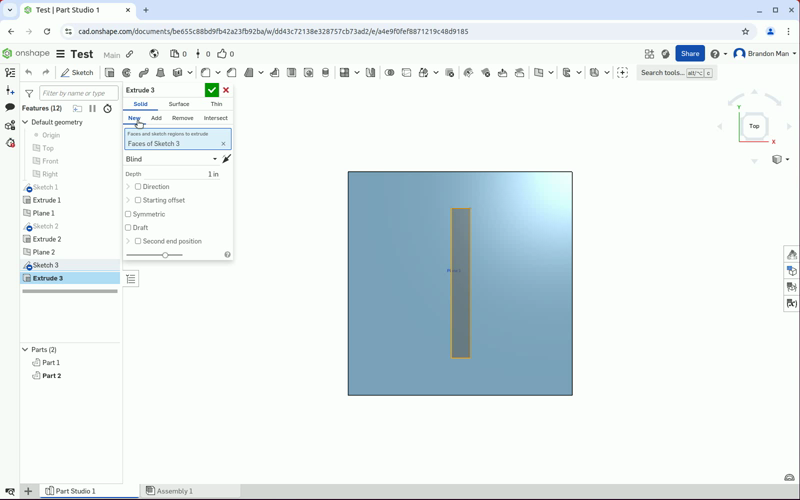
click(137, 120)
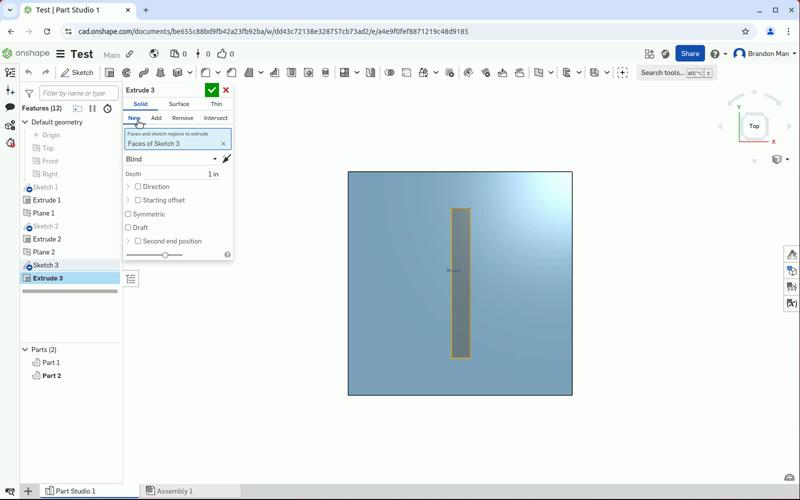
key(tab, 4)
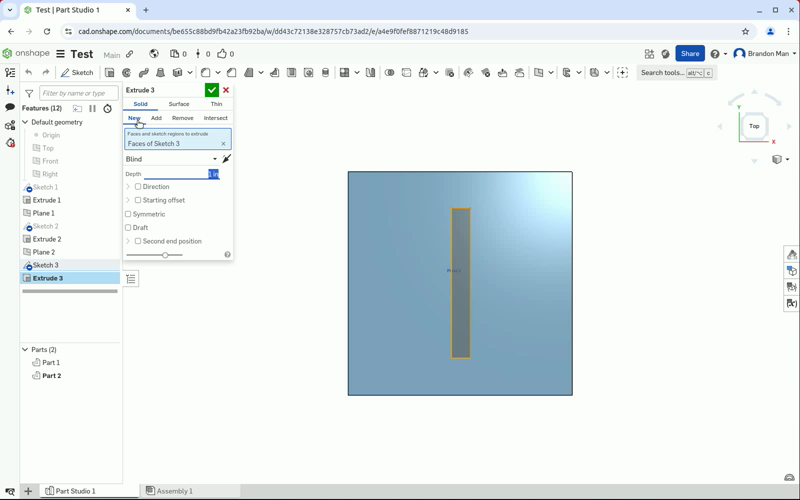
text(15.405)
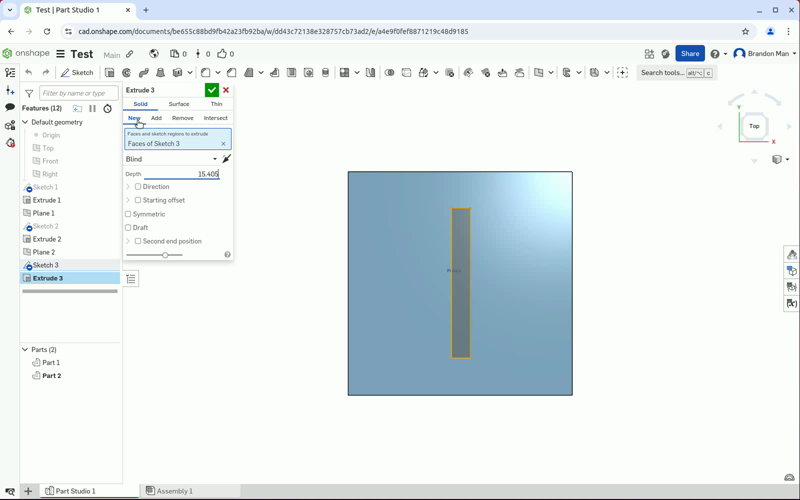
key(enter)
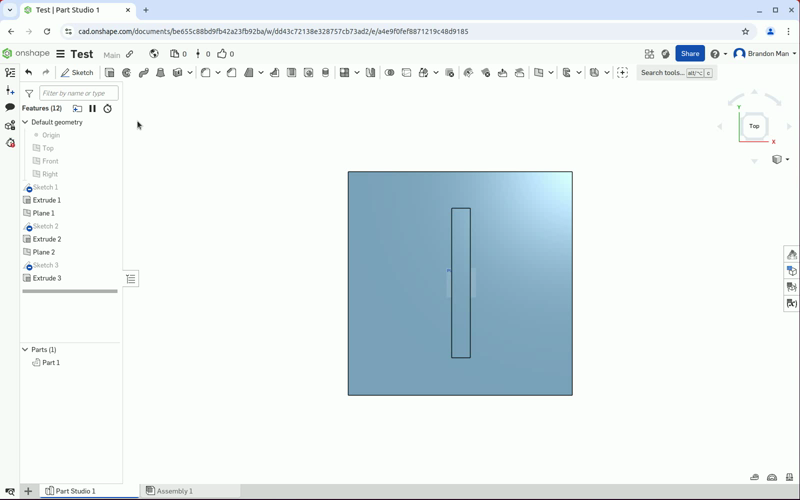
key(shift+h)
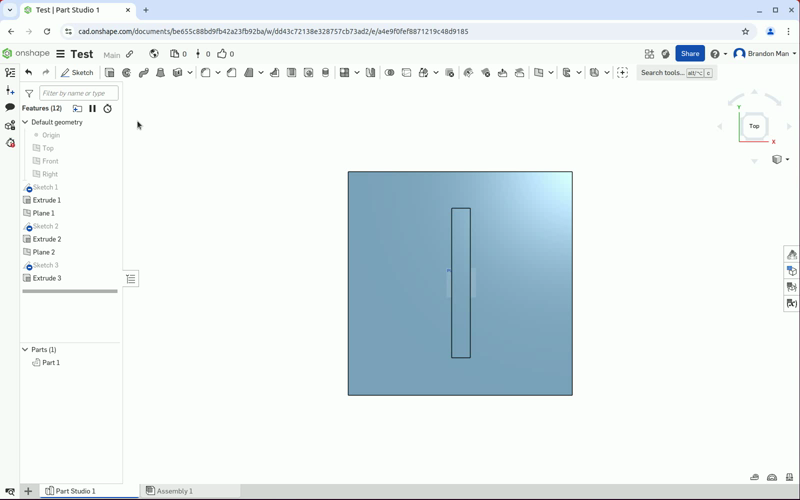
key(shift+h)
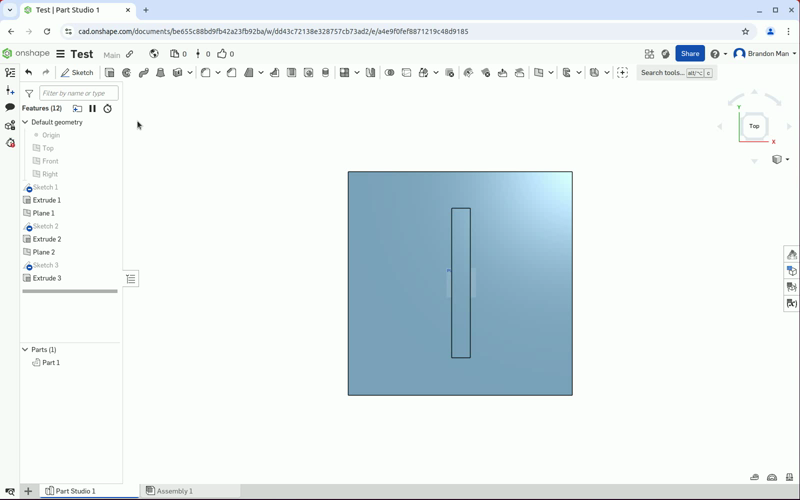
mouse_move(73, 189)
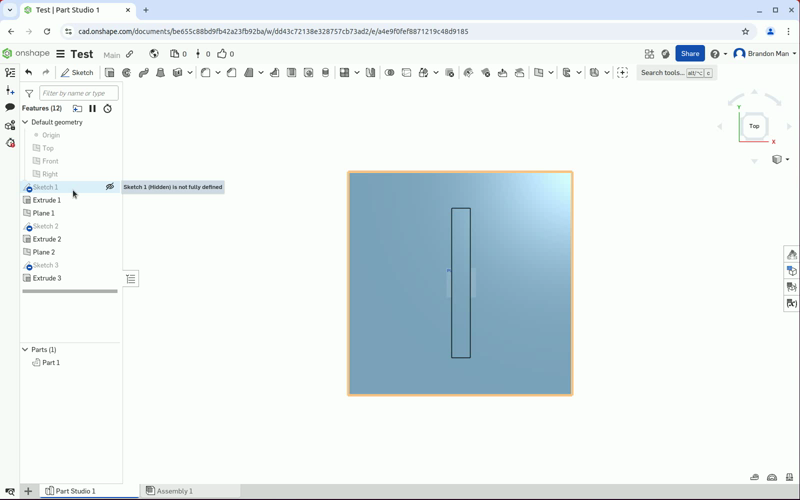
click(73, 189)
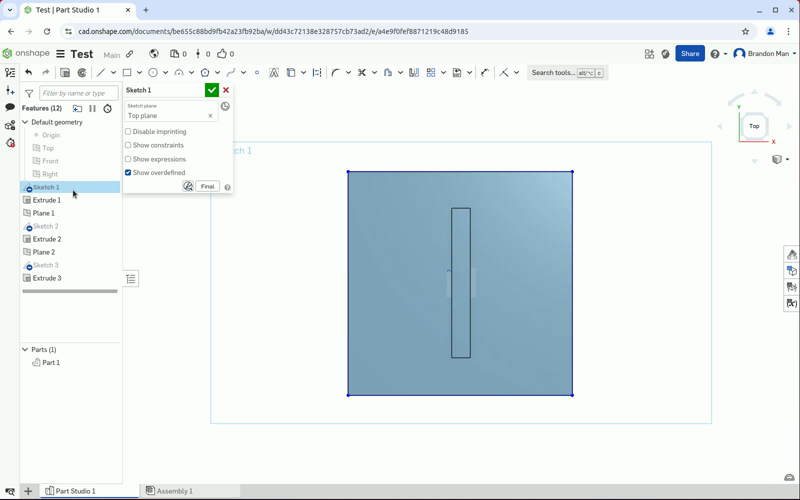
mouse_move(229, 92)
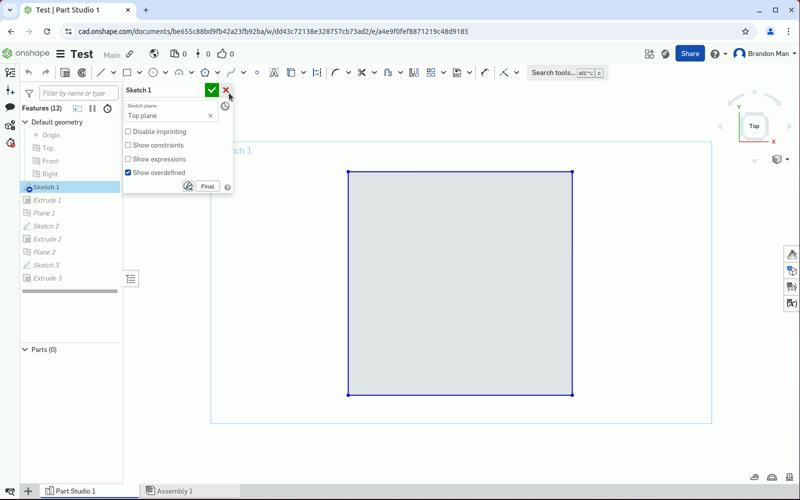
click(229, 92)
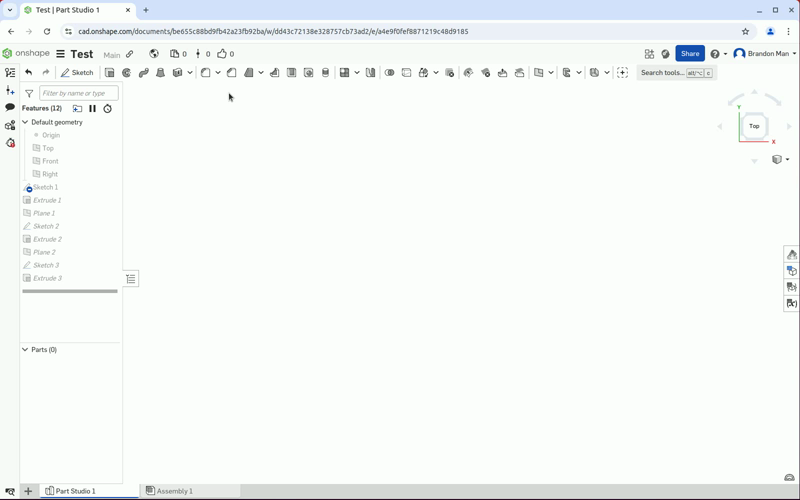
mouse_move(73, 352)
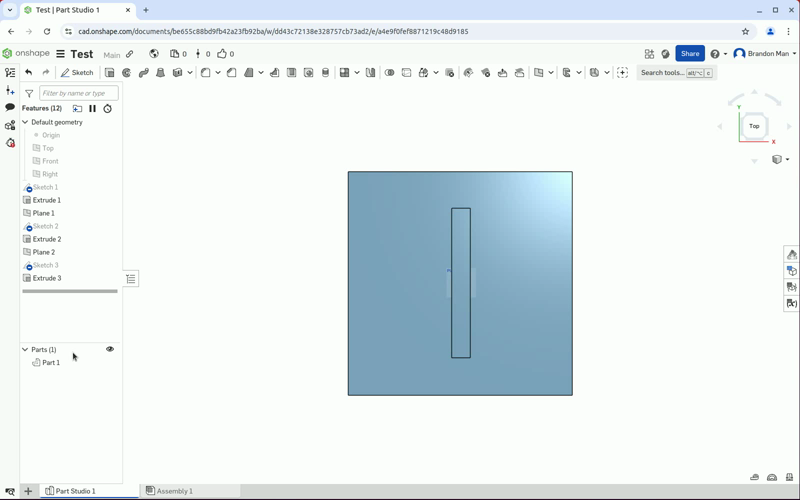
key(y)
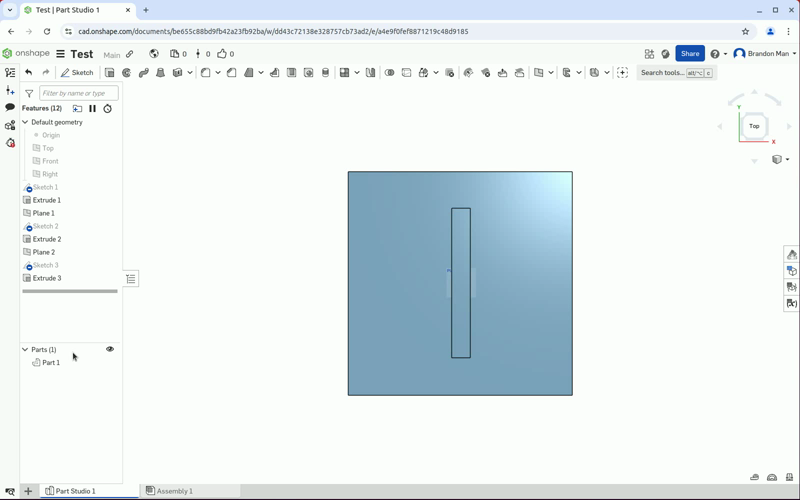
key(shift+p)
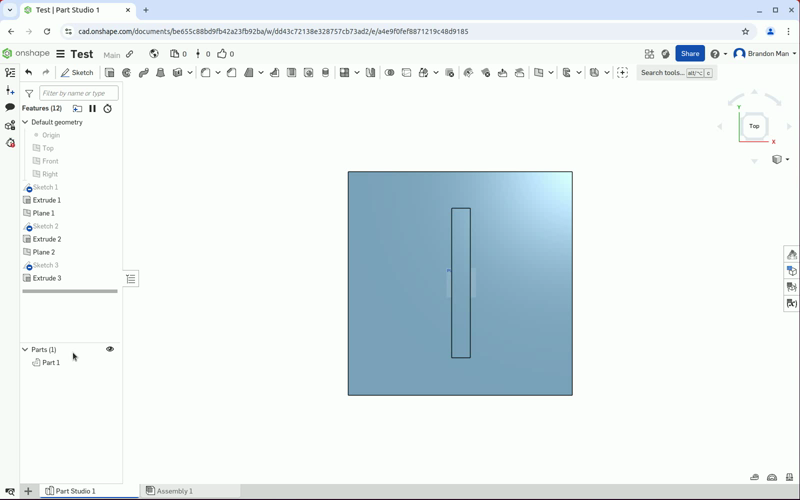
key(space)
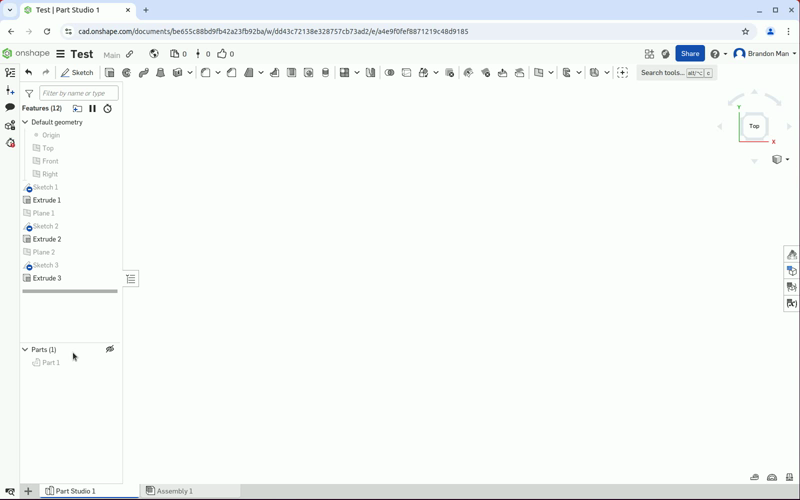
key_down(shift)
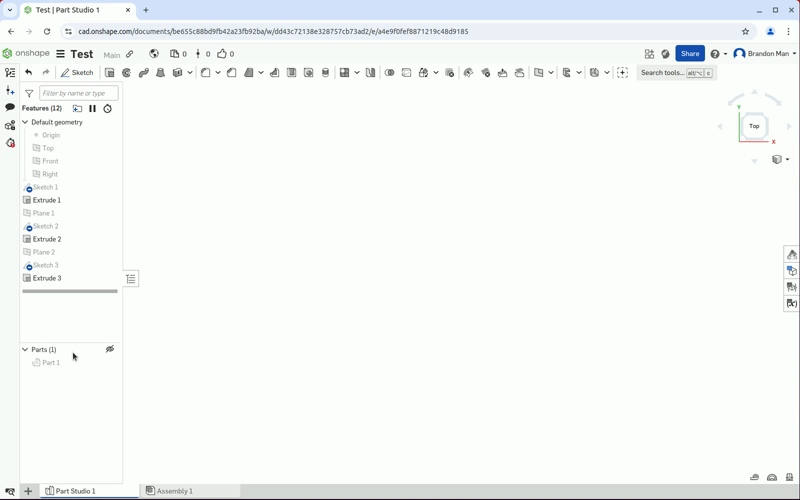
key(up)
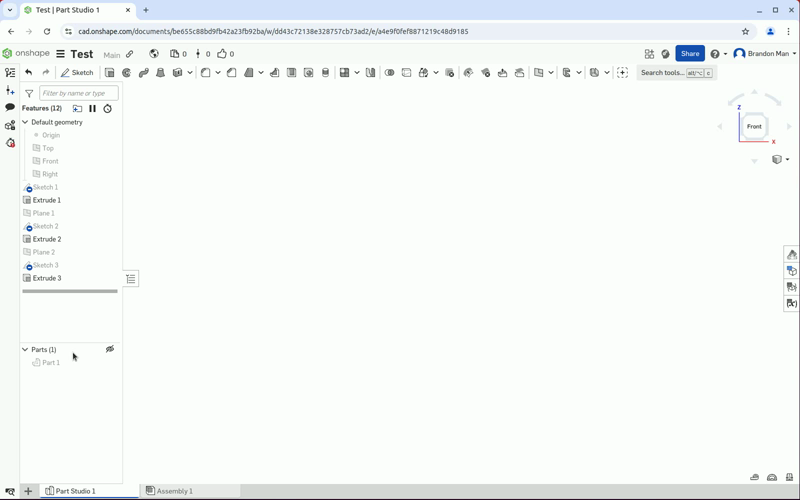
key_up(shift)
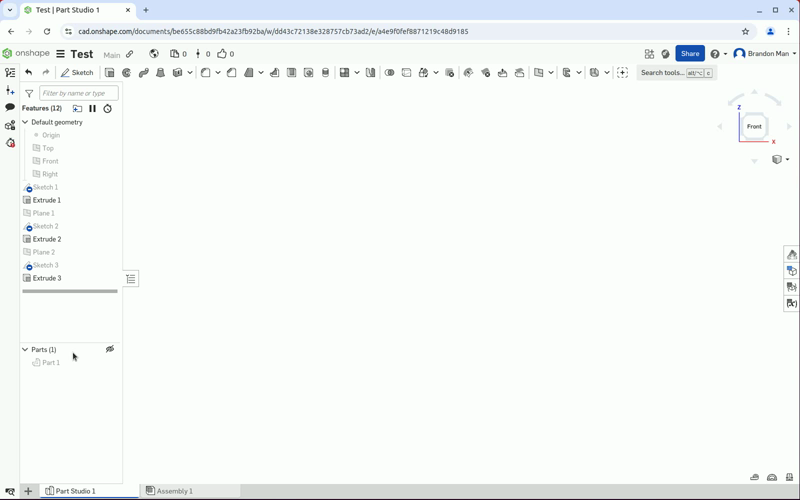
key(space)
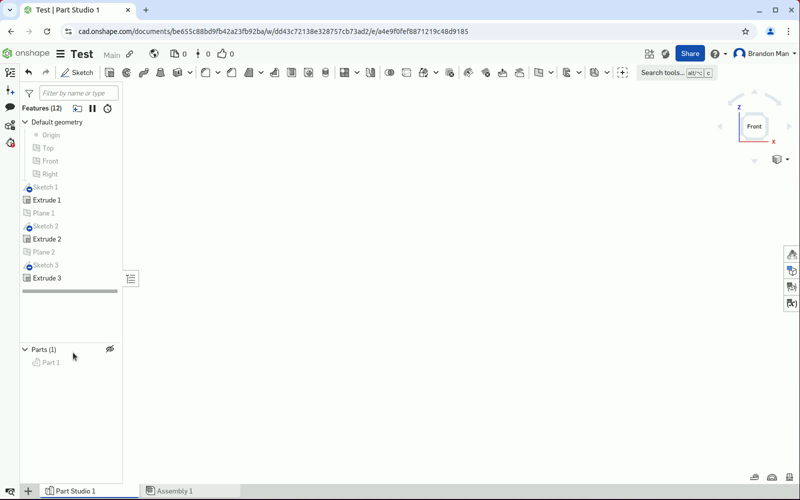
key_down(shift)
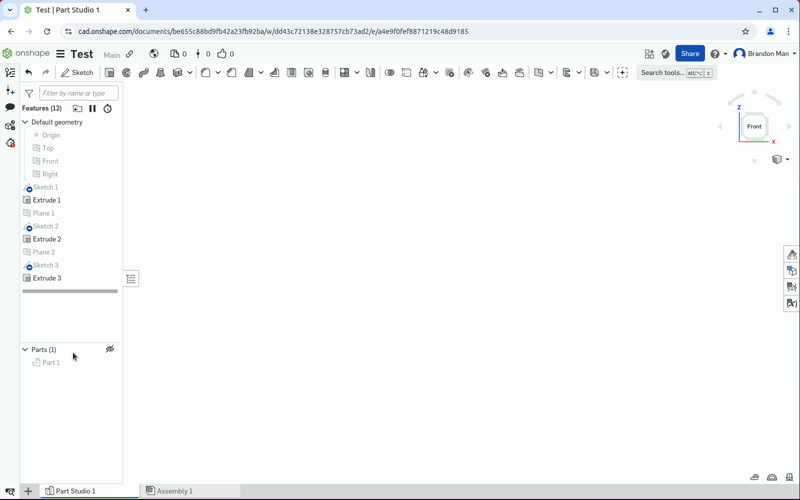
key(left)
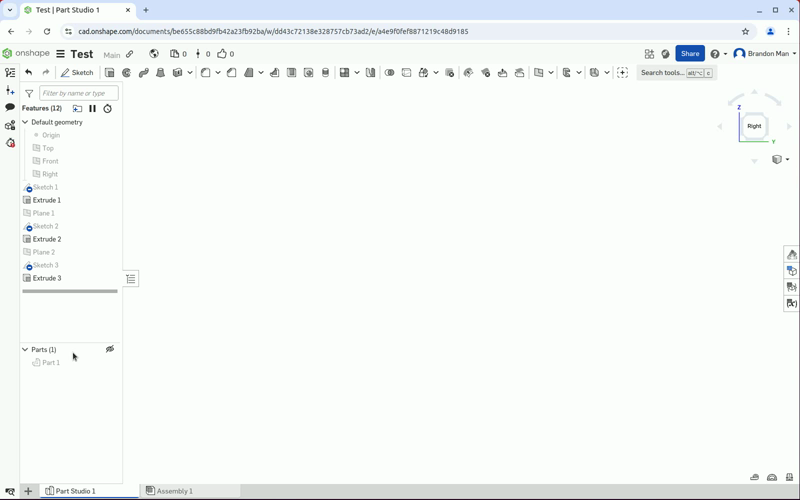
key_up(shift)
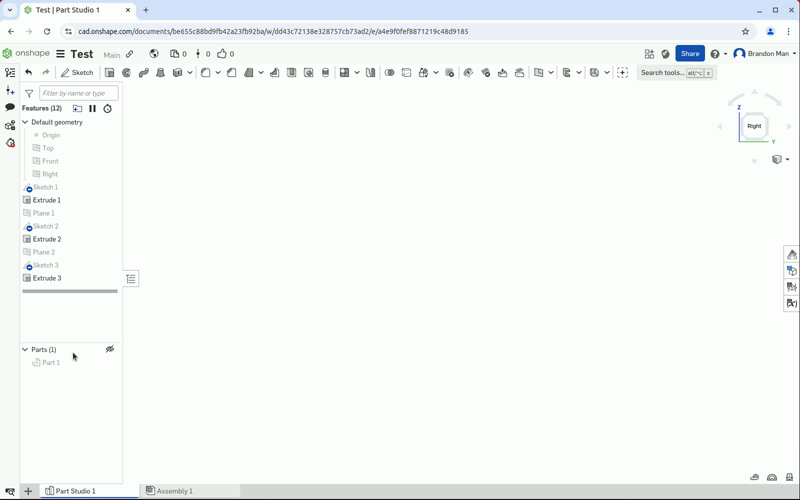
mouse_move(73, 352)
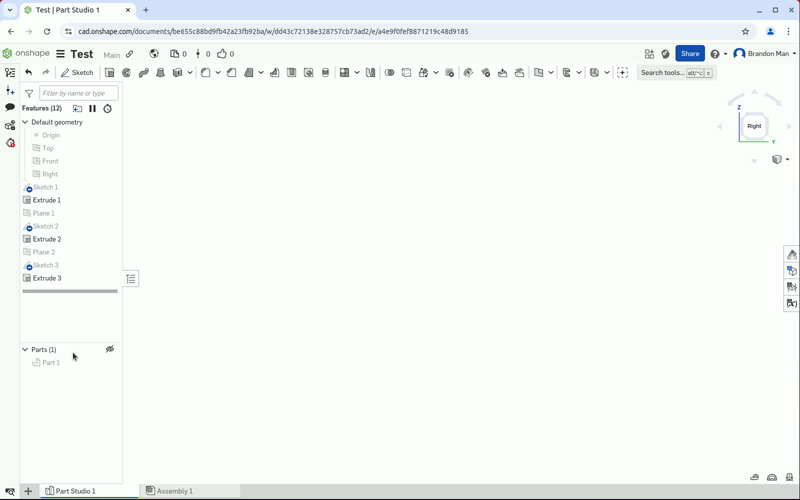
key(shift+y)
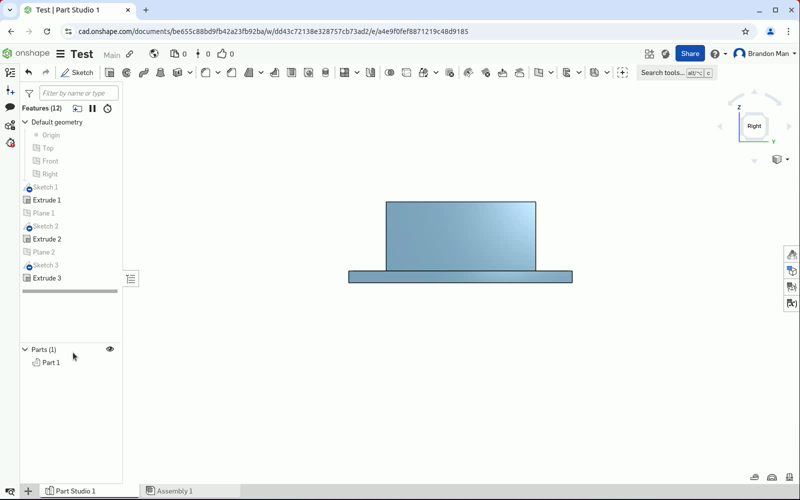
mouse_move(541, 75)
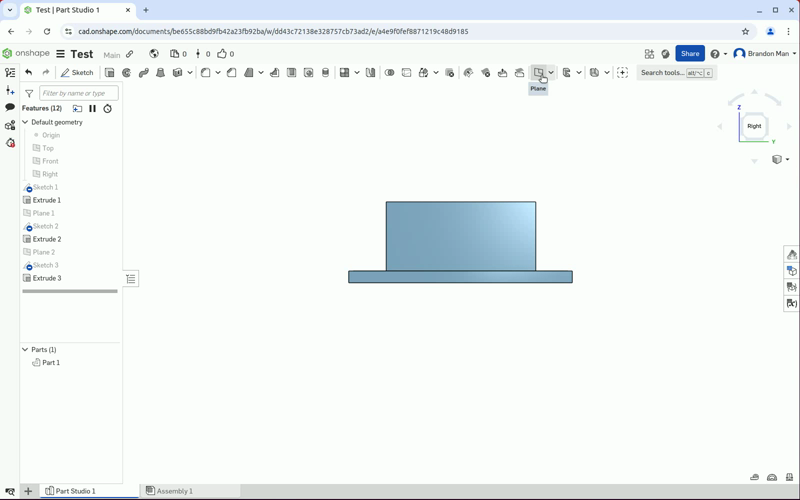
click(541, 75)
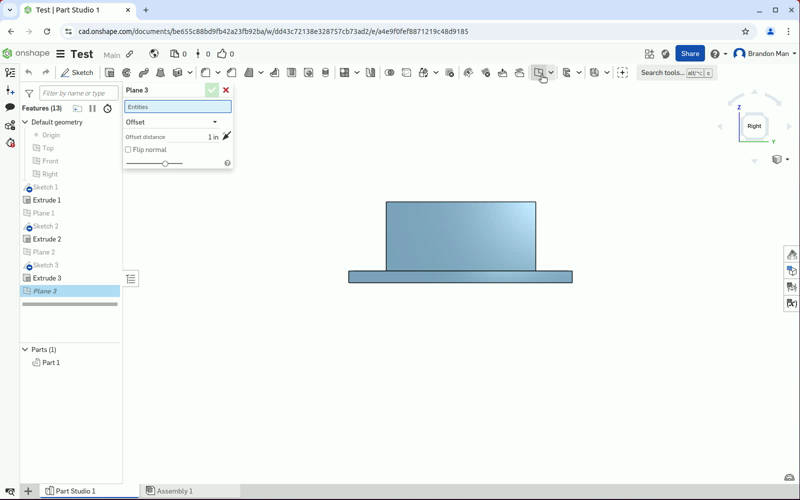
mouse_move(73, 176)
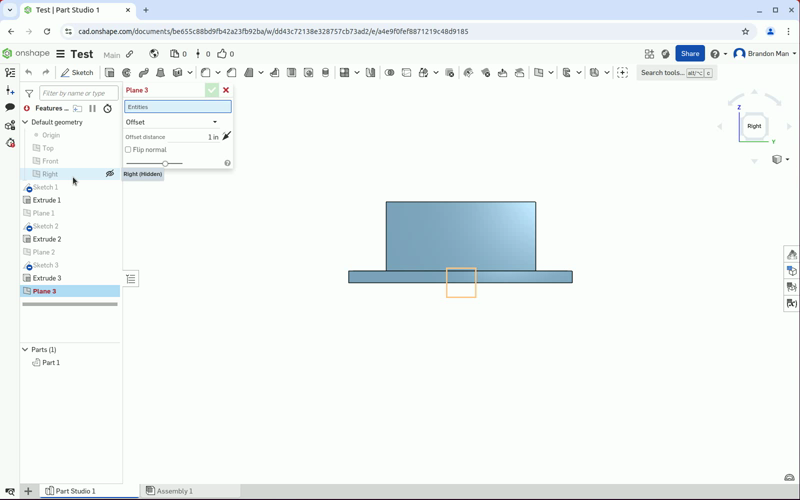
click(73, 176)
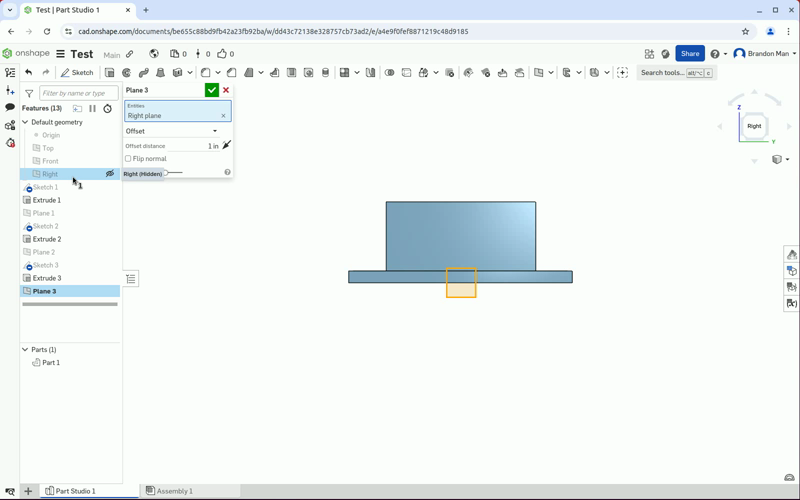
key(tab, 2)
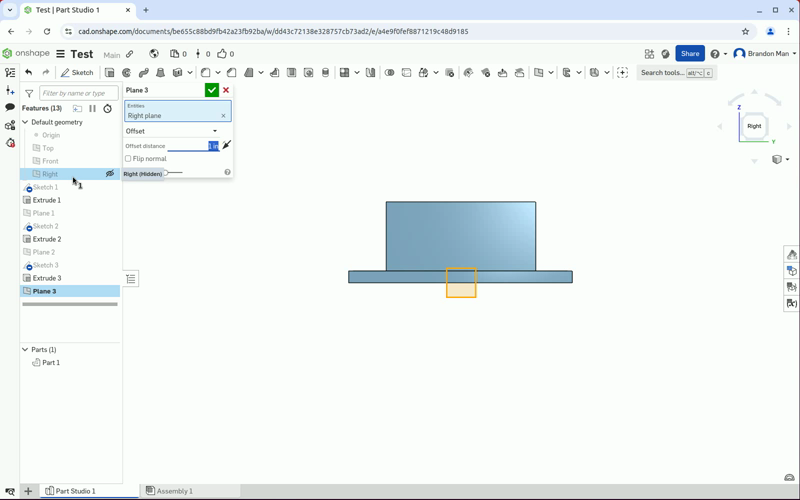
text(1.91)
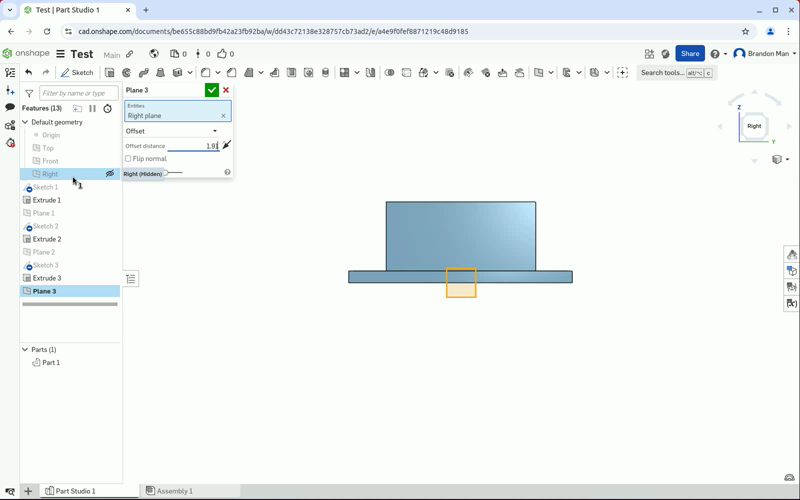
key(enter, 2)
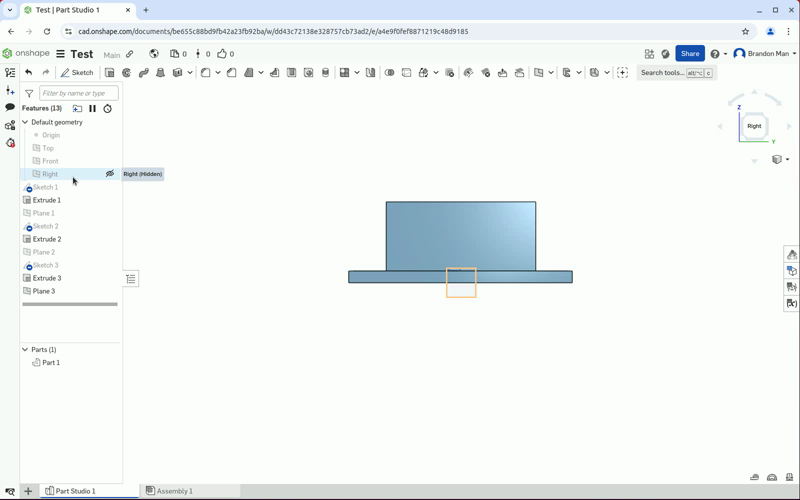
key(shift+s)
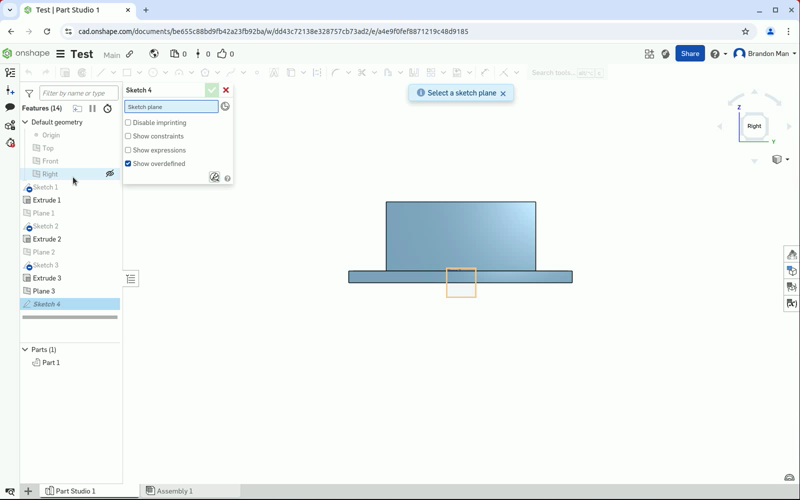
mouse_move(73, 293)
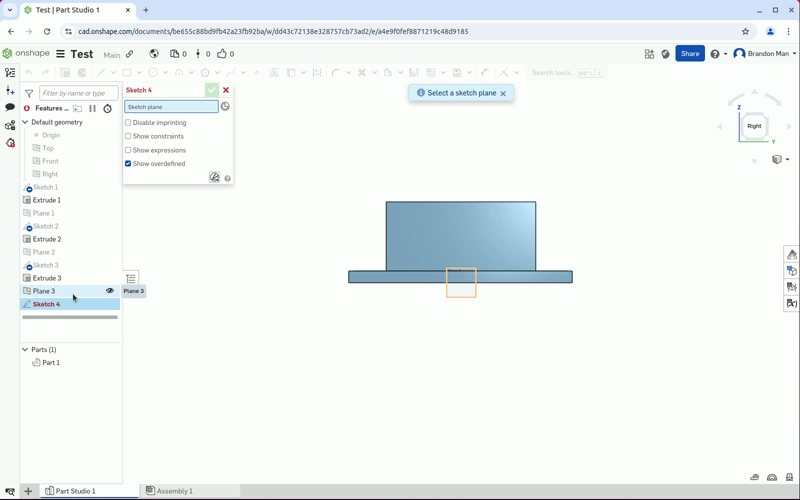
click(73, 293)
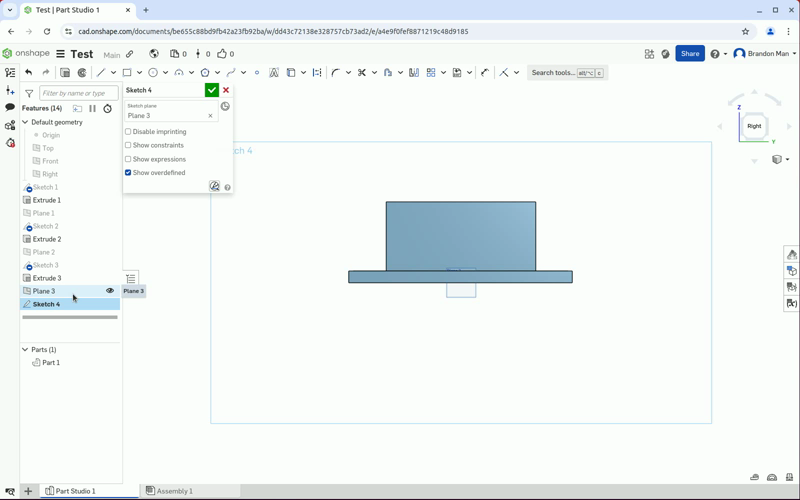
mouse_move(73, 352)
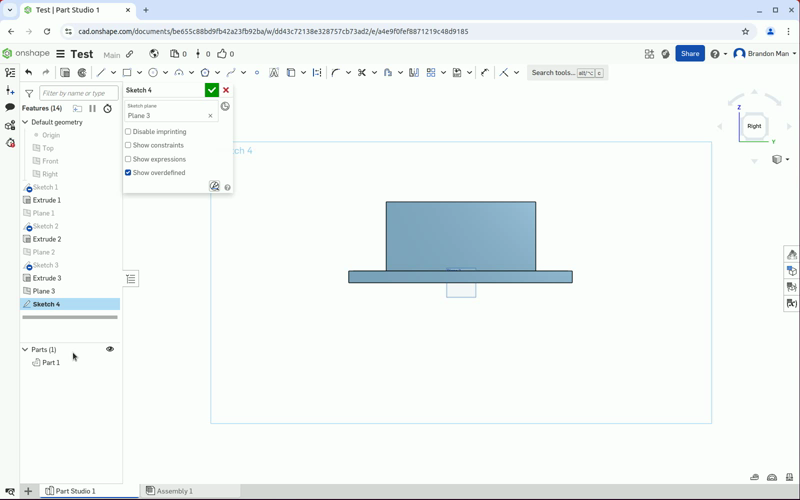
key(y)
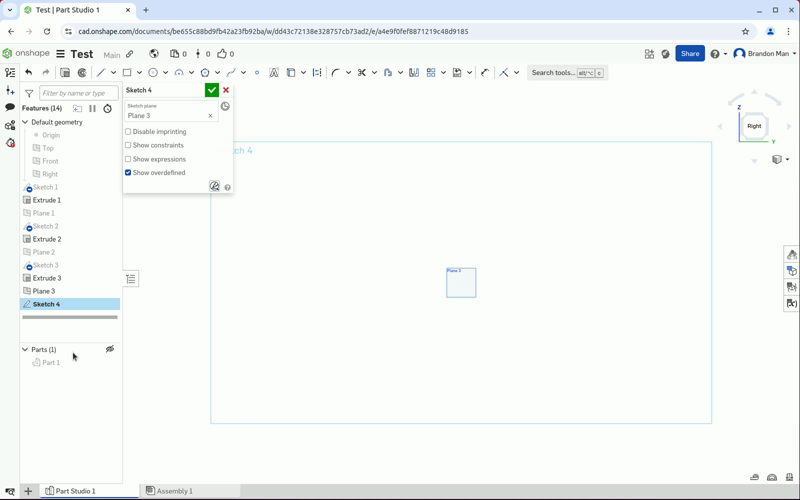
key(l)
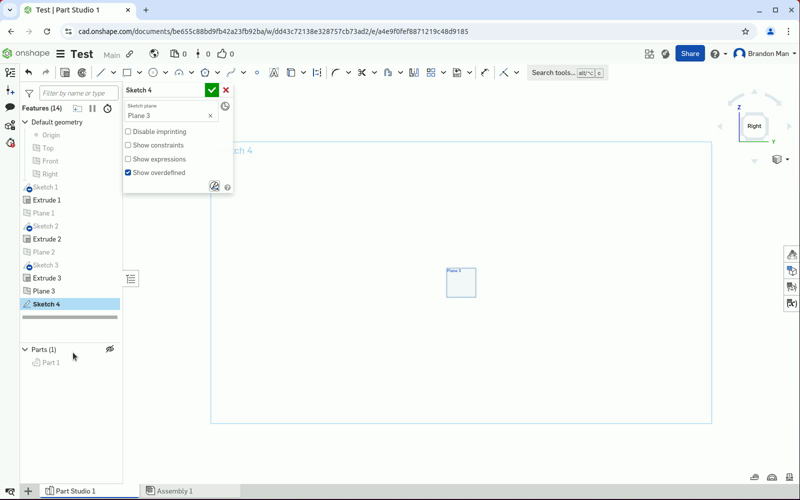
key_down(shift)
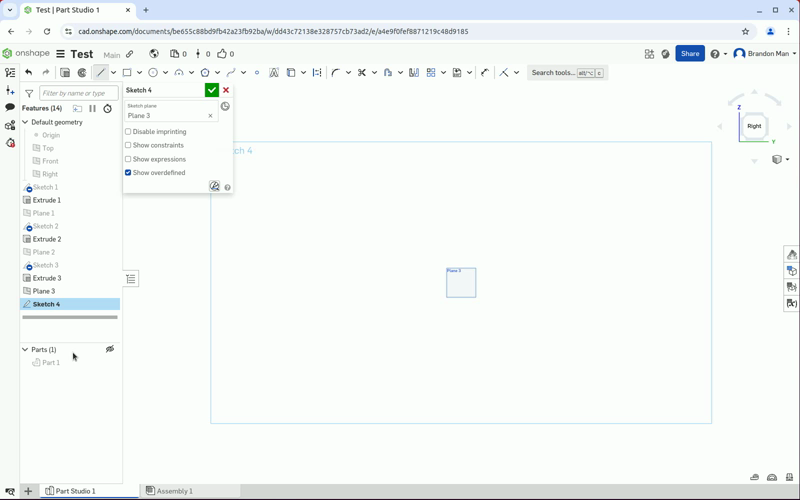
mouse_move(416, 254)
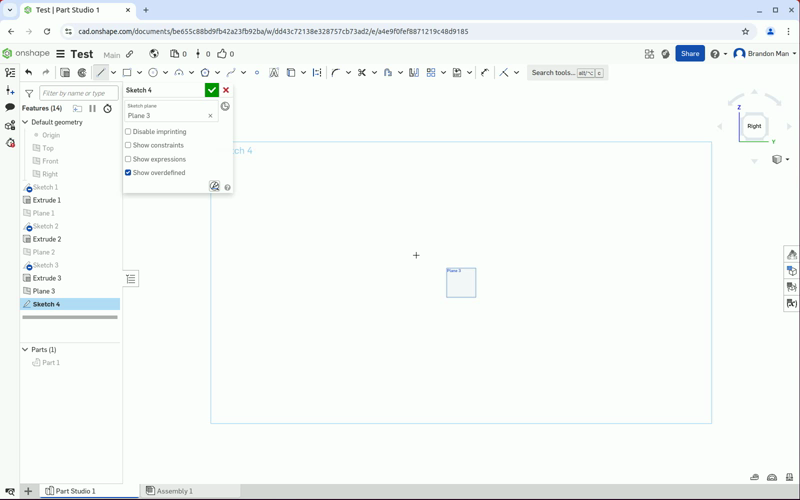
click(416, 254)
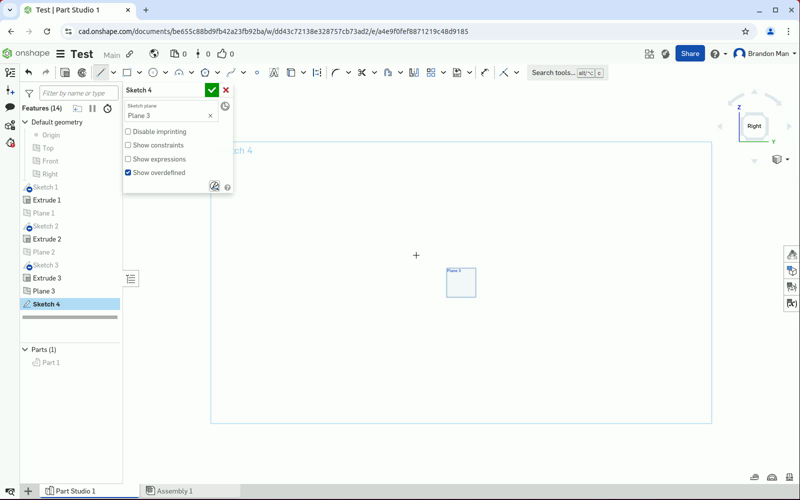
key_up(shift)
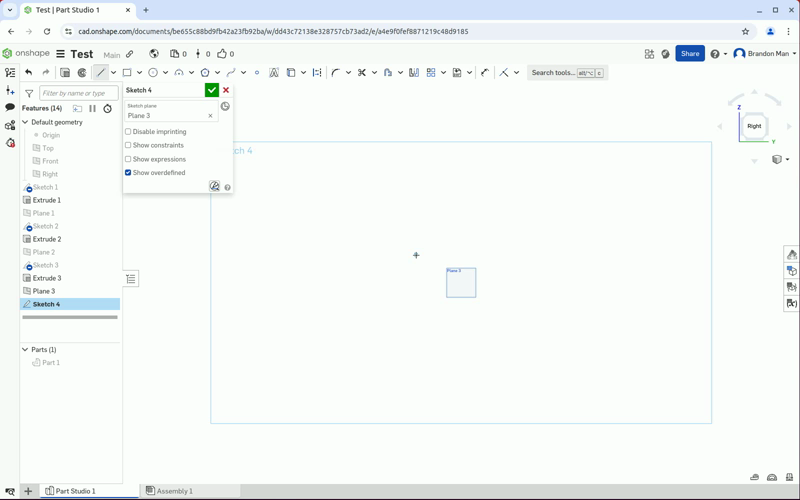
key_down(shift)
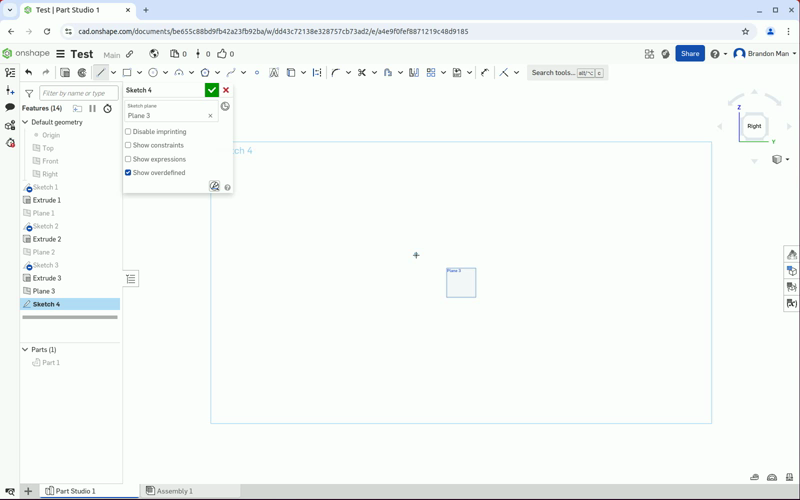
mouse_move(506, 254)
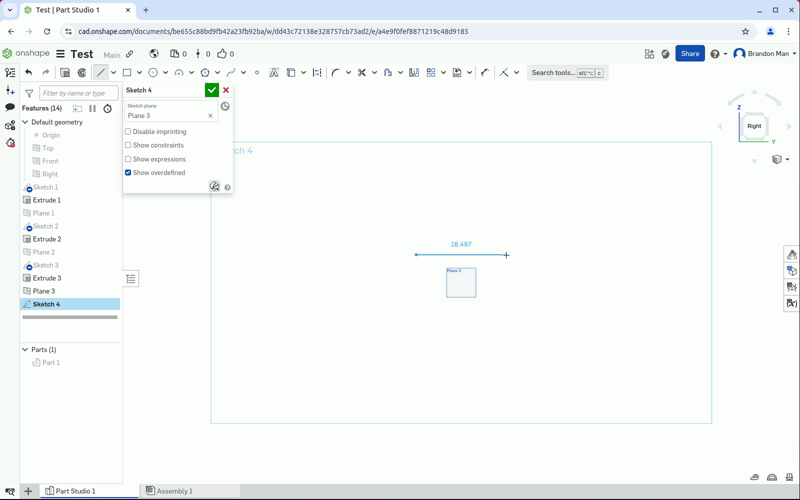
click(506, 254)
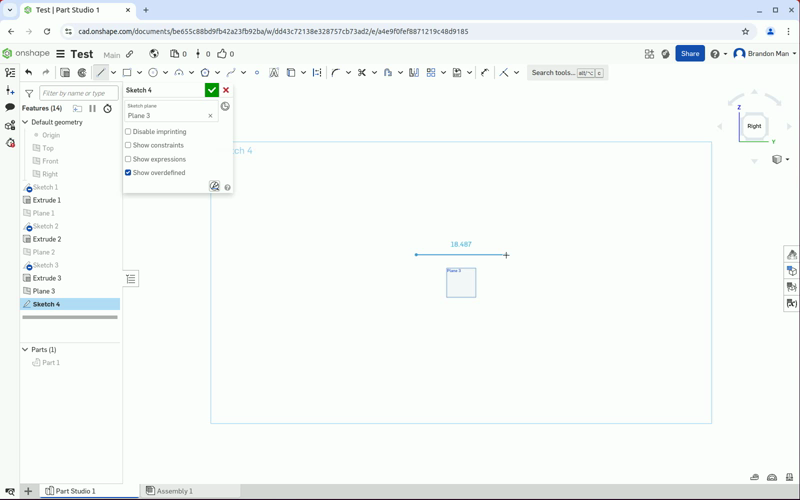
key_up(shift)
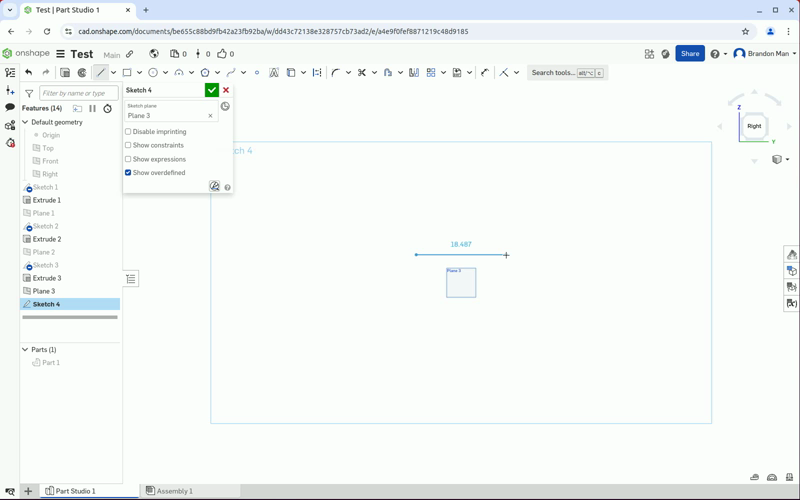
key(esc)
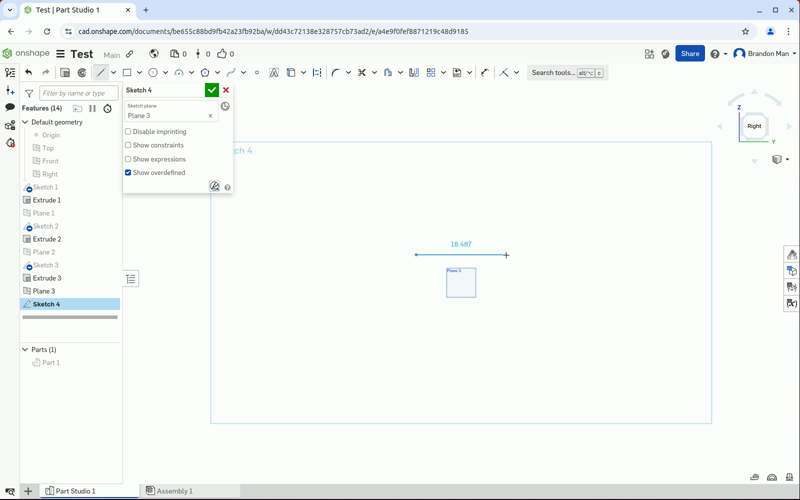
key(a)
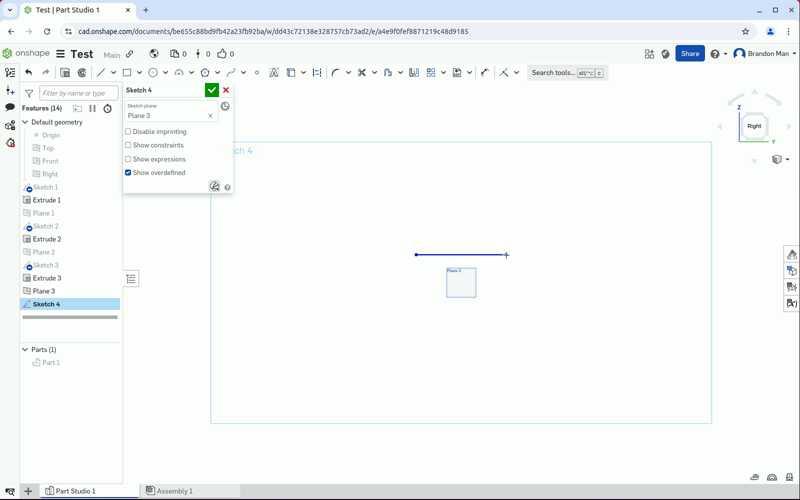
mouse_move(506, 254)
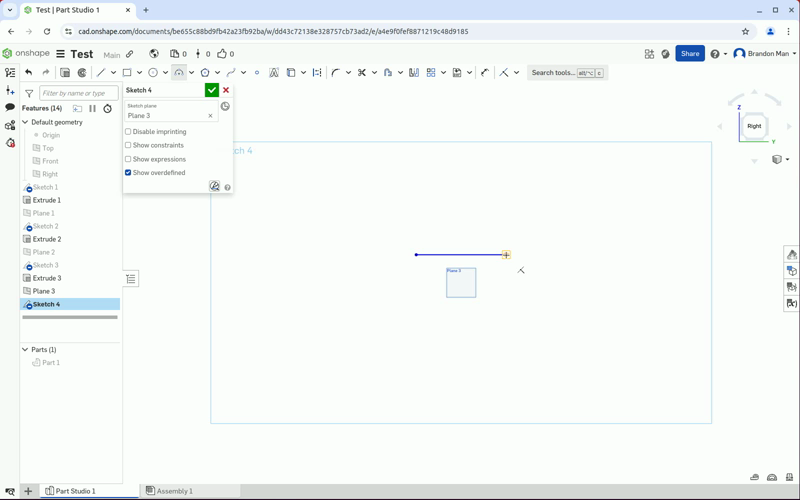
click(506, 254)
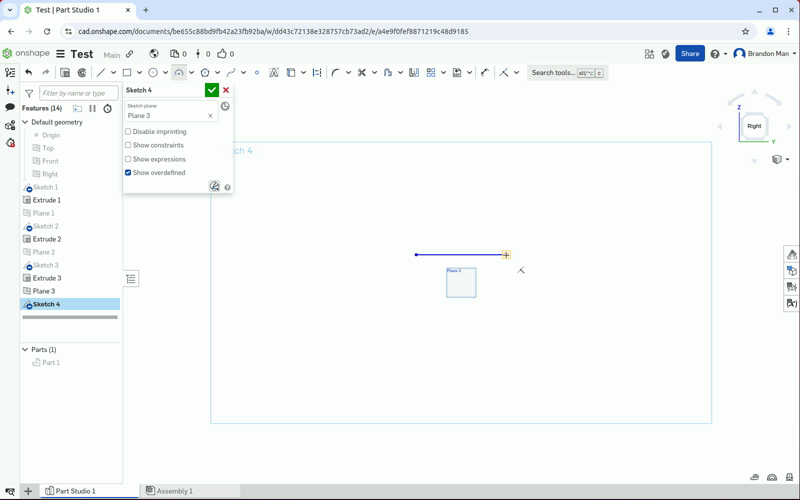
key_down(shift)
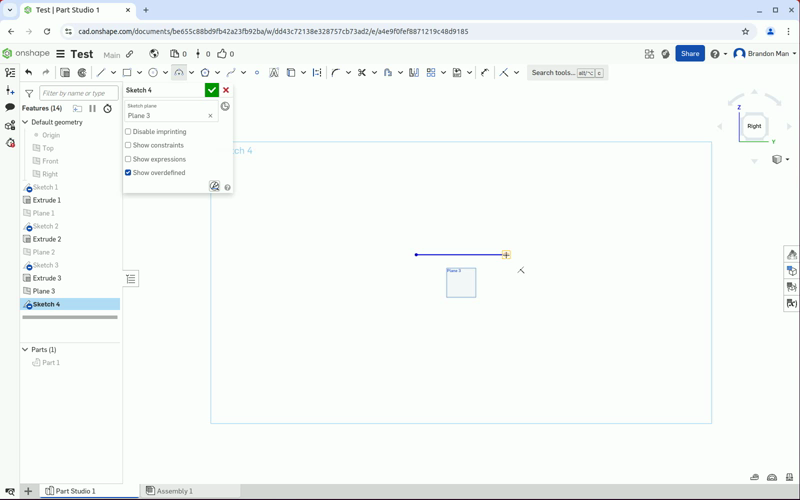
mouse_move(506, 224)
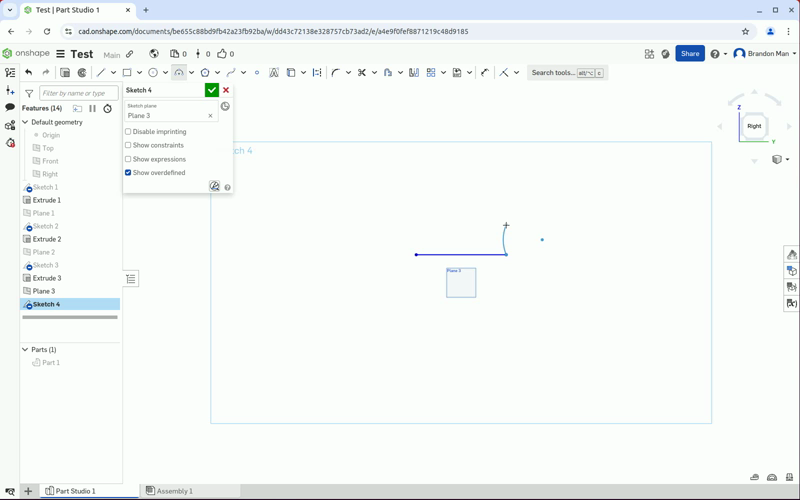
click(506, 224)
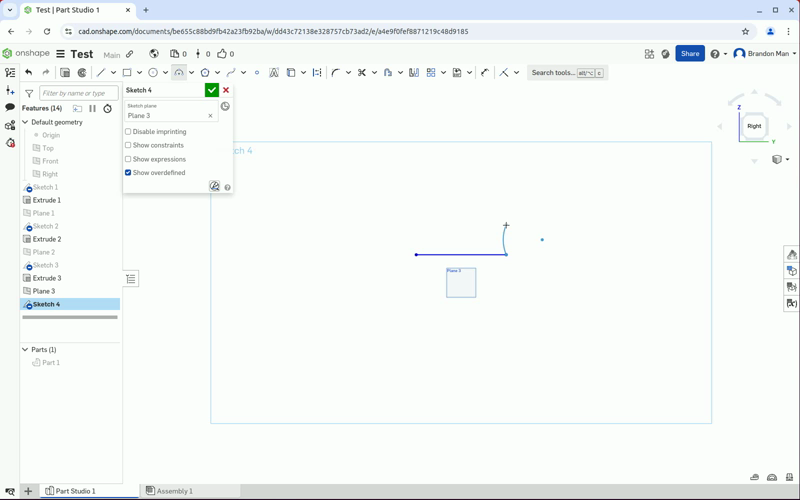
mouse_move(521, 239)
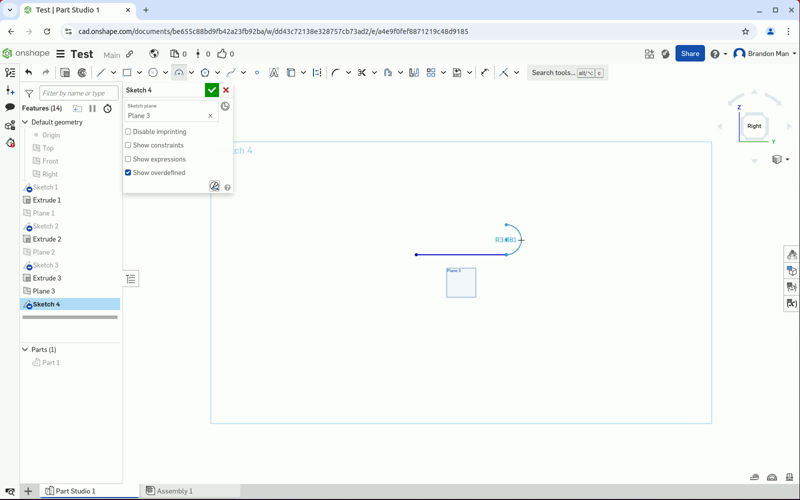
click(521, 239)
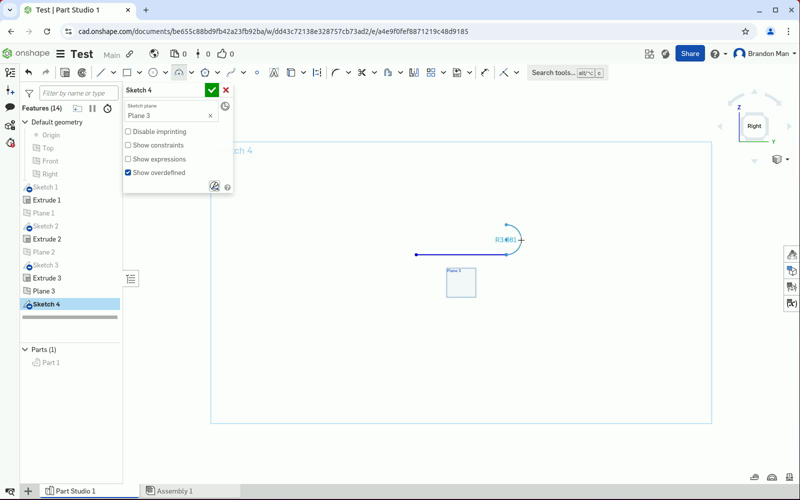
key_up(shift)
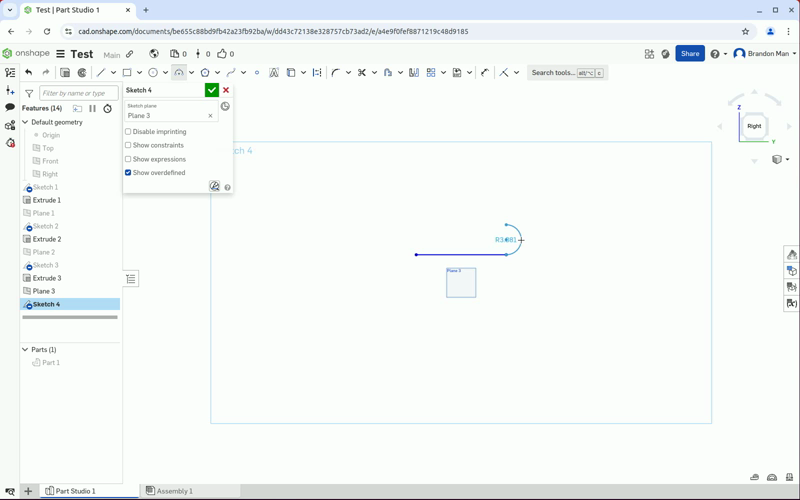
key(esc)
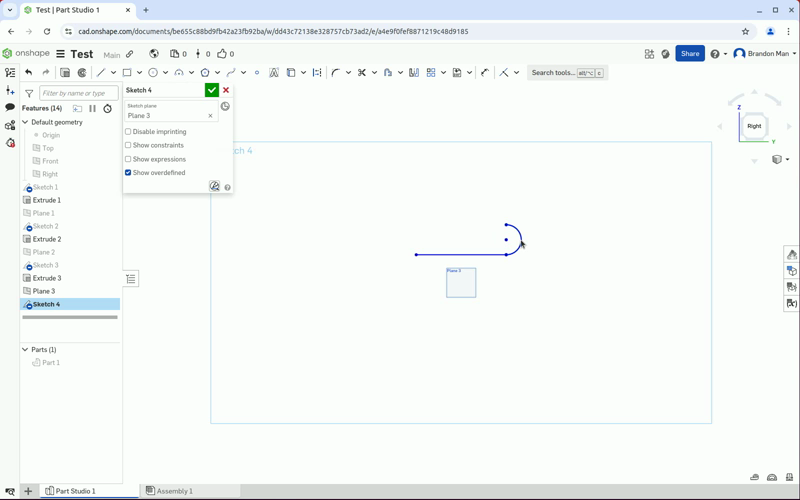
key(l)
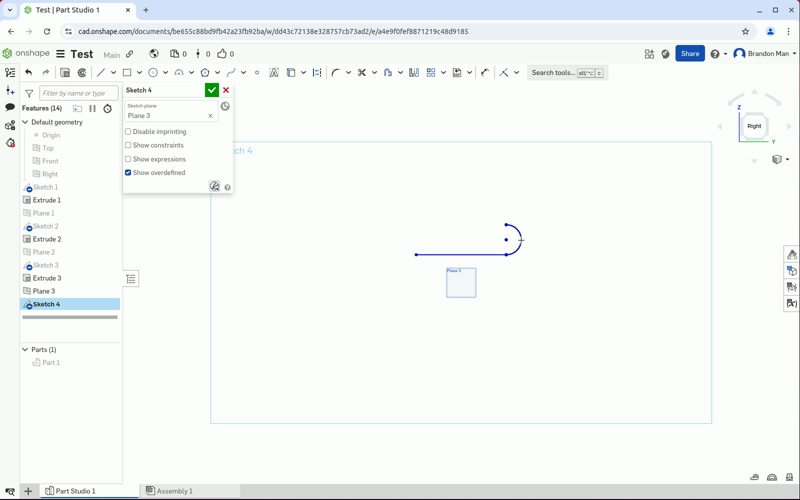
mouse_move(506, 224)
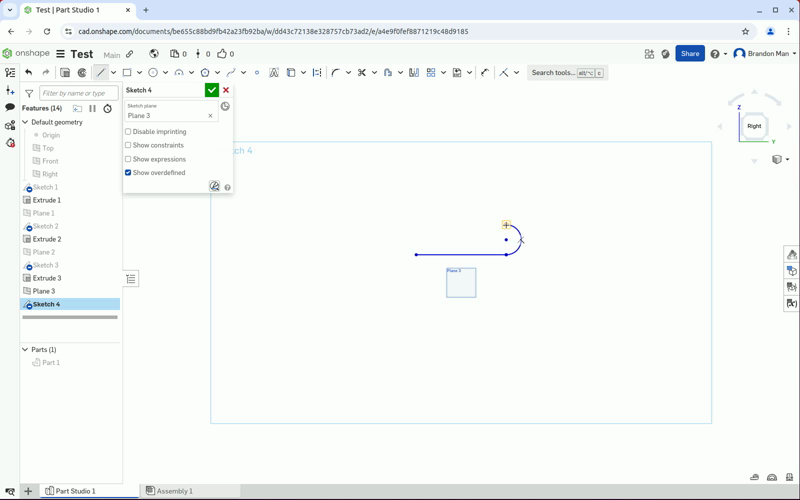
click(506, 224)
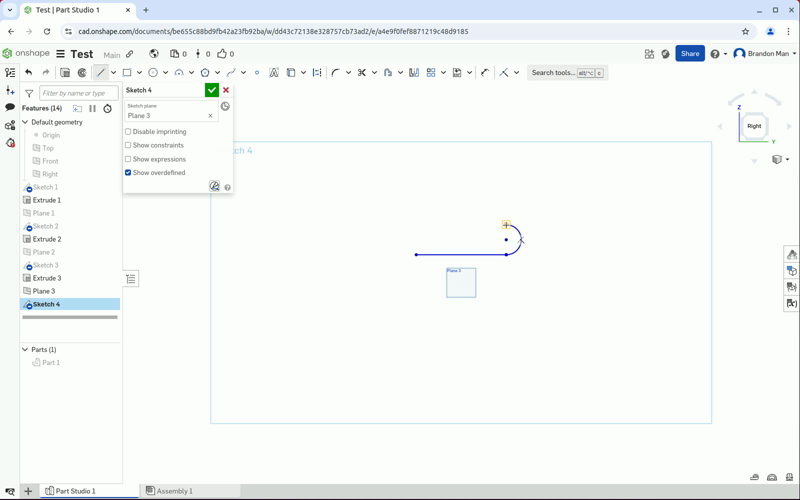
key_down(shift)
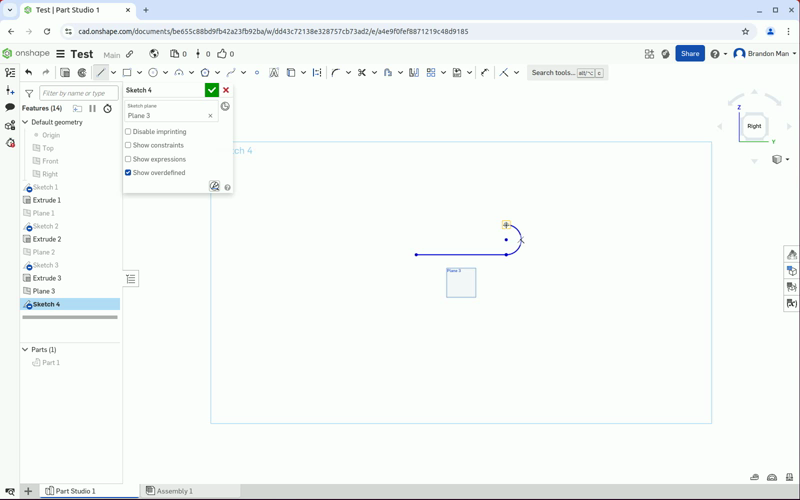
mouse_move(416, 224)
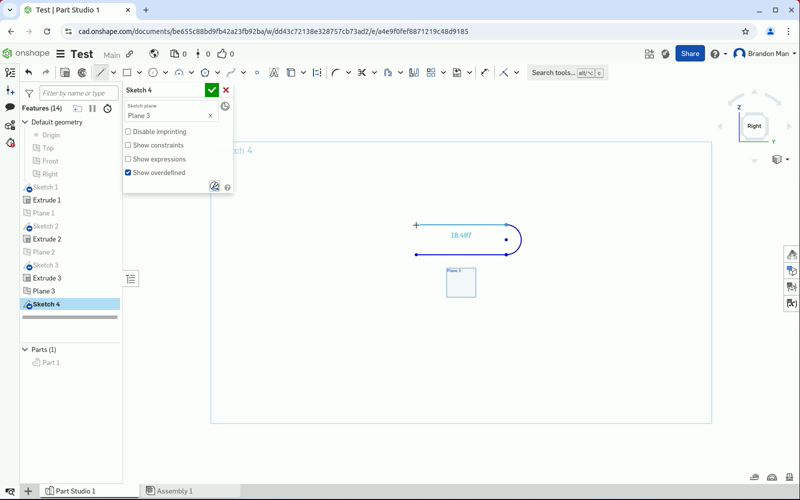
click(416, 224)
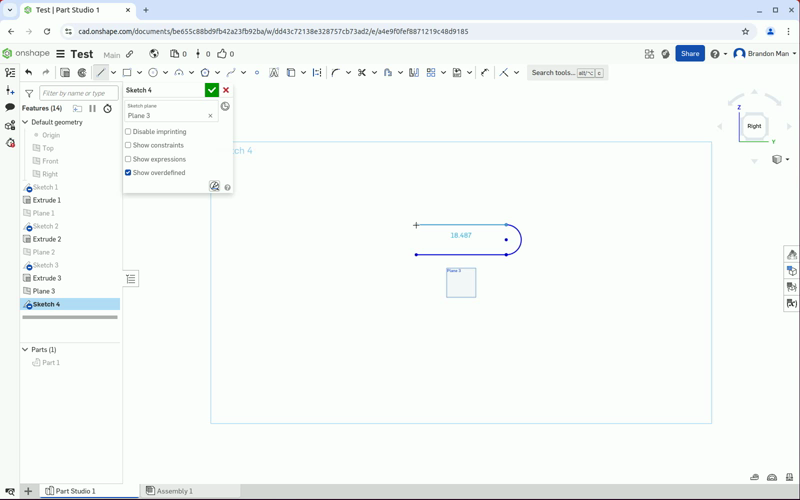
key_up(shift)
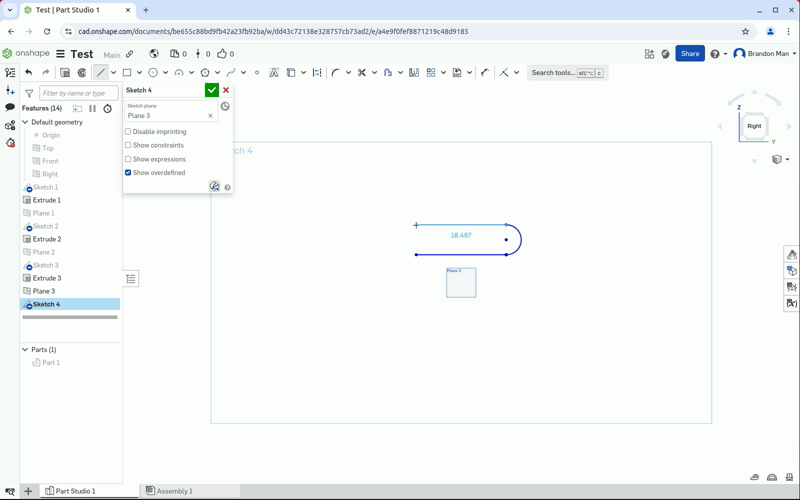
key(esc)
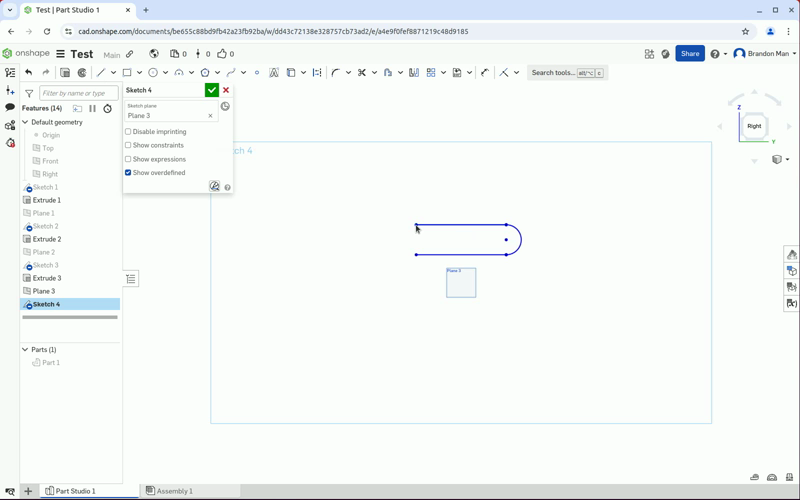
key(a)
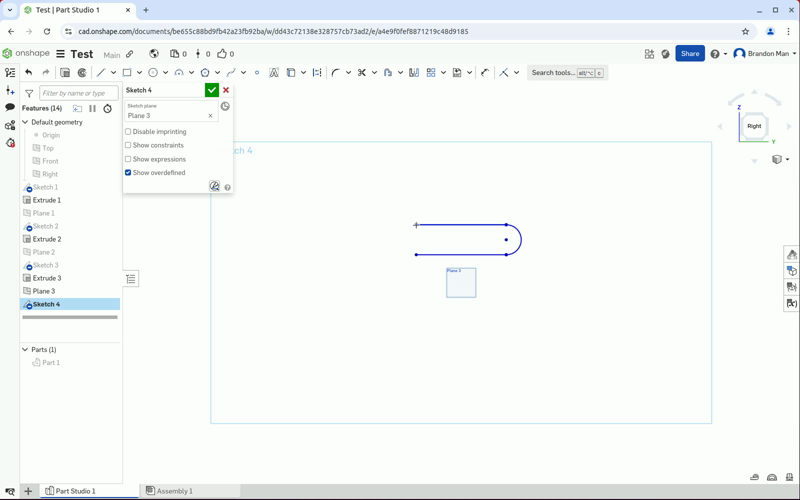
mouse_move(416, 224)
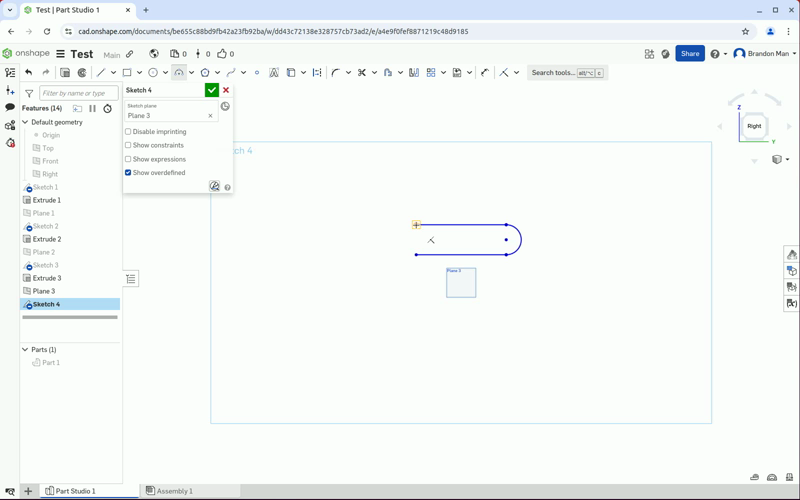
click(416, 224)
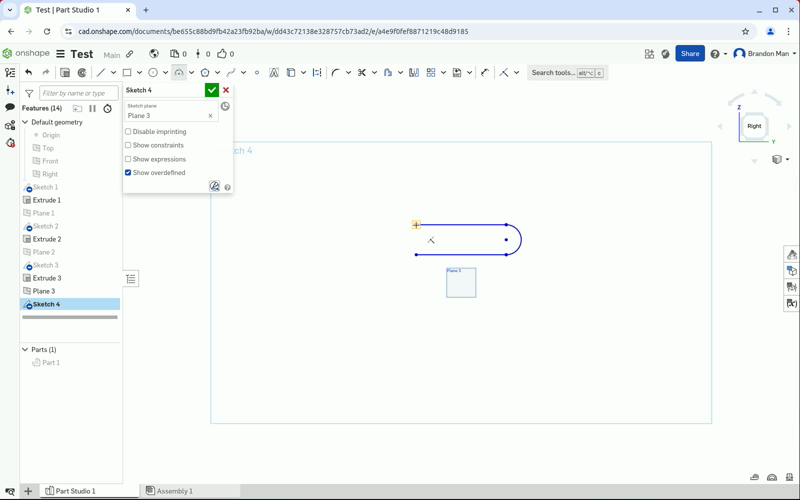
mouse_move(416, 254)
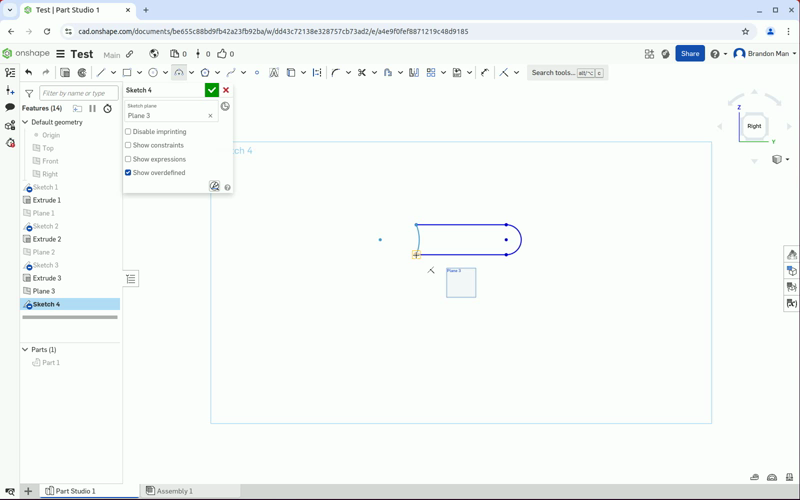
click(416, 254)
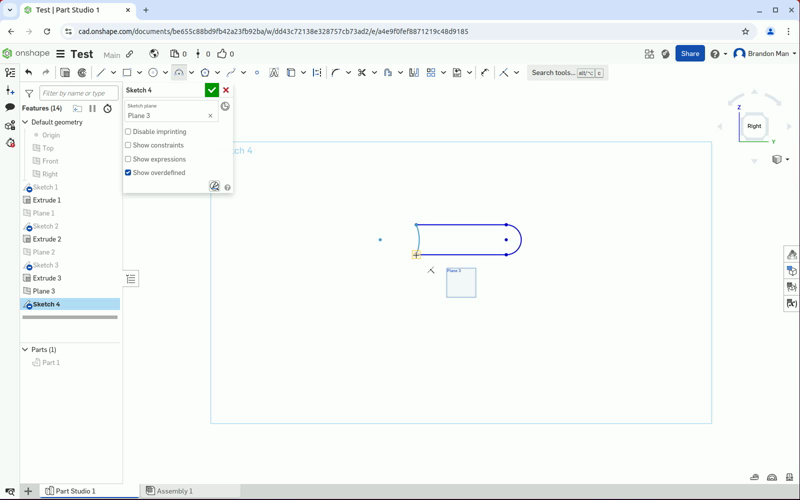
key_down(shift)
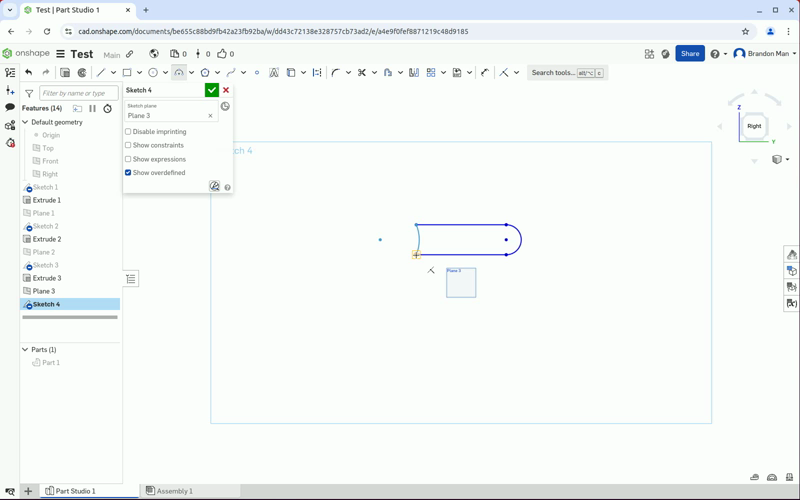
mouse_move(401, 239)
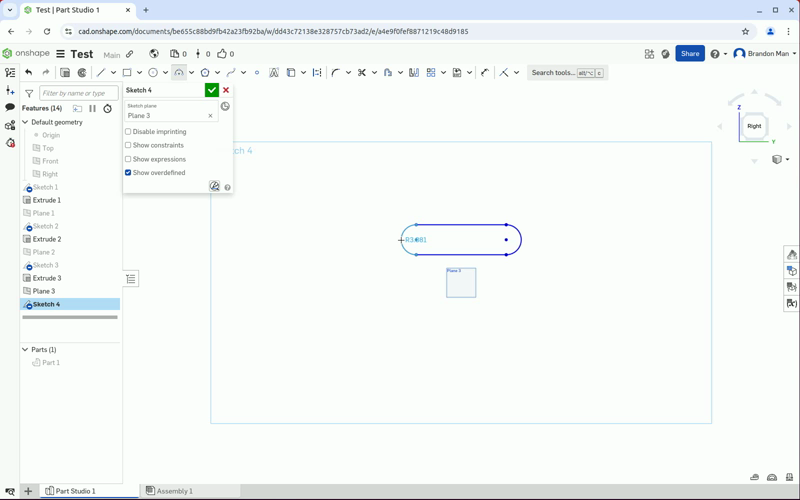
click(401, 239)
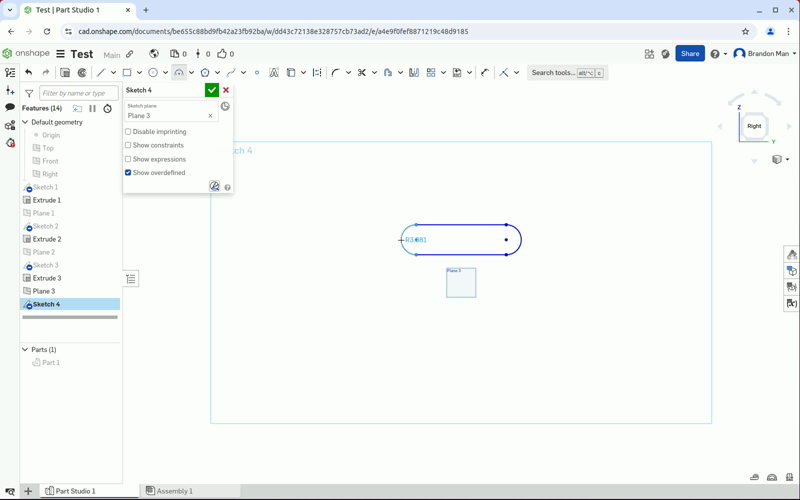
key_up(shift)
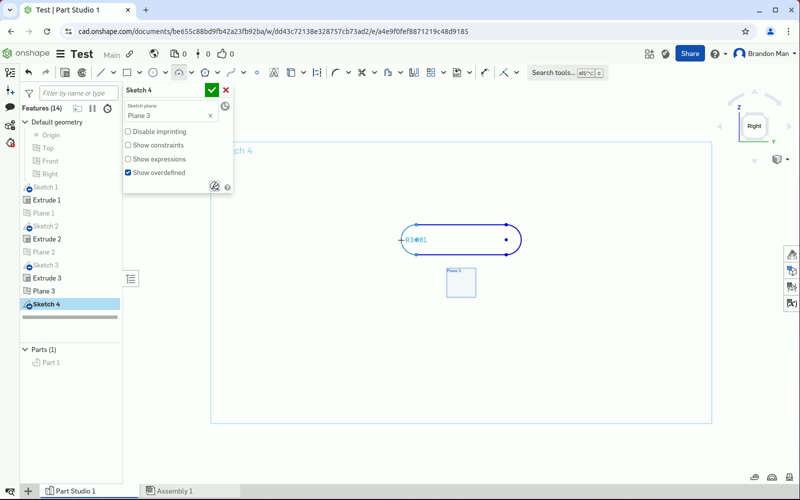
key(esc)
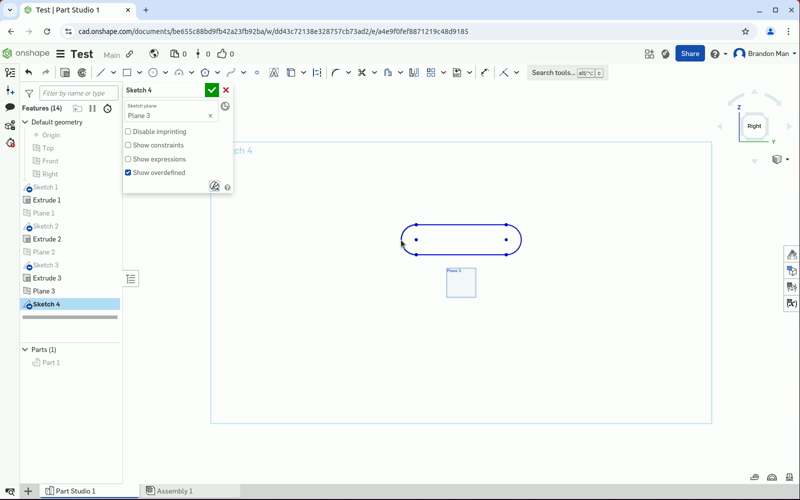
mouse_move(467, 228)
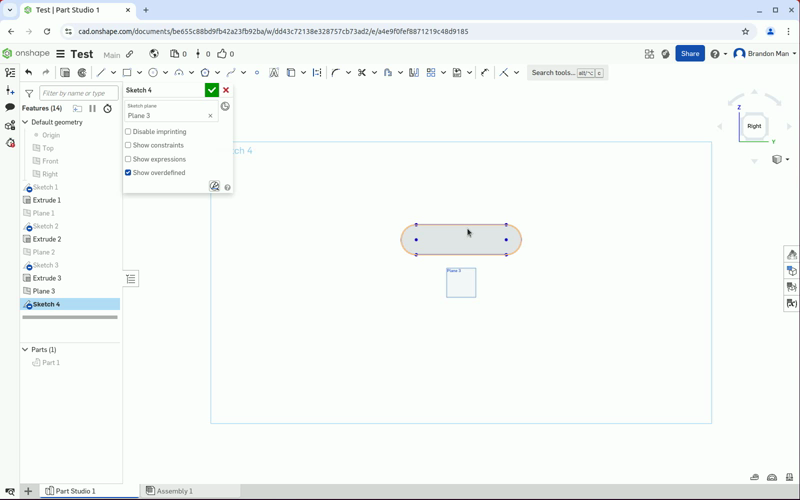
click(467, 228)
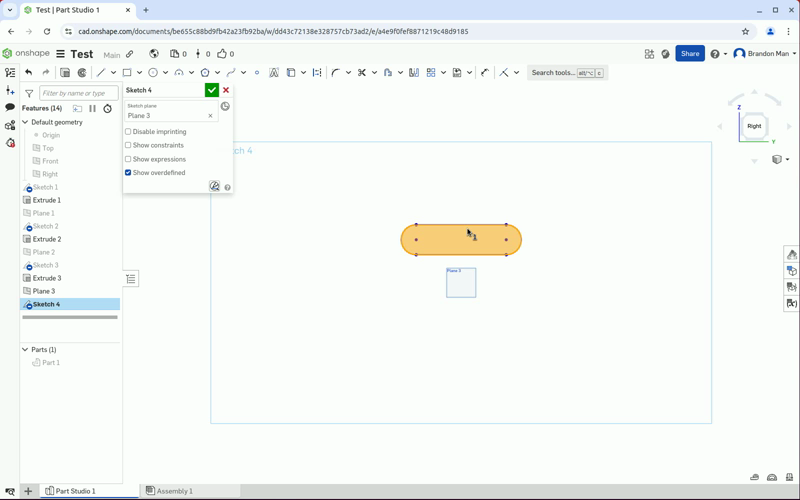
mouse_move(73, 352)
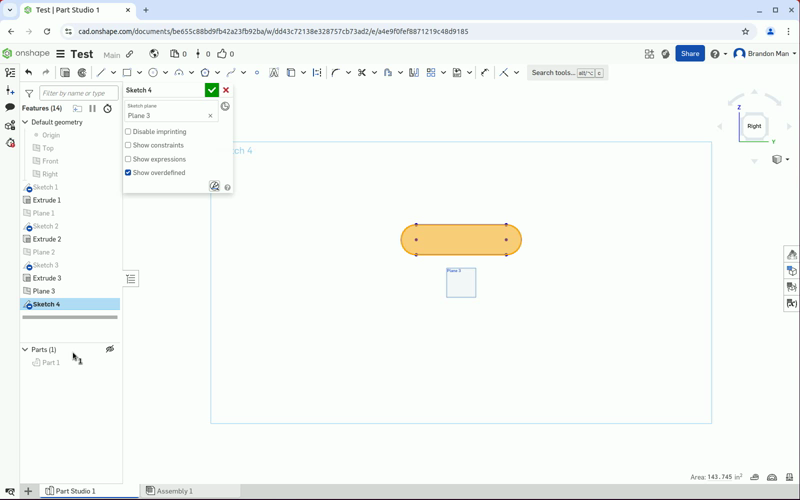
key(shift+y)
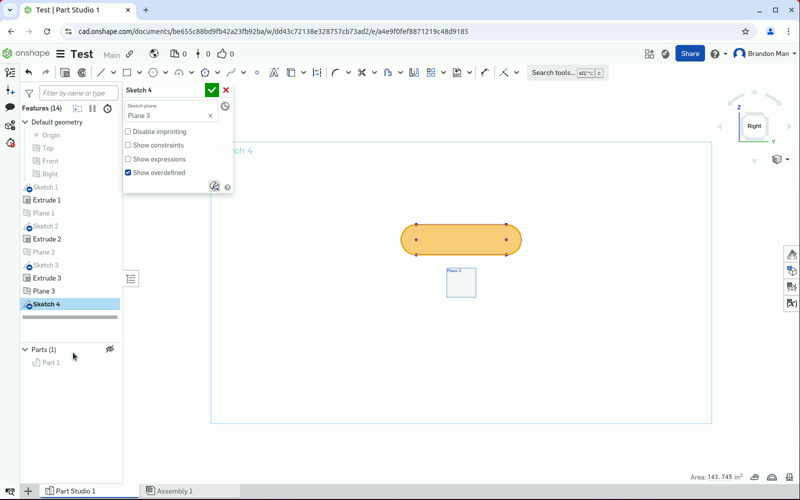
key(shift+e)
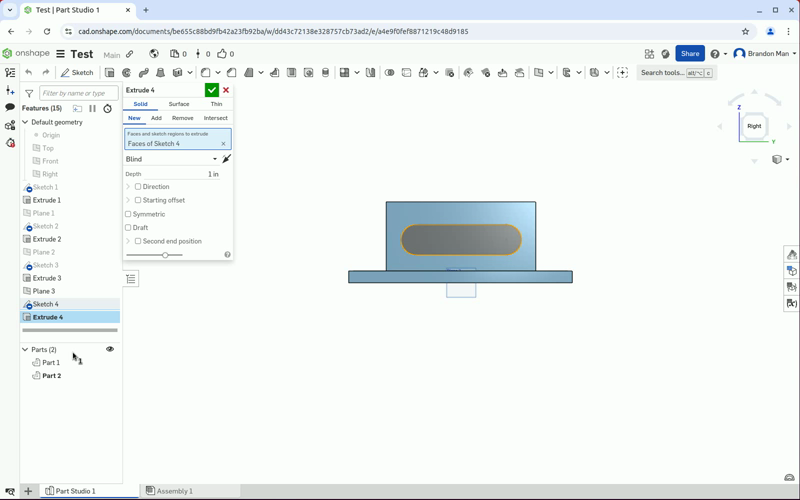
mouse_move(143, 106)
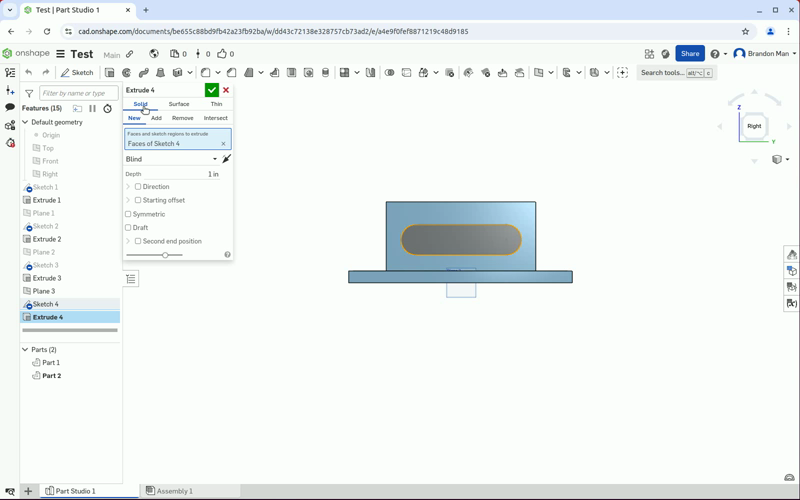
click(143, 106)
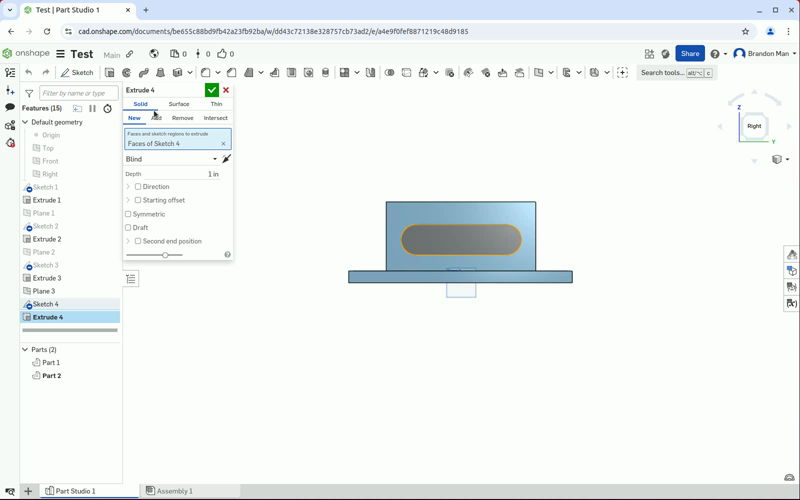
mouse_move(186, 120)
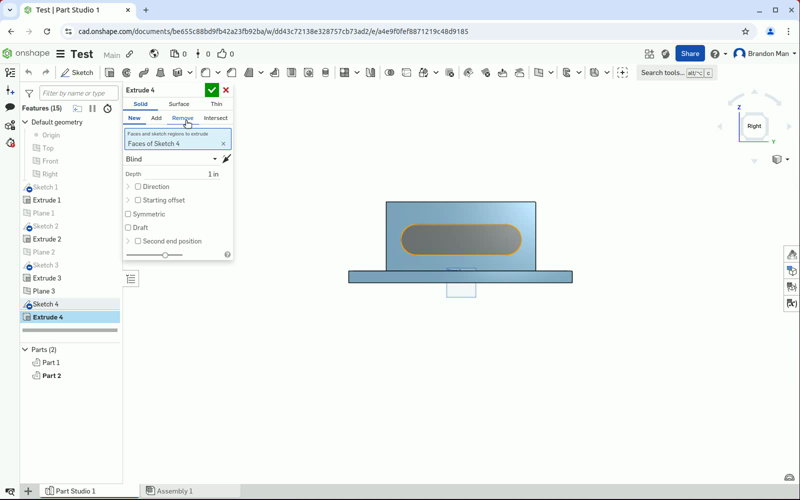
click(186, 120)
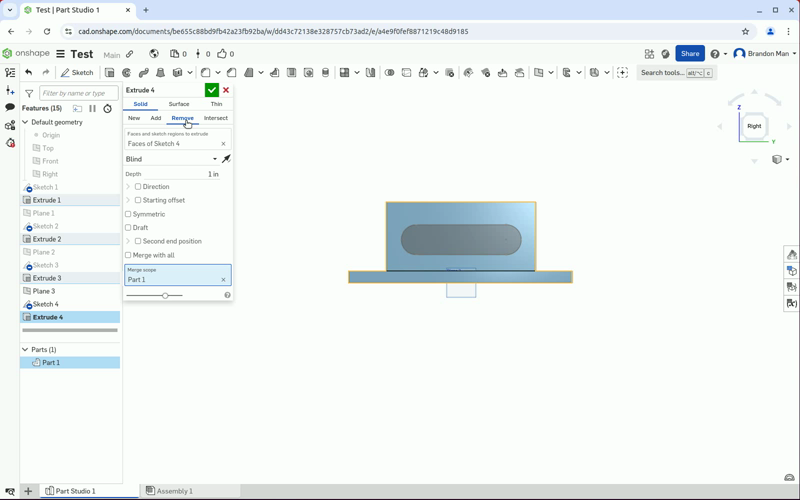
key(tab, 4)
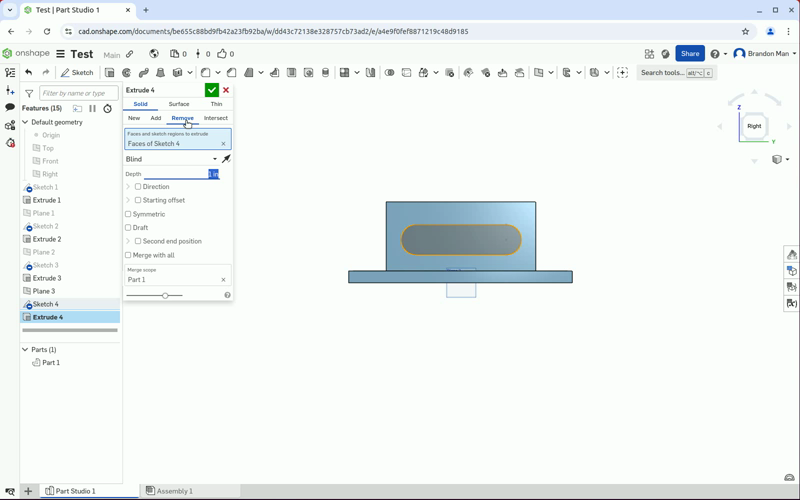
text(15.405)
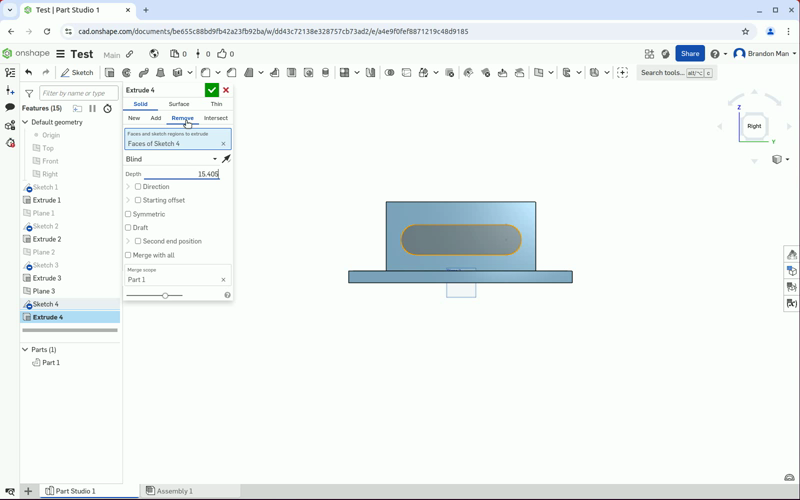
key(tab, 6)
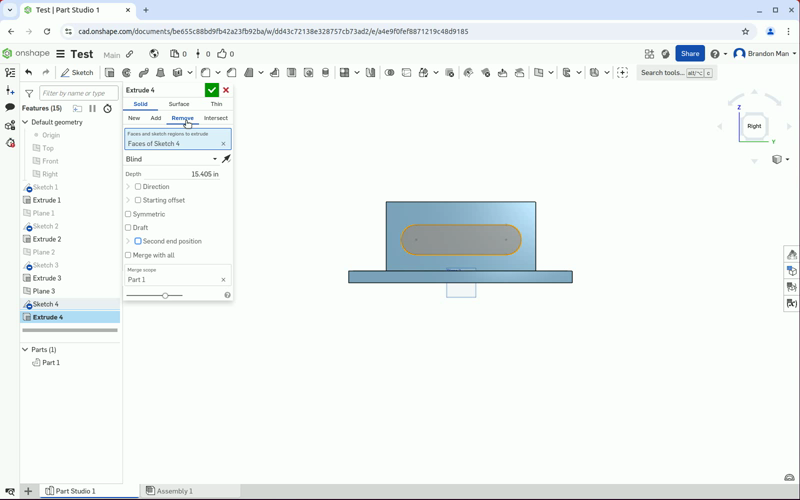
key(space)
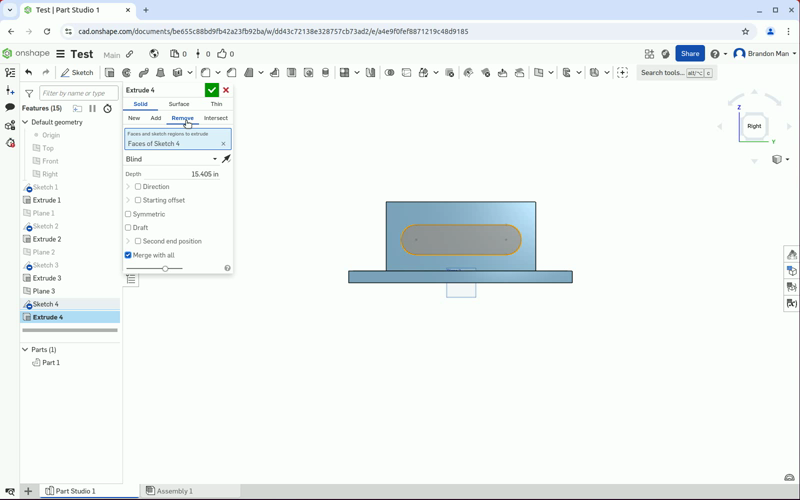
key(enter)
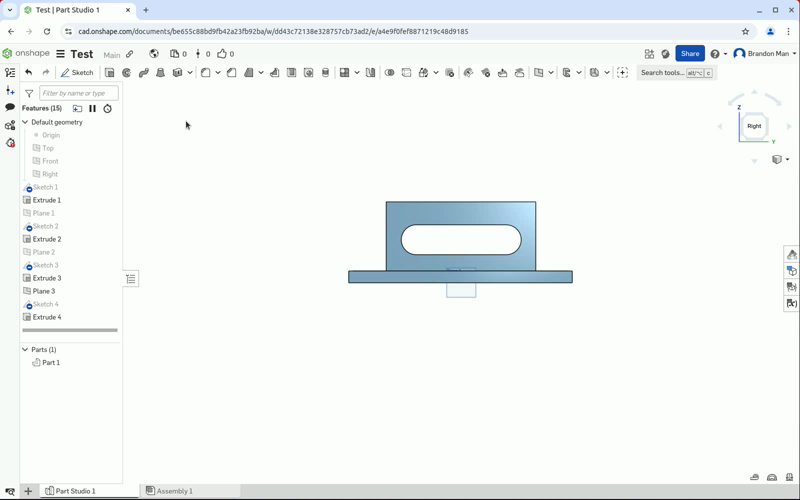
key(shift+h)
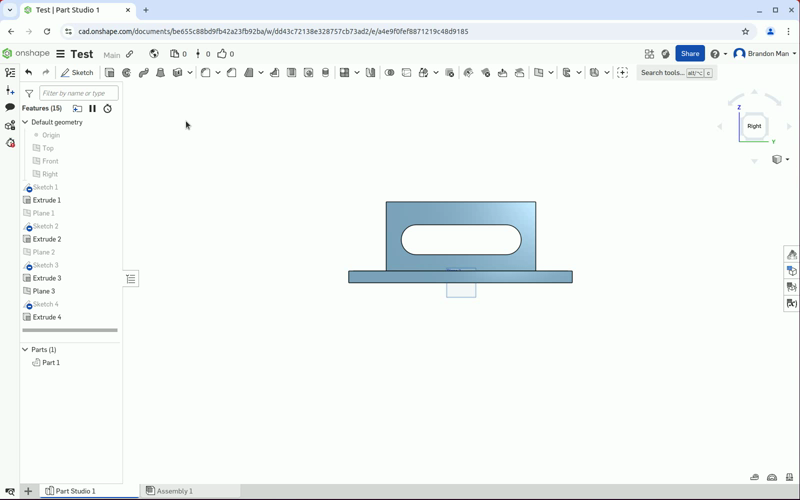
key(shift+h)
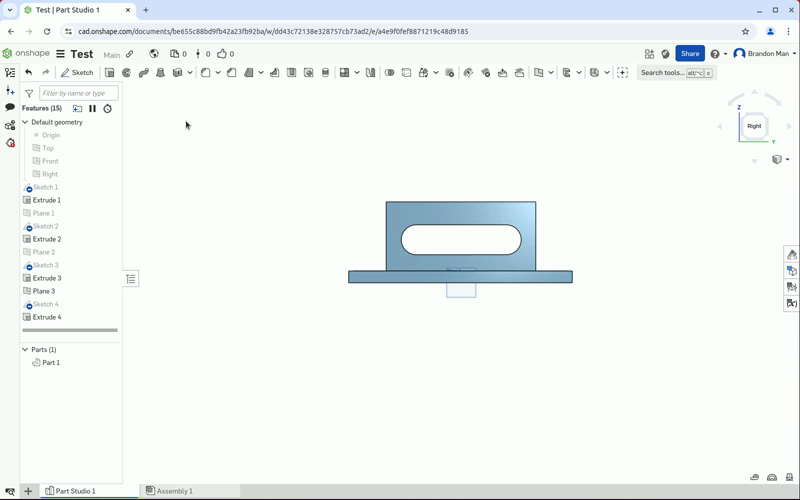
mouse_move(73, 189)
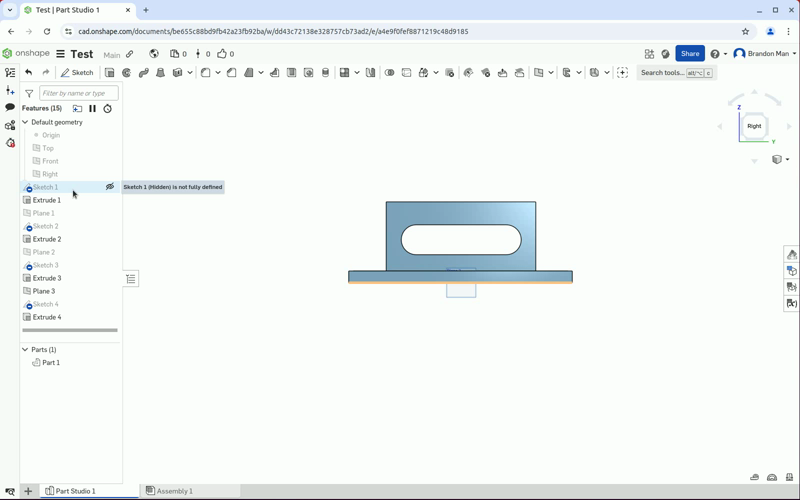
click(73, 189)
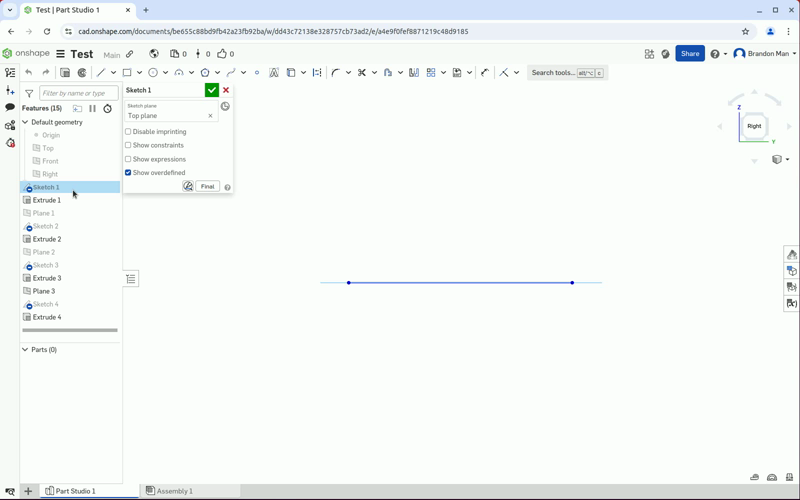
mouse_move(229, 92)
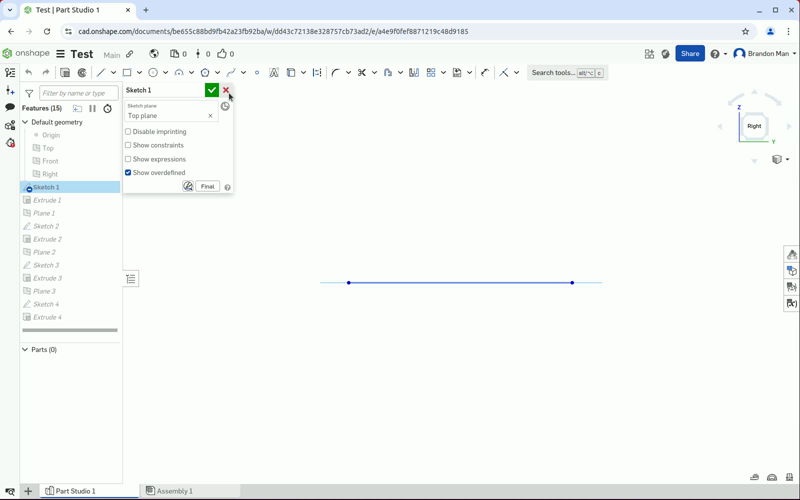
click(229, 92)
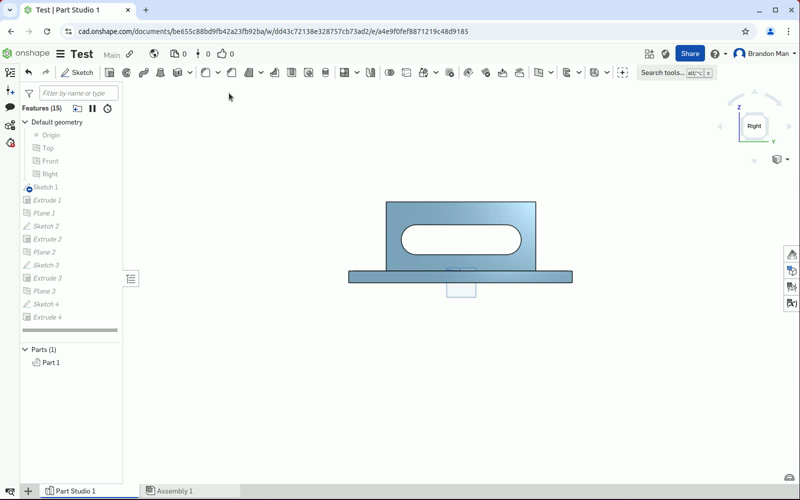
key(shift+s)
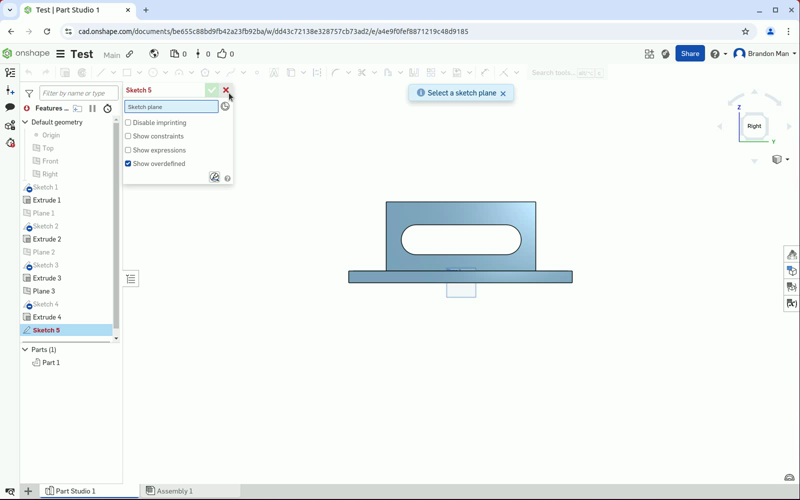
mouse_move(69, 293)
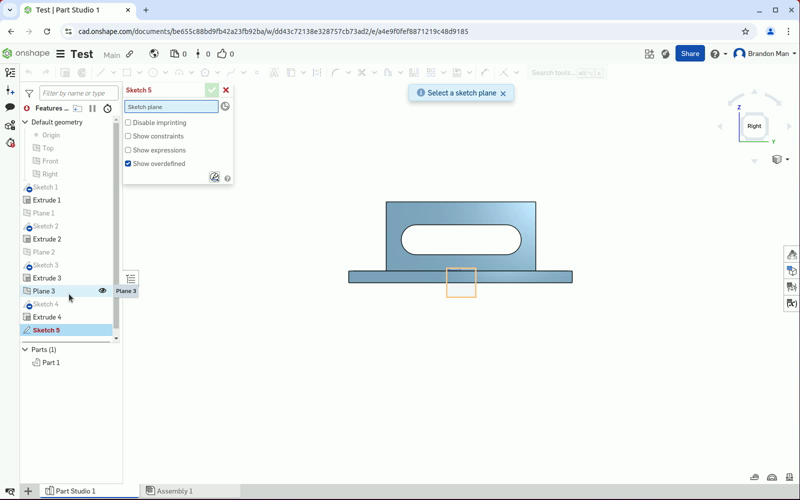
click(69, 293)
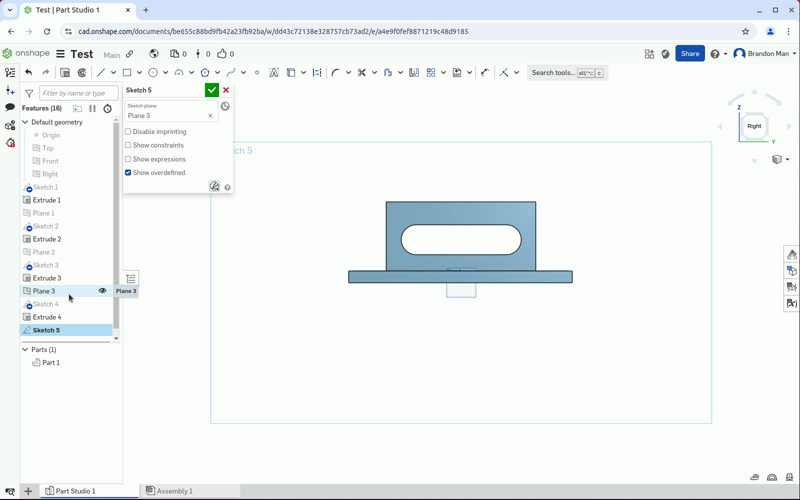
mouse_move(73, 352)
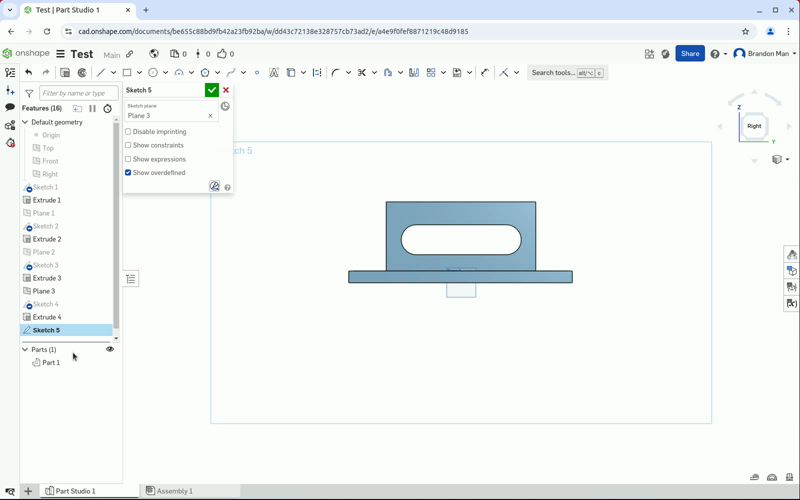
key(y)
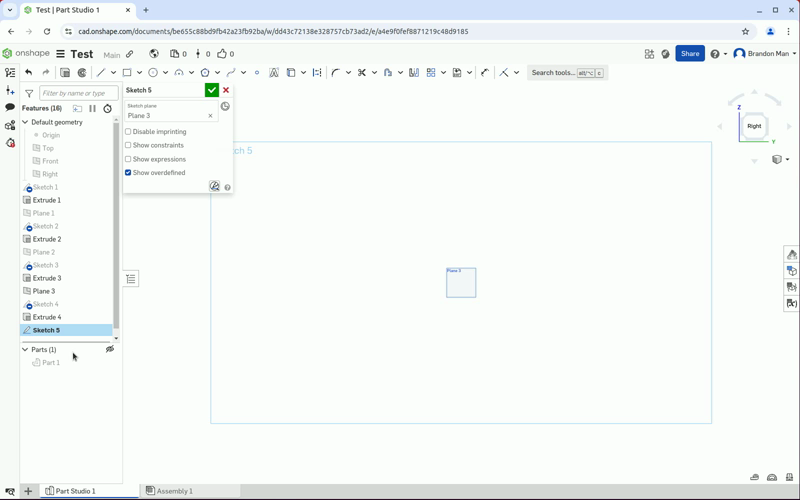
key(l)
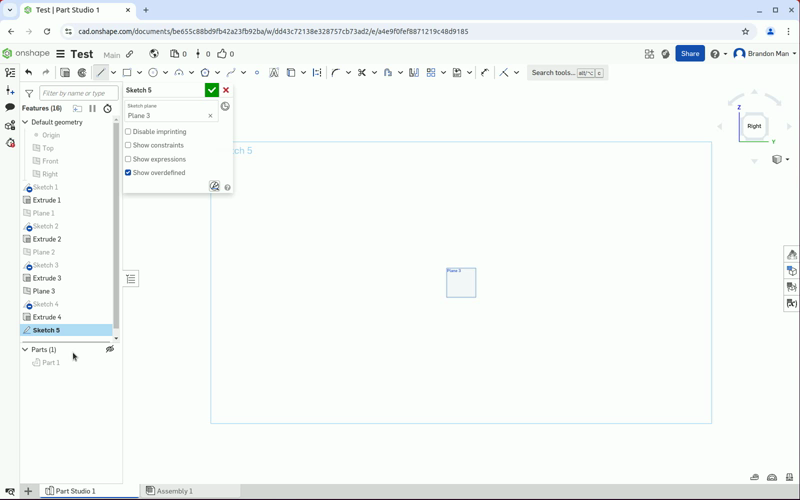
key_down(shift)
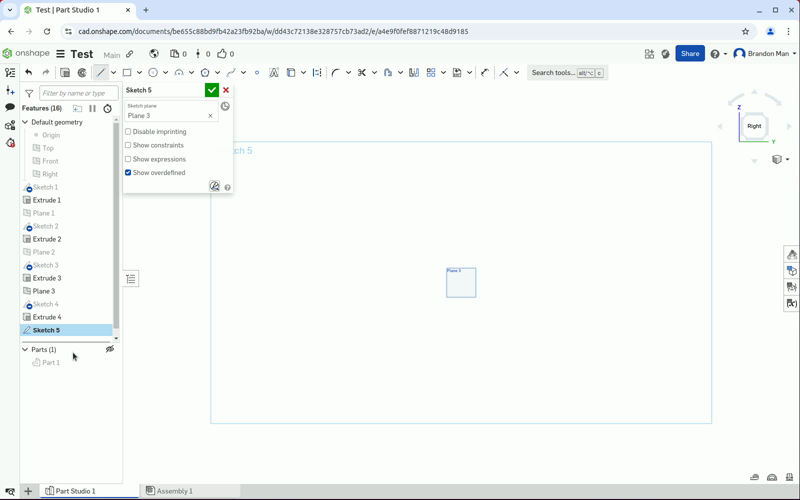
mouse_move(385, 217)
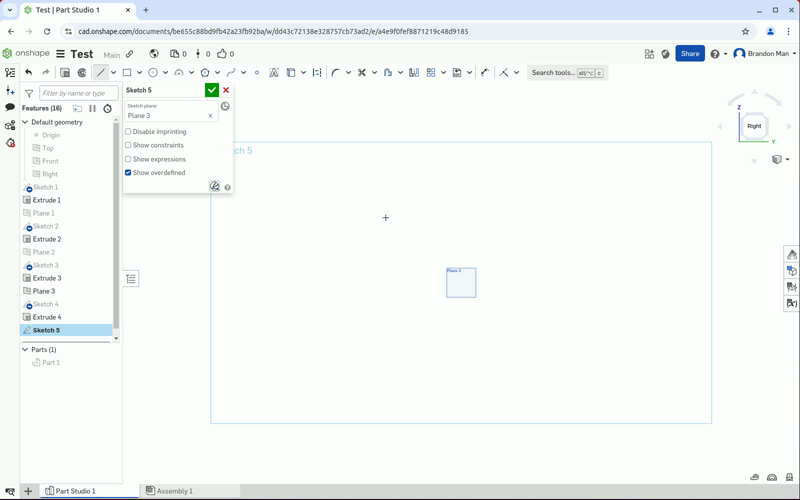
click(385, 217)
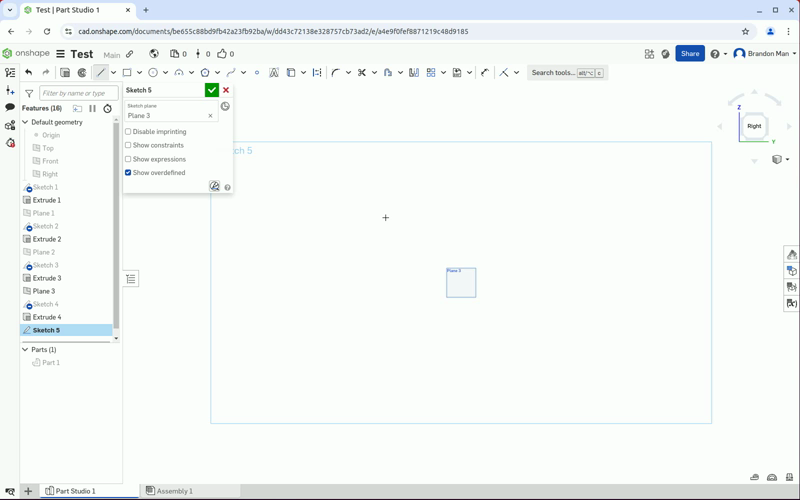
key_up(shift)
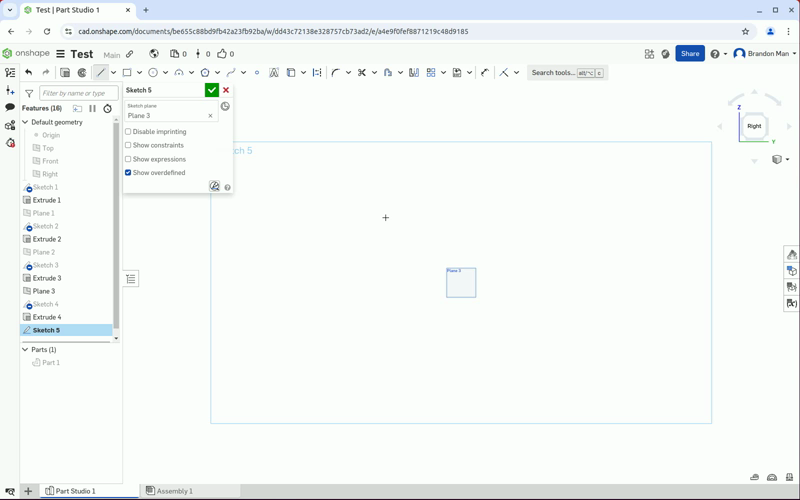
key_down(shift)
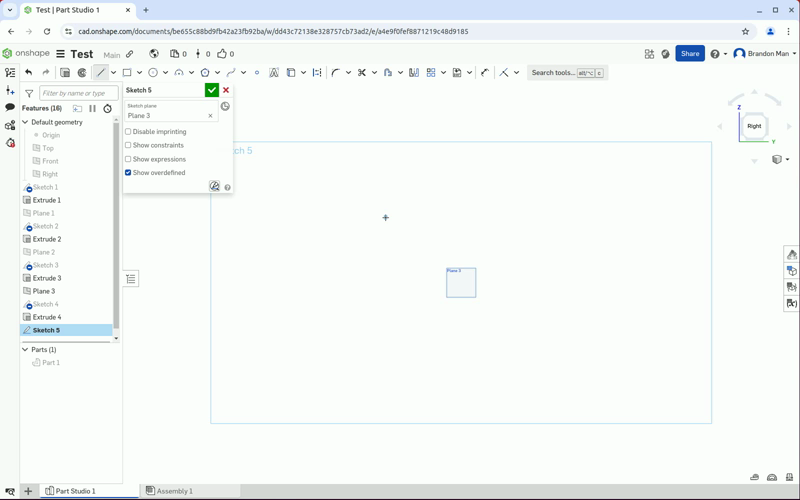
mouse_move(535, 217)
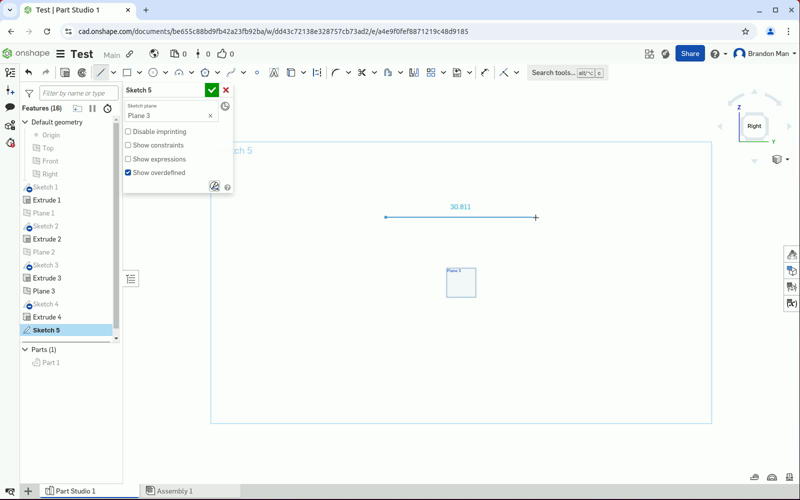
click(535, 217)
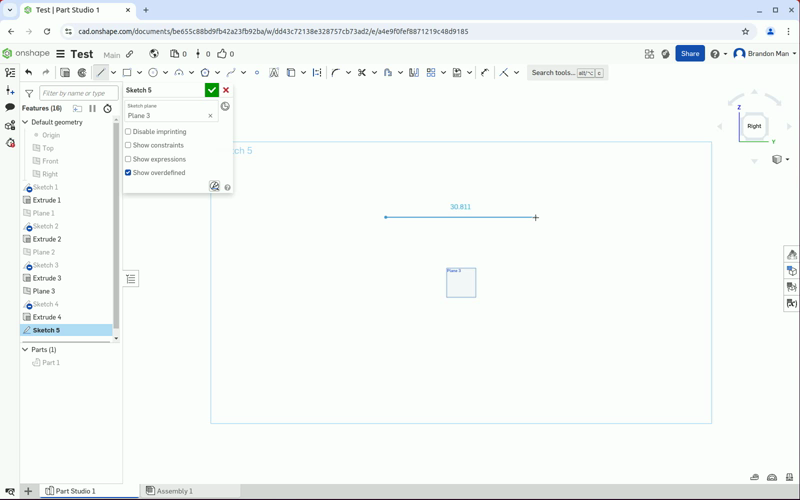
key_up(shift)
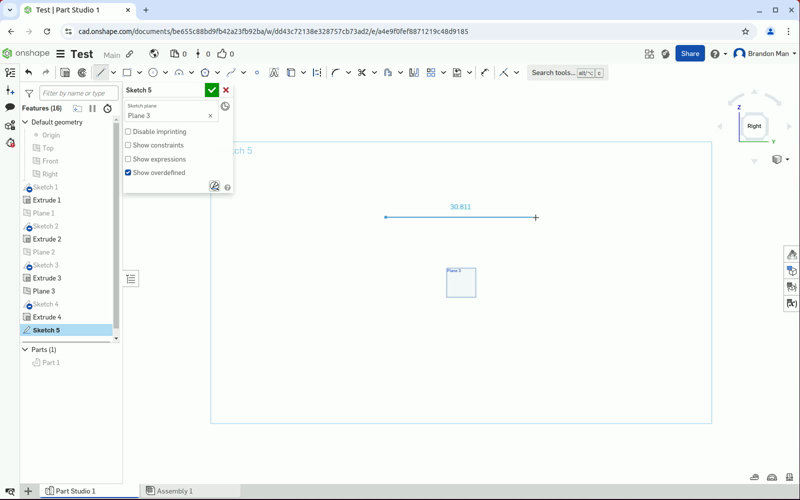
key_down(shift)
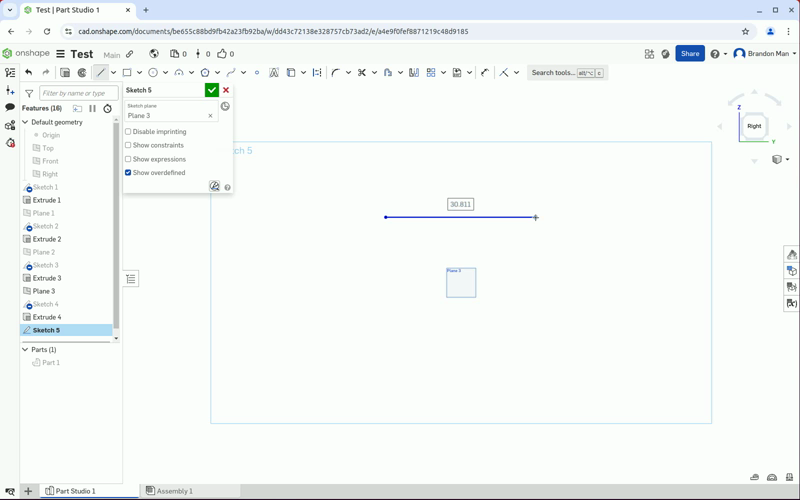
mouse_move(565, 217)
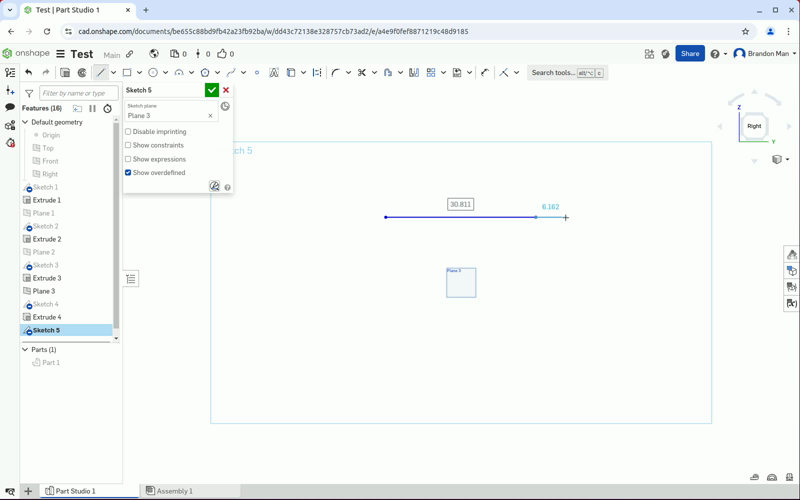
mouse_move(535, 201)
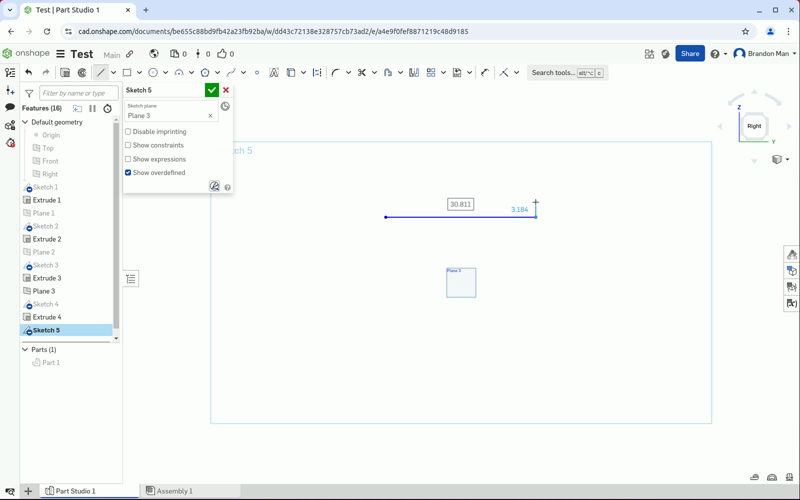
click(535, 201)
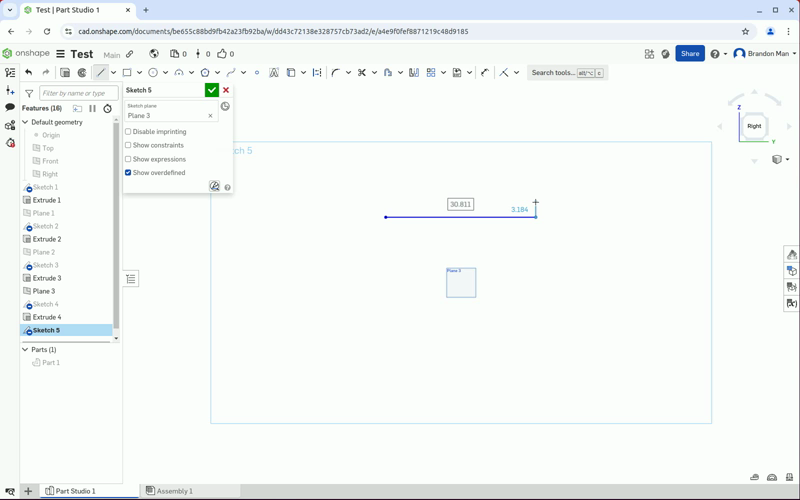
key_up(shift)
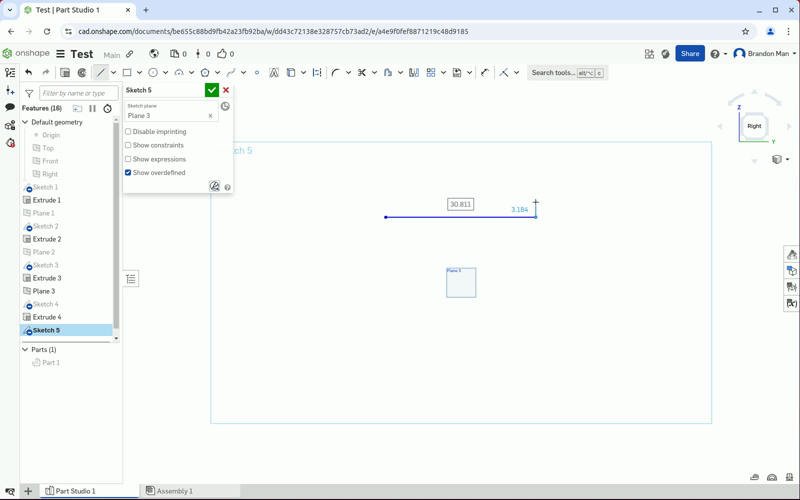
key_down(shift)
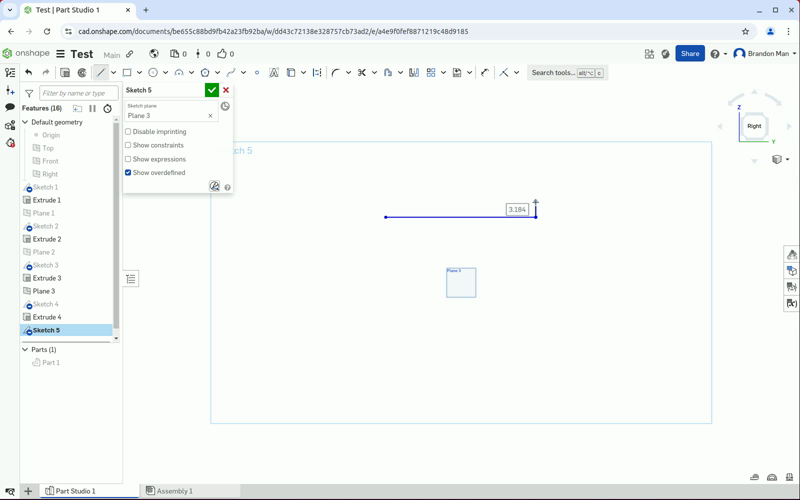
mouse_move(385, 201)
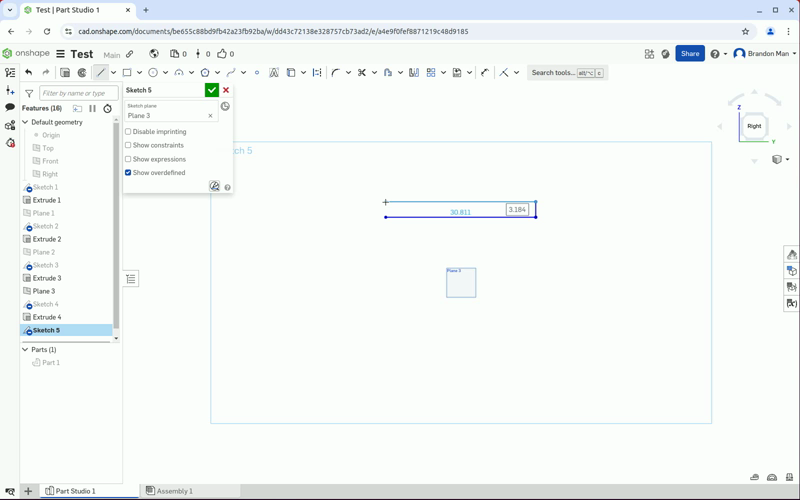
click(385, 201)
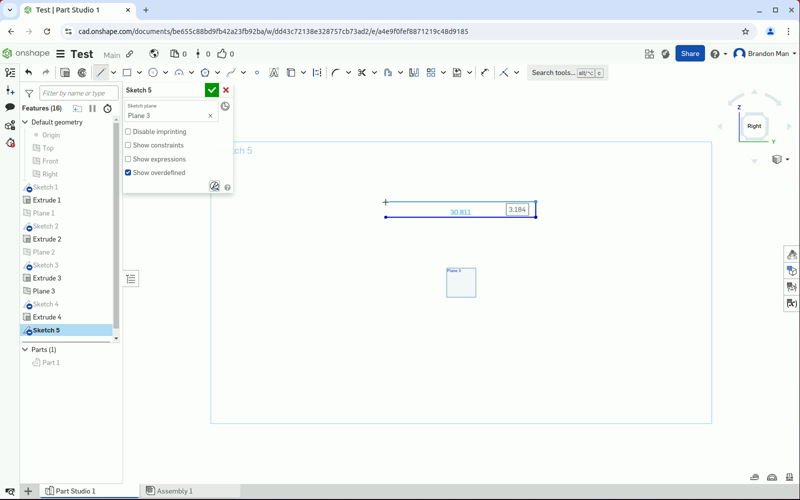
key_up(shift)
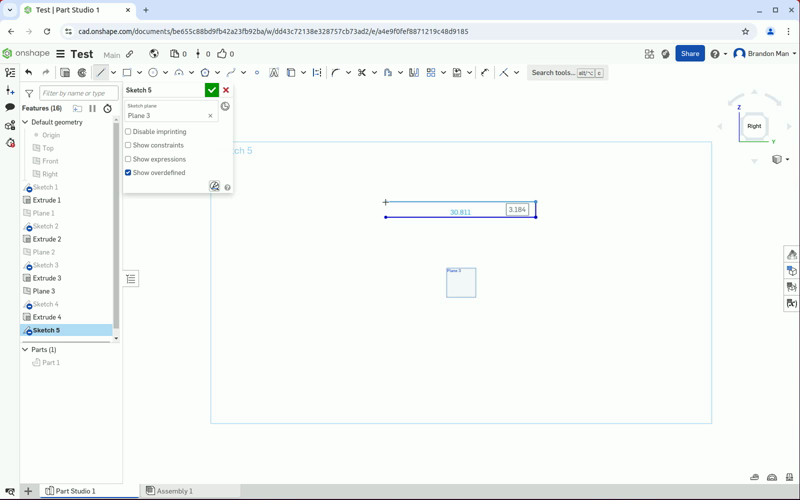
mouse_move(415, 201)
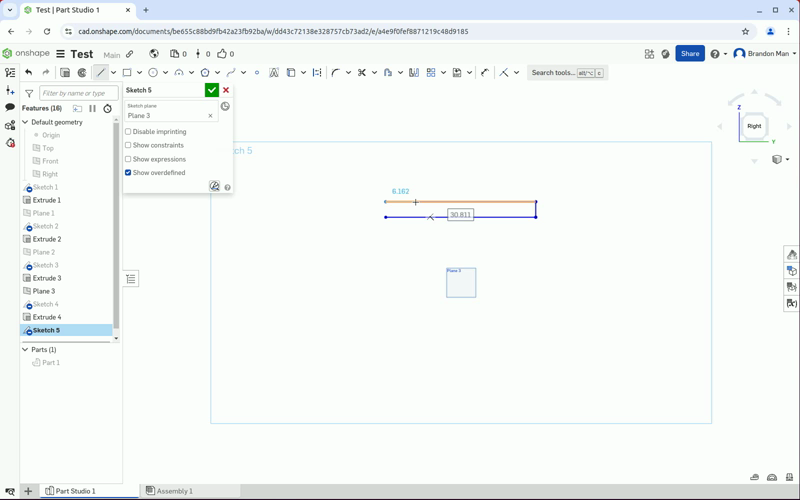
key_down(shift)
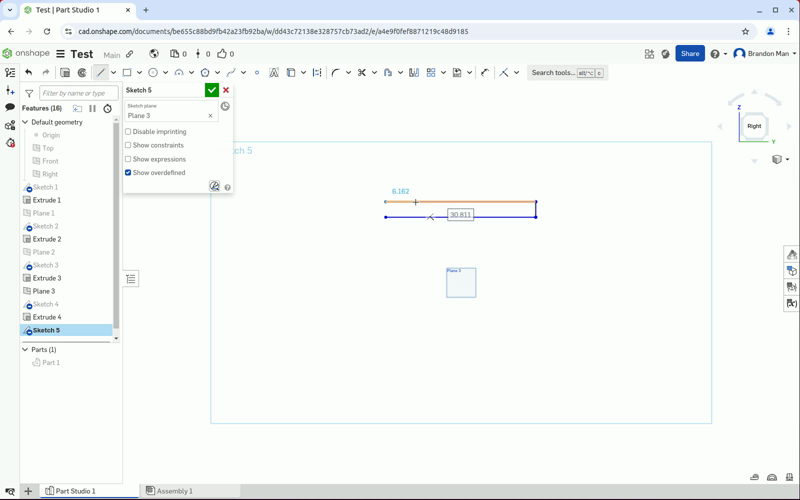
mouse_move(385, 217)
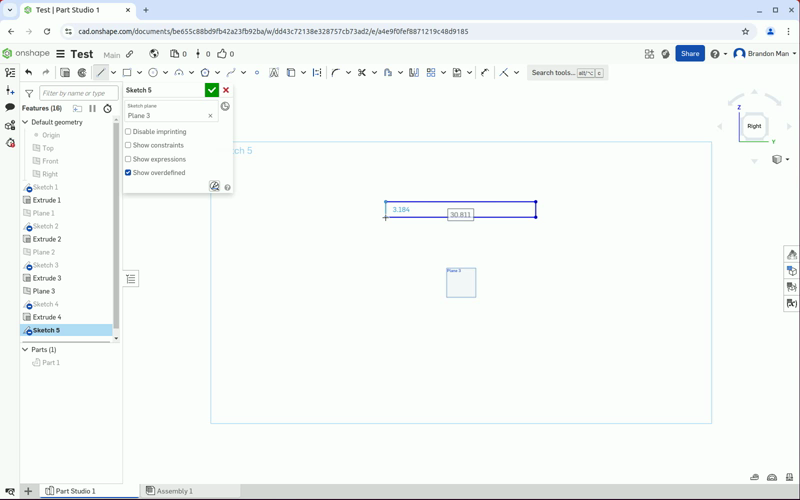
key_up(shift)
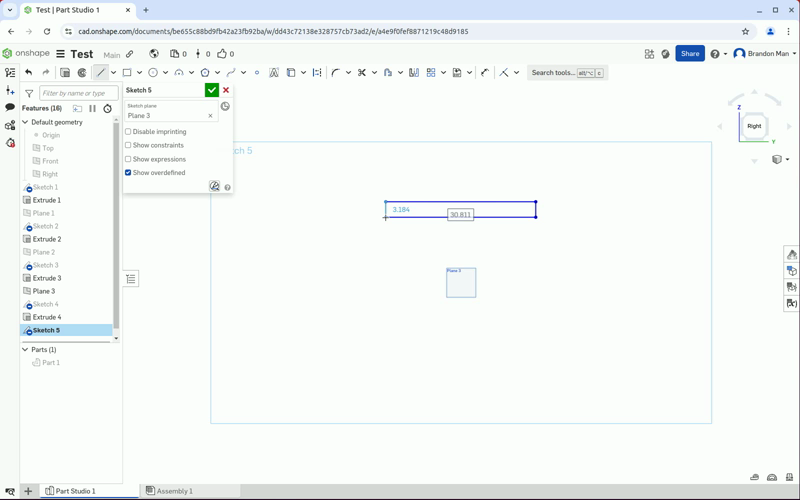
click(385, 217)
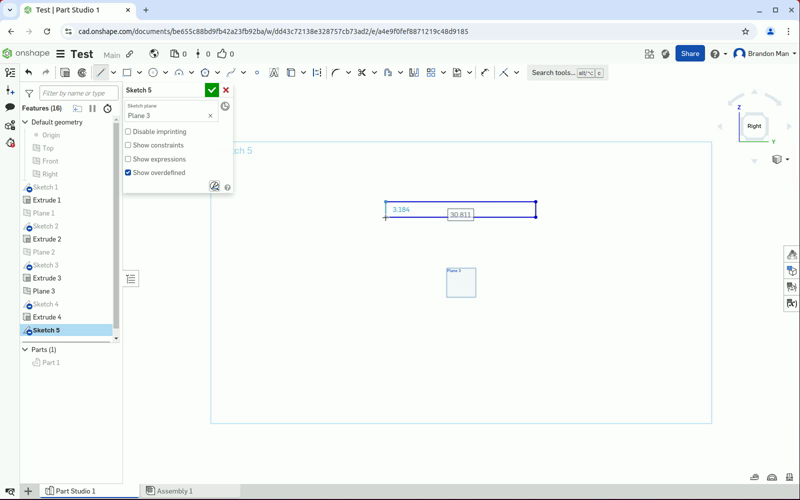
key(esc)
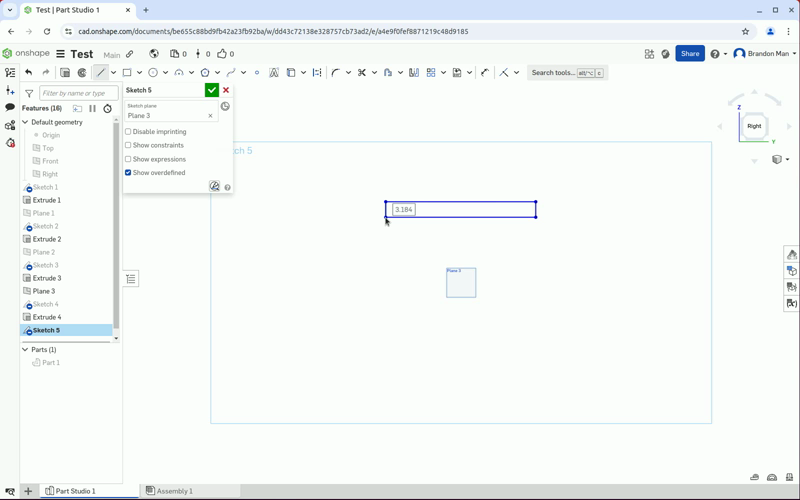
mouse_move(514, 205)
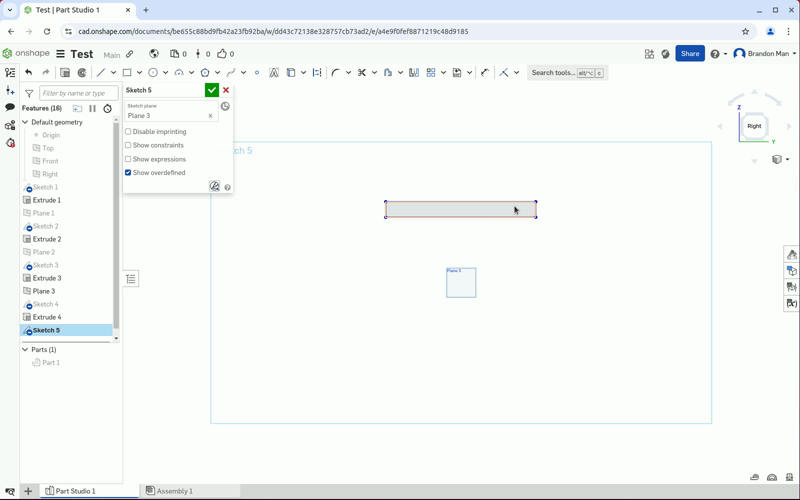
click(514, 205)
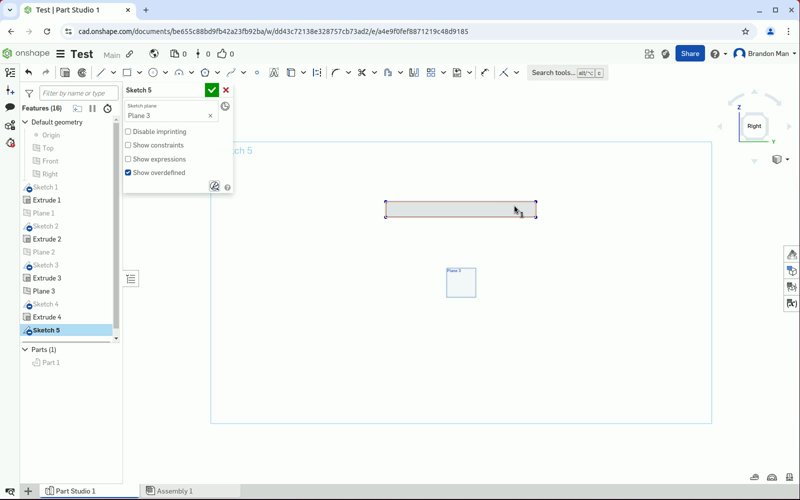
mouse_move(73, 352)
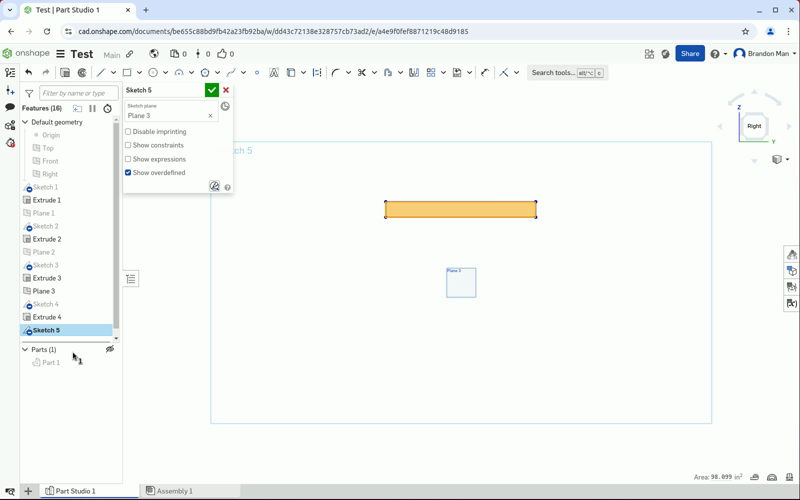
key(shift+y)
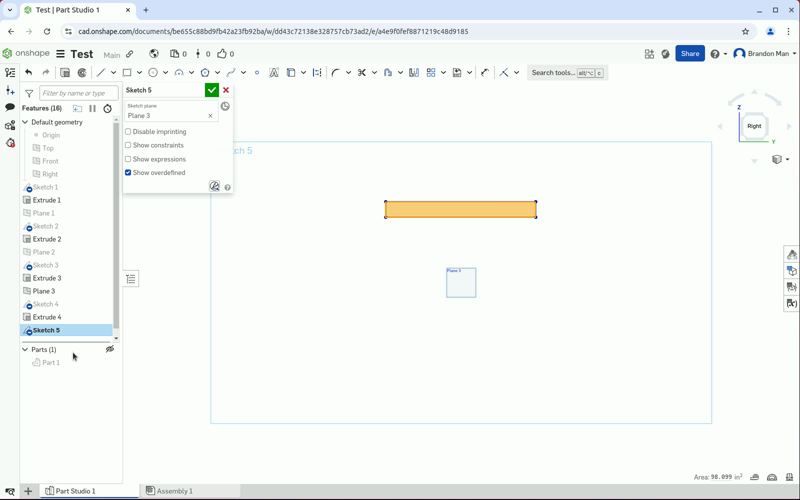
key(shift+e)
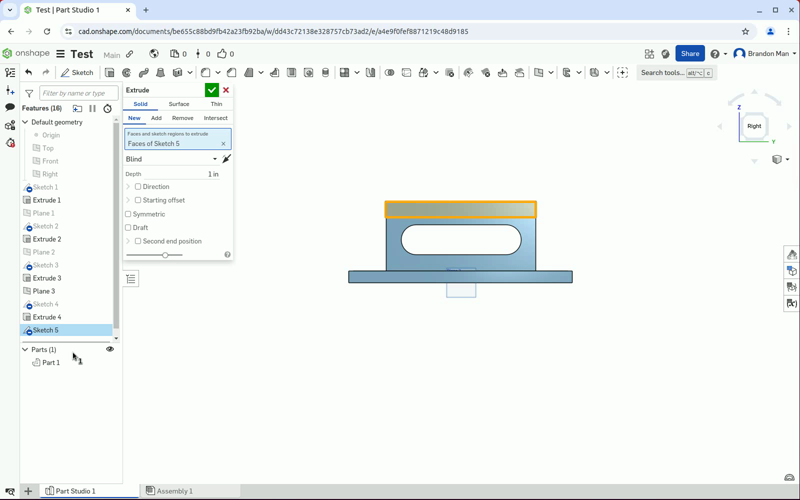
mouse_move(143, 106)
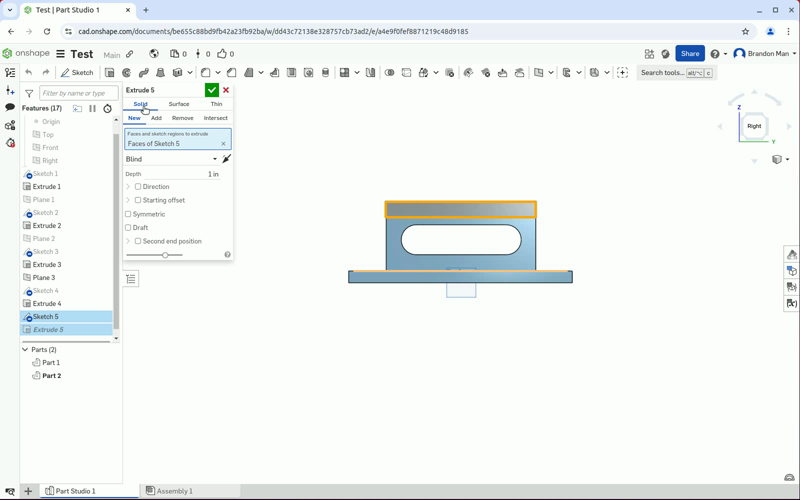
click(143, 106)
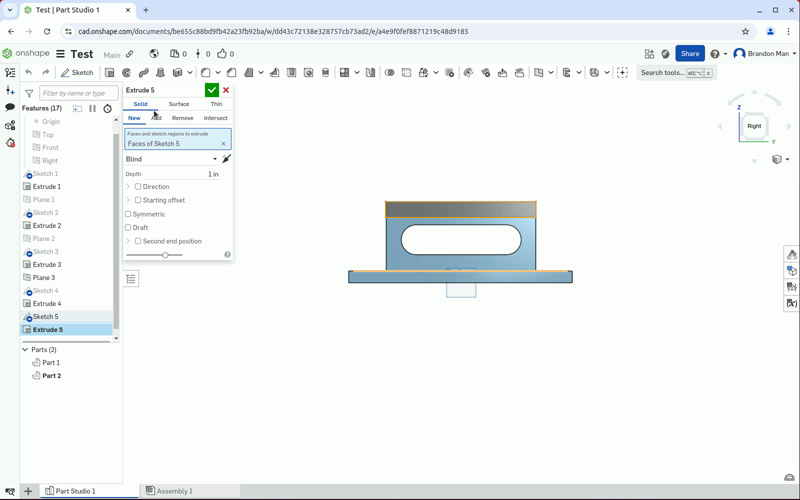
mouse_move(186, 120)
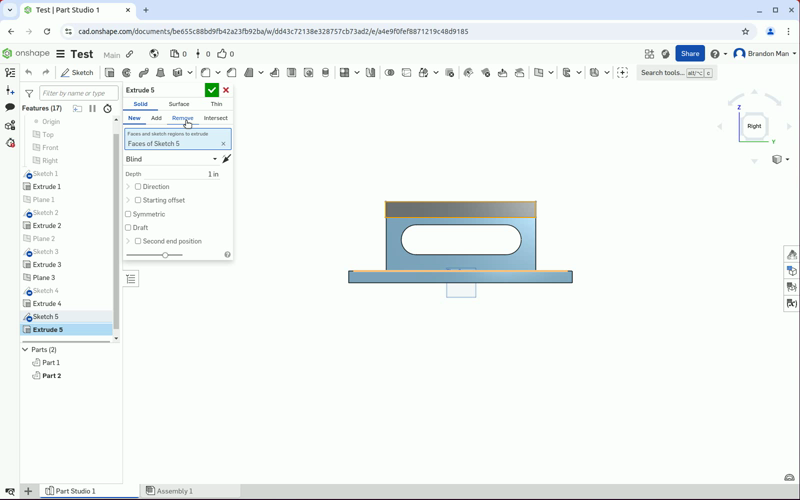
click(186, 120)
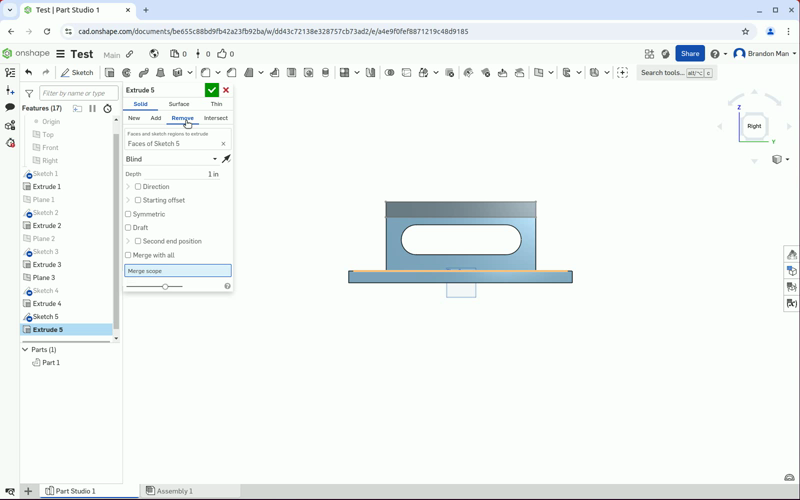
key(tab, 4)
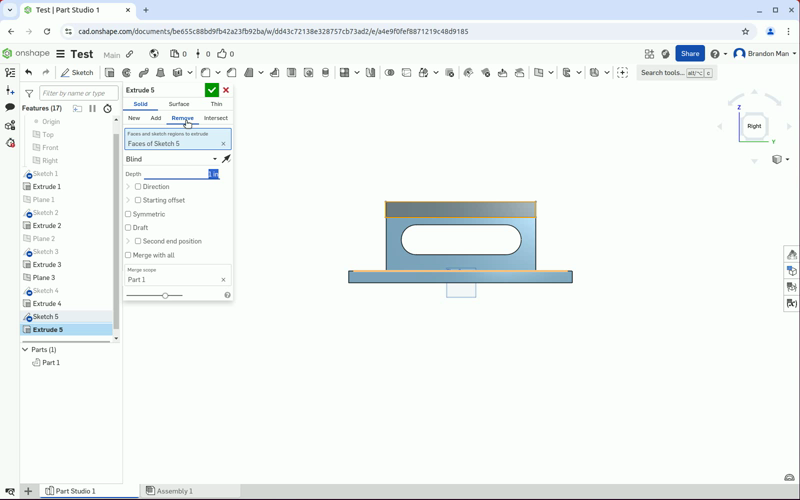
text(15.405)
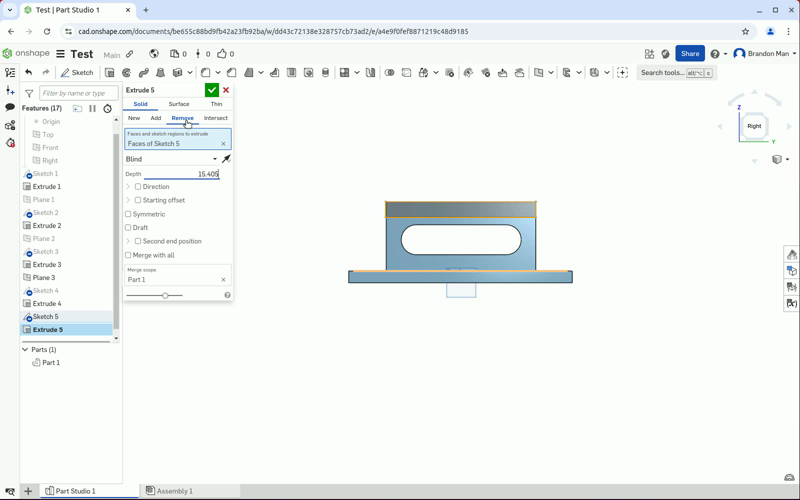
key(tab, 6)
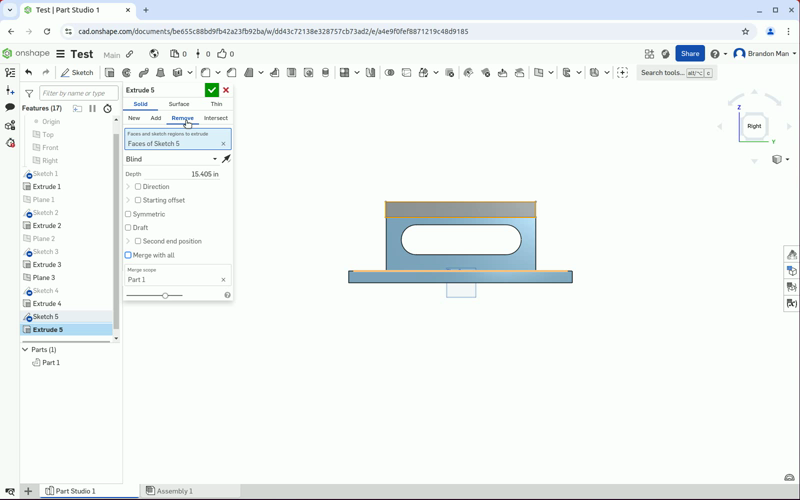
key(space)
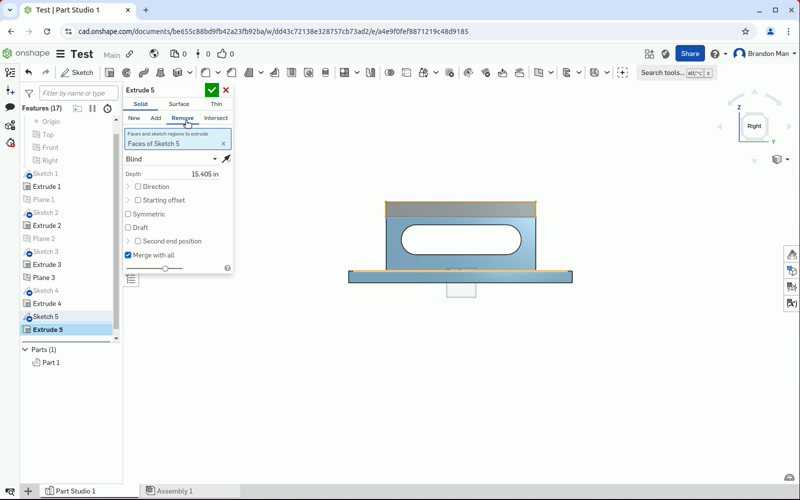
key(enter)
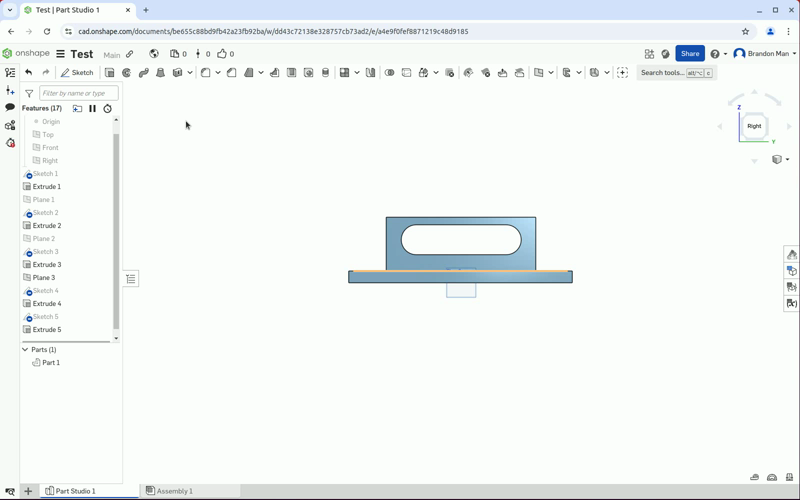
key(shift+h)
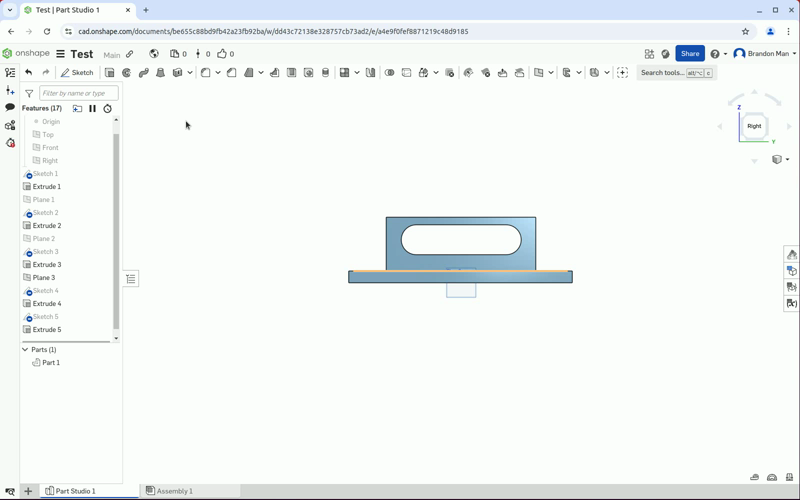
key(shift+h)
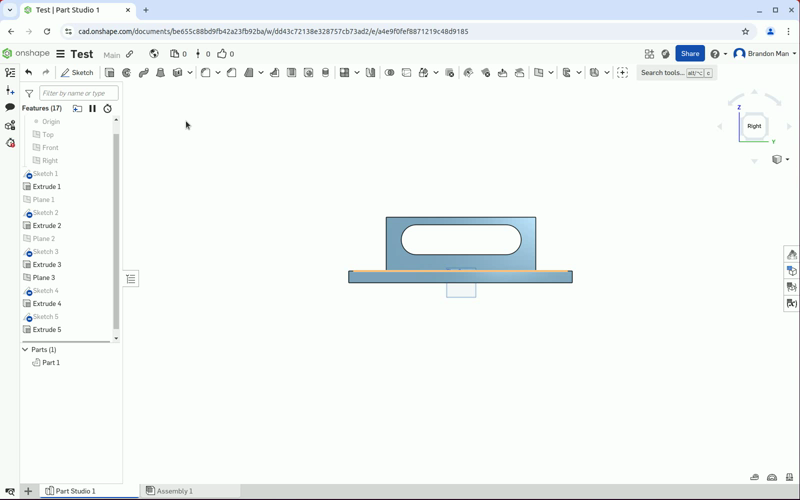
key(shift+7)
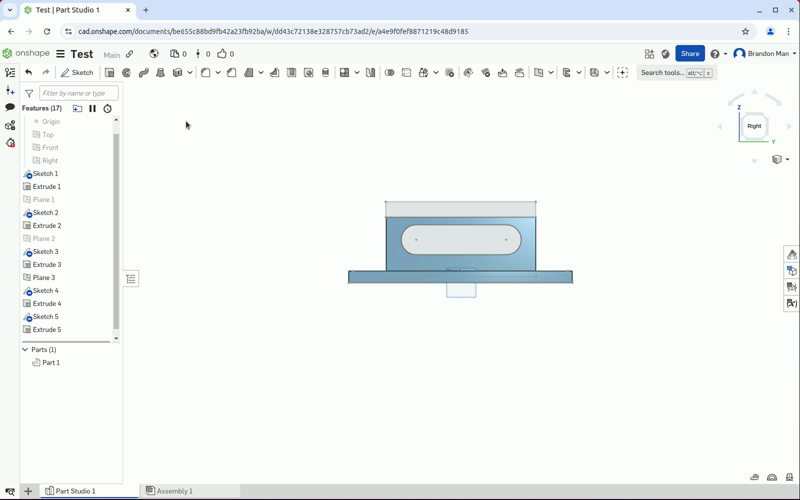
key(right, 2)
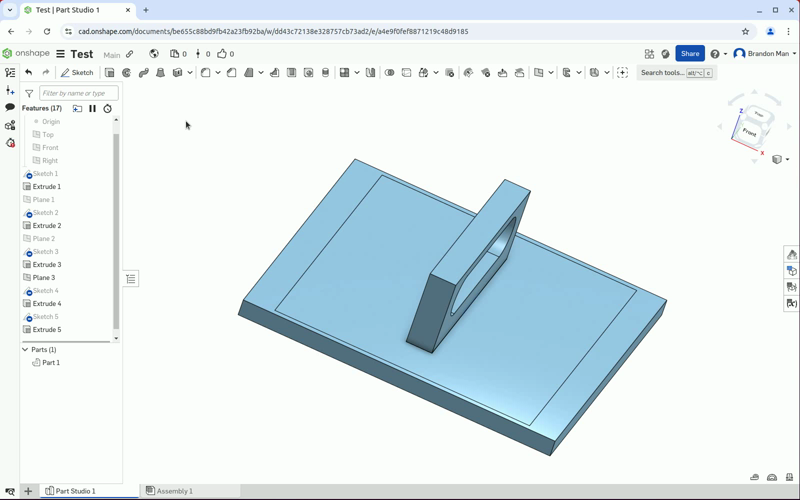
key(down, 2)
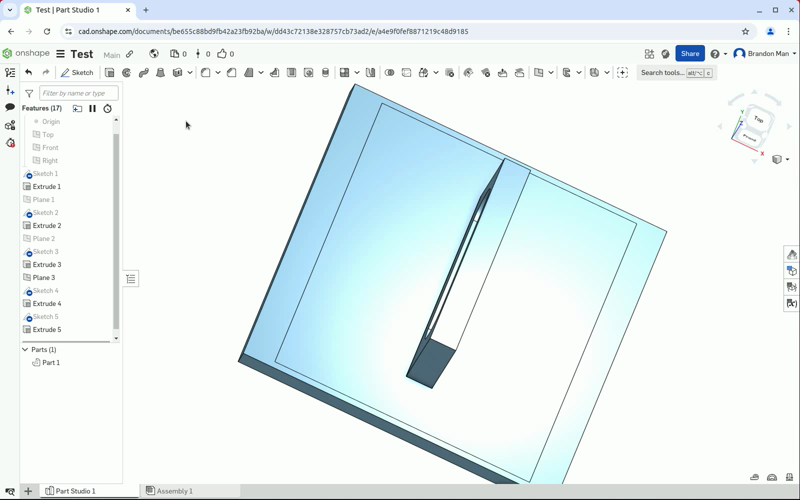
key(up, 2)
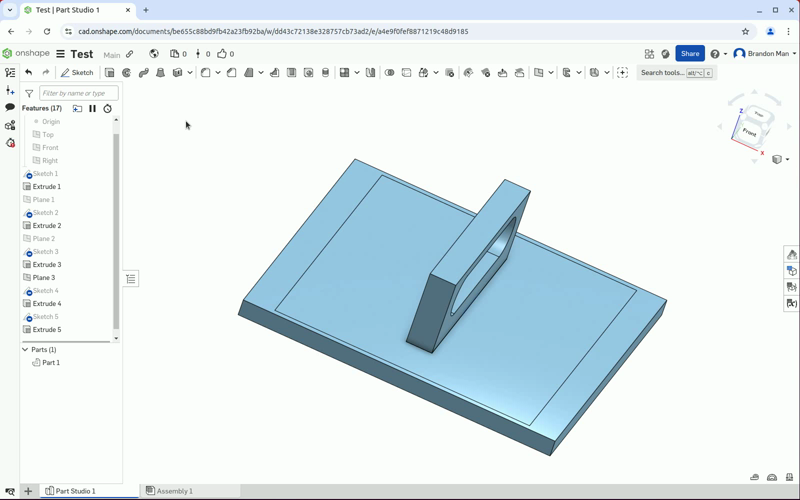
key(left, 2)
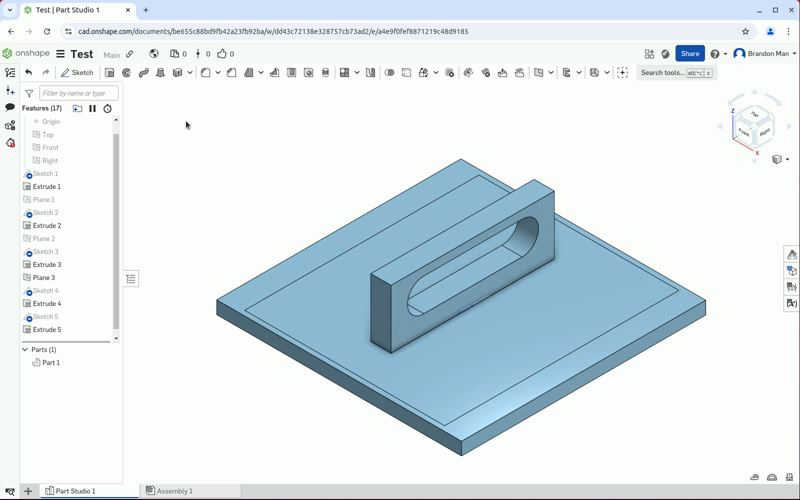
mouse_move(69, 176)
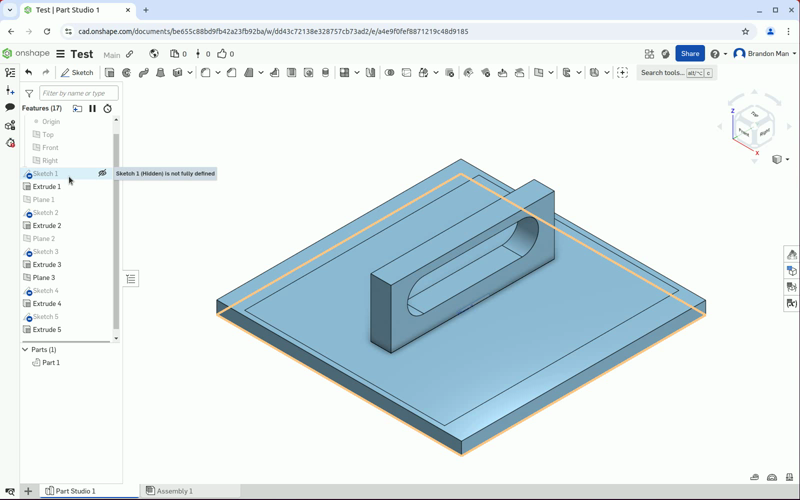
click(69, 176)